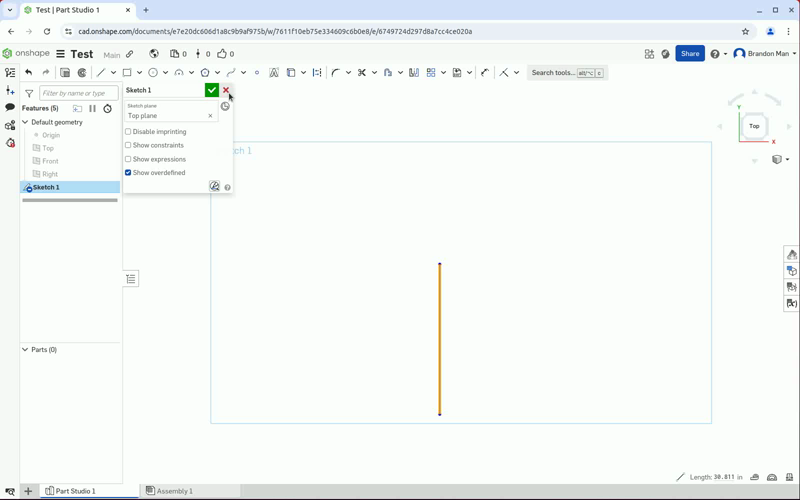
key(shift+h)
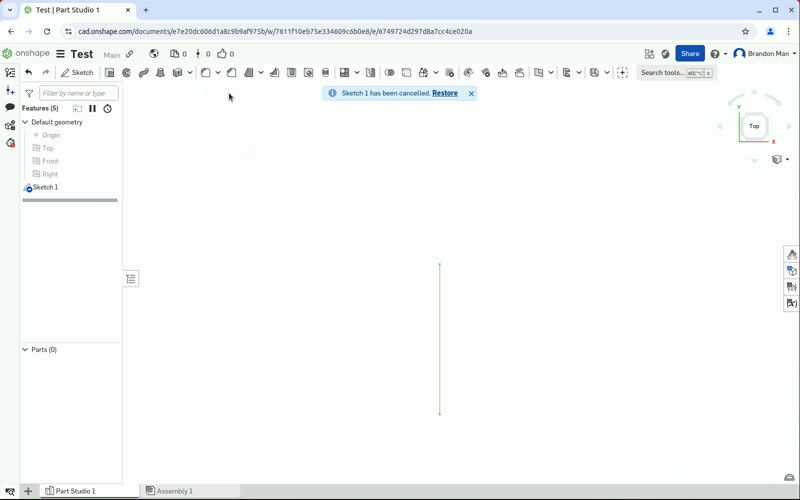
key(shift+s)
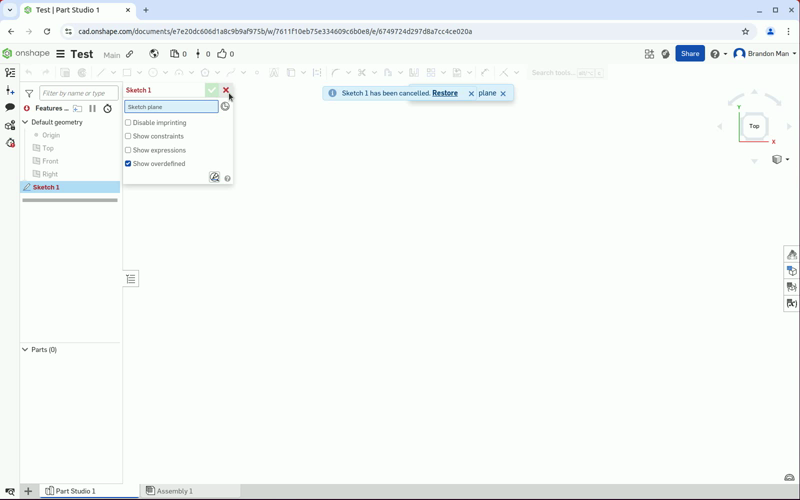
mouse_move(73, 150)
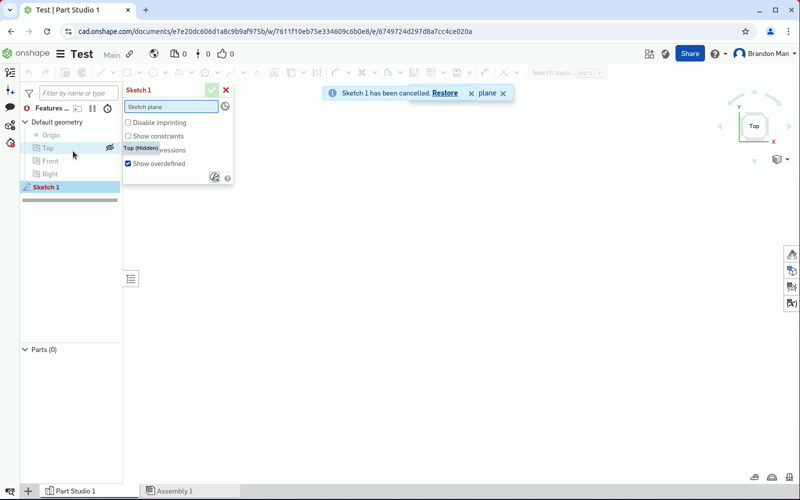
click(73, 150)
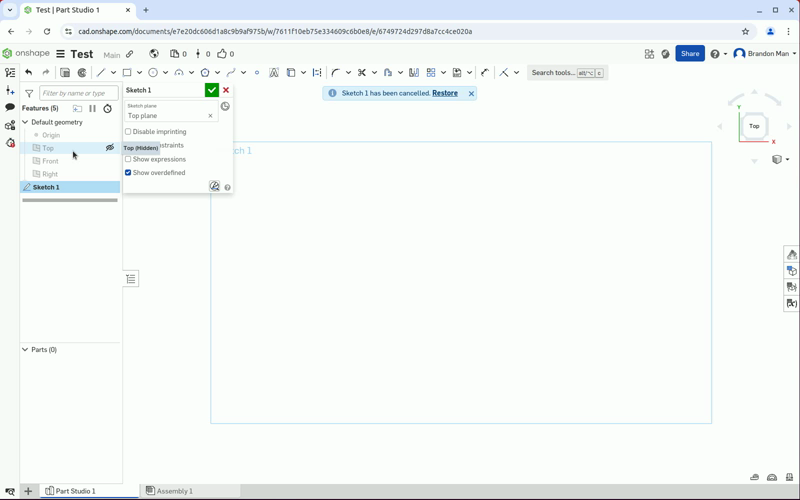
mouse_move(73, 352)
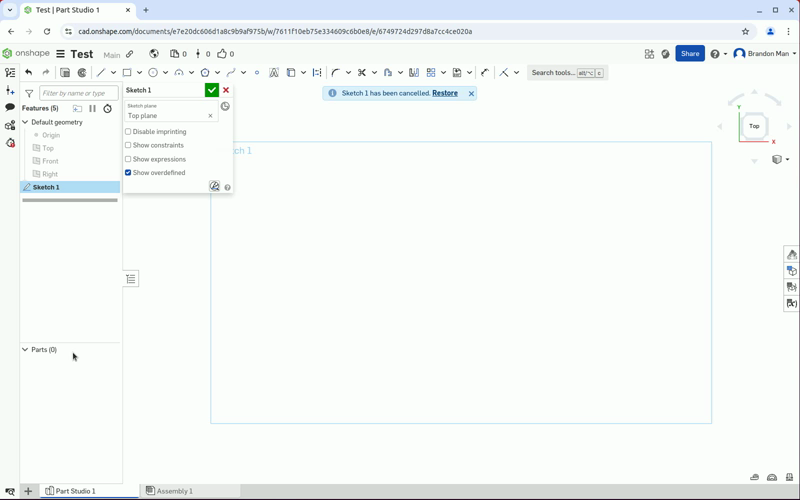
key(y)
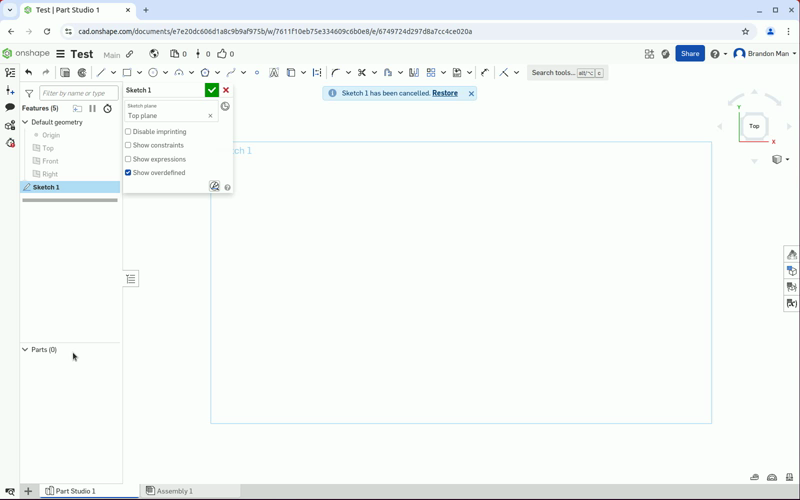
key(l)
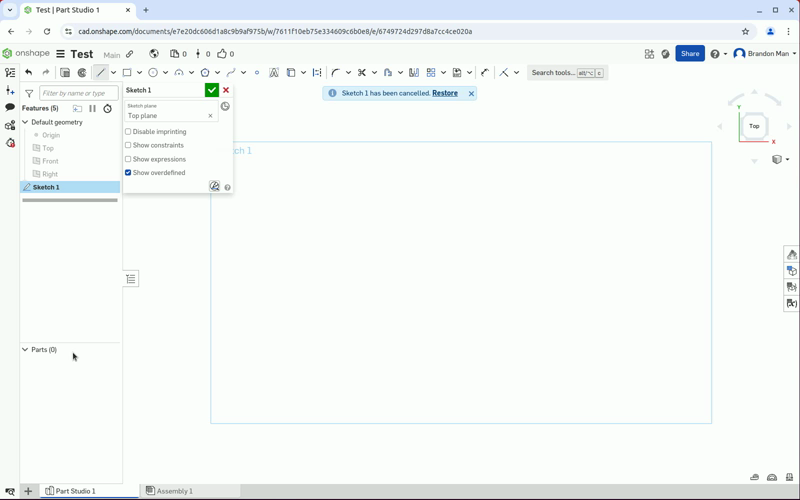
key_down(shift)
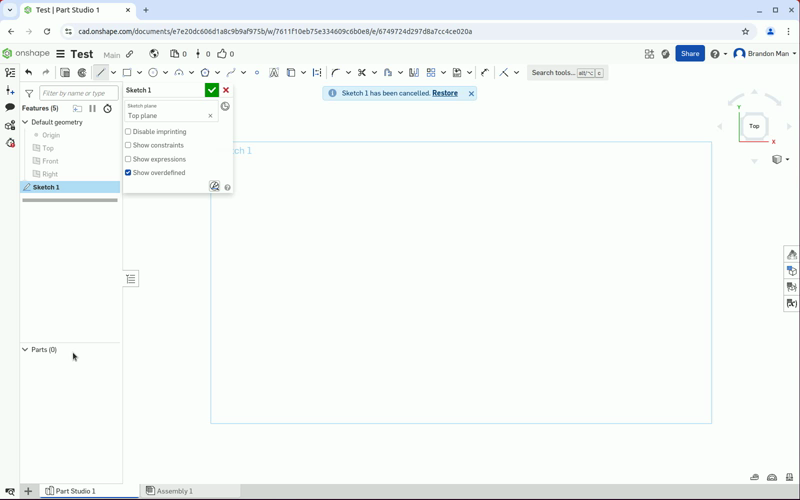
mouse_move(460, 318)
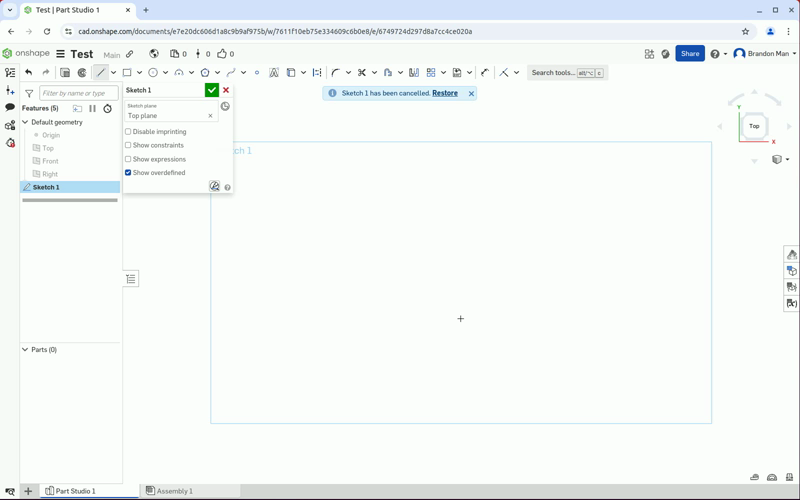
click(460, 318)
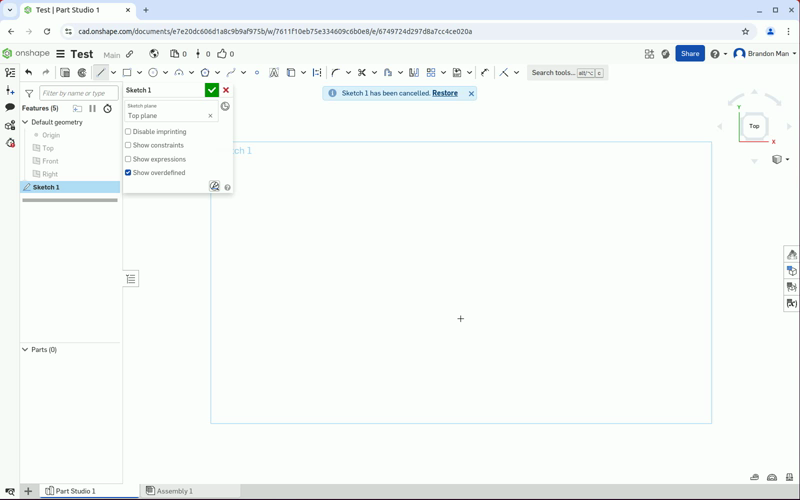
key_up(shift)
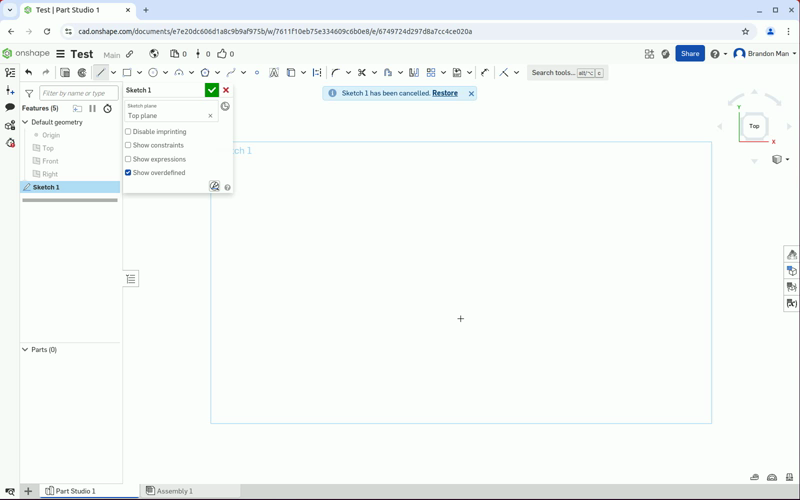
key_down(shift)
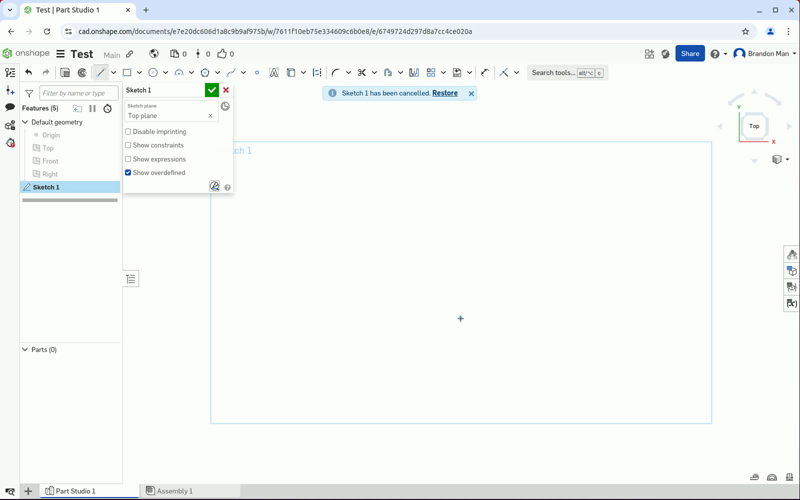
mouse_move(519, 354)
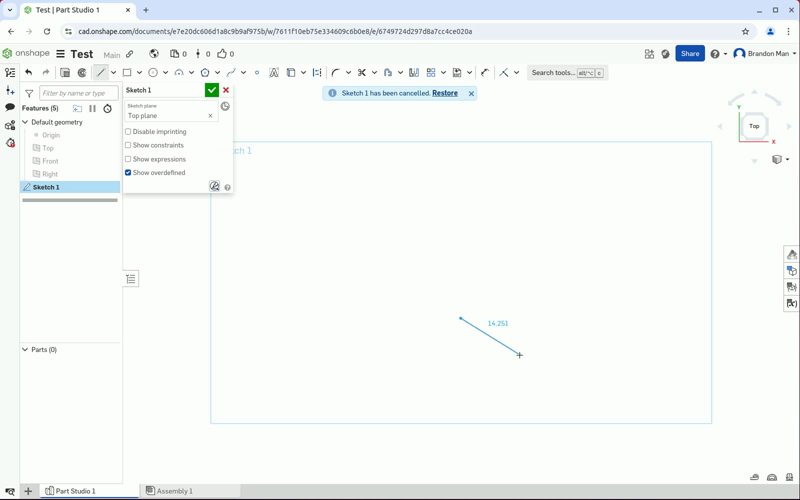
click(519, 354)
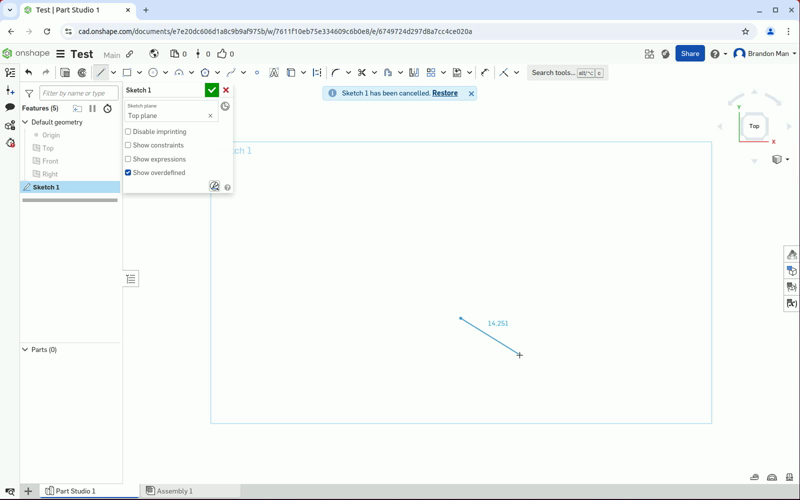
key_up(shift)
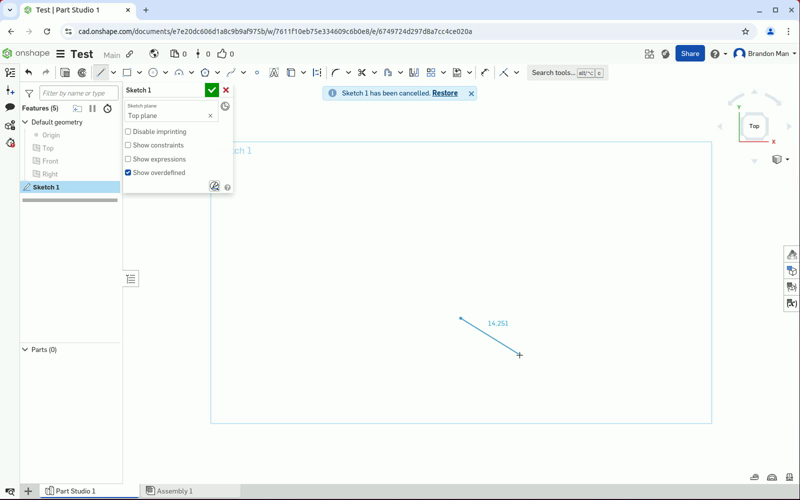
key(esc)
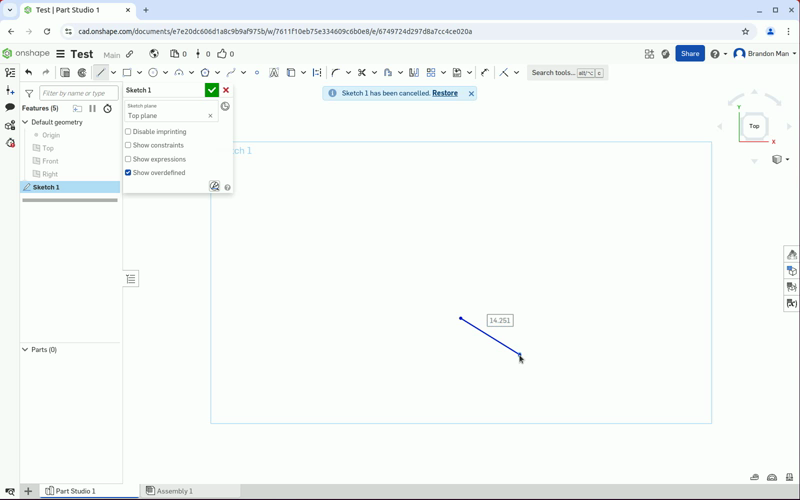
key(a)
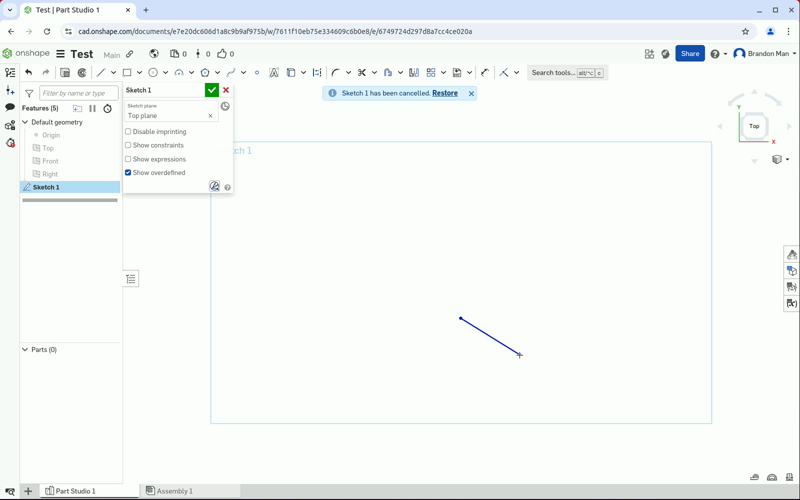
mouse_move(519, 354)
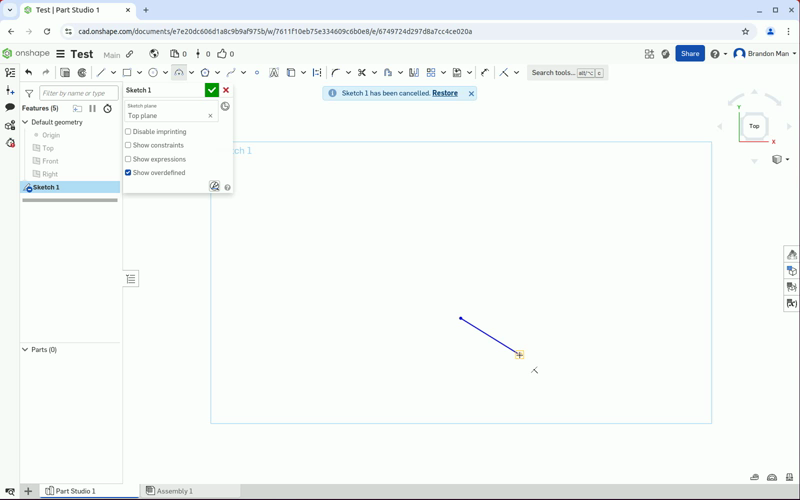
click(519, 354)
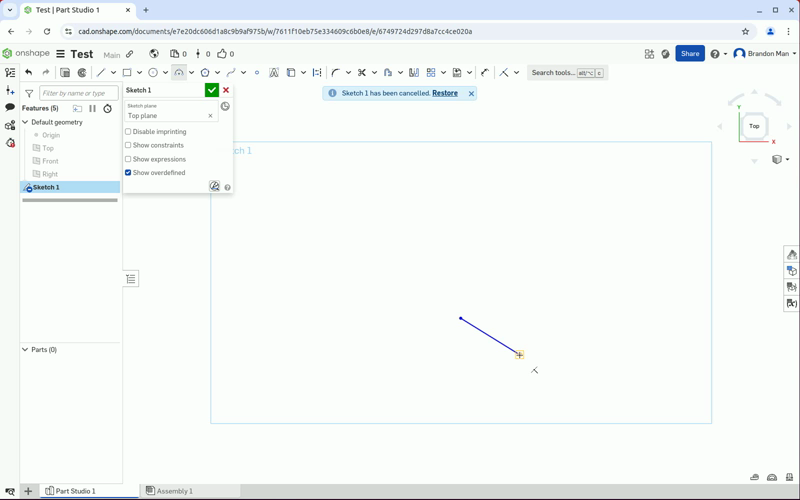
key_down(shift)
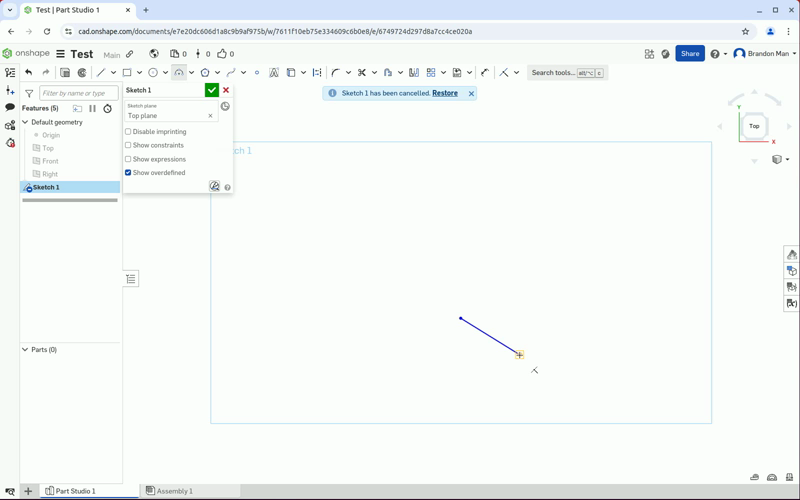
mouse_move(554, 338)
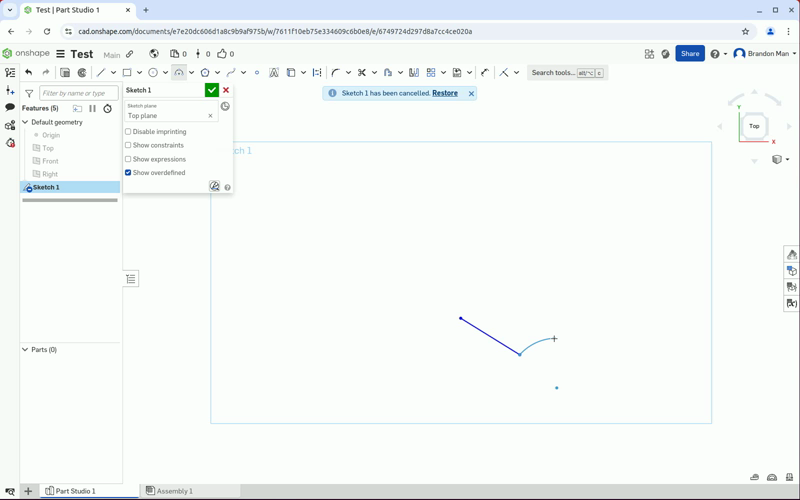
click(554, 338)
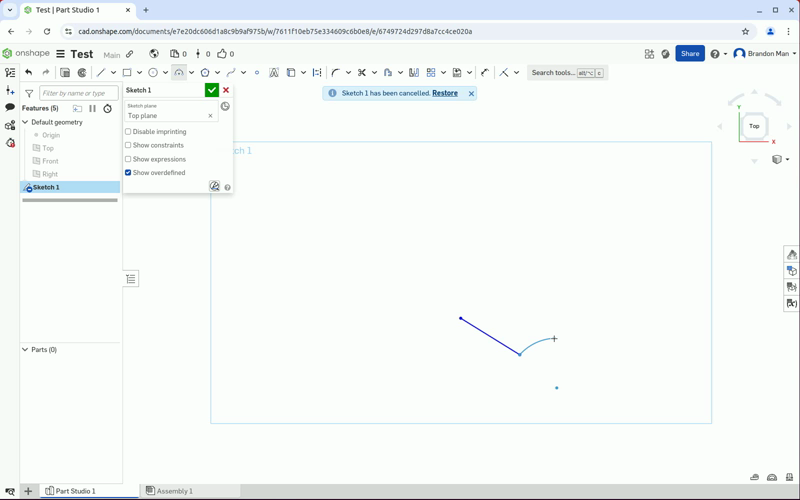
mouse_move(541, 355)
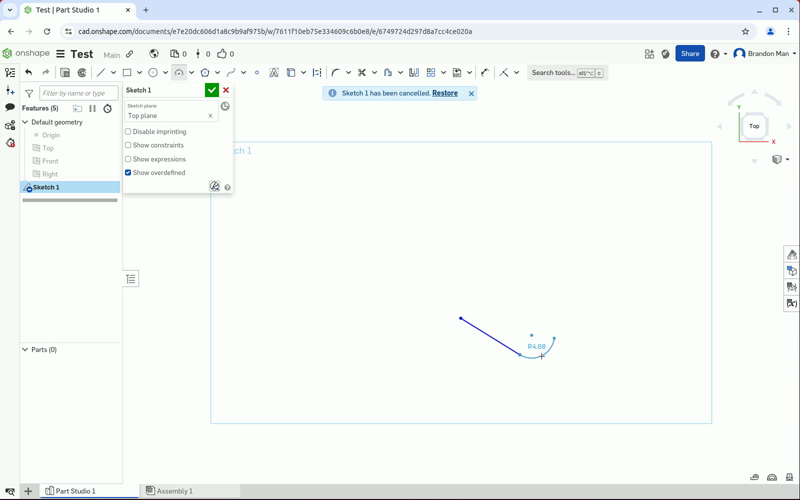
click(541, 355)
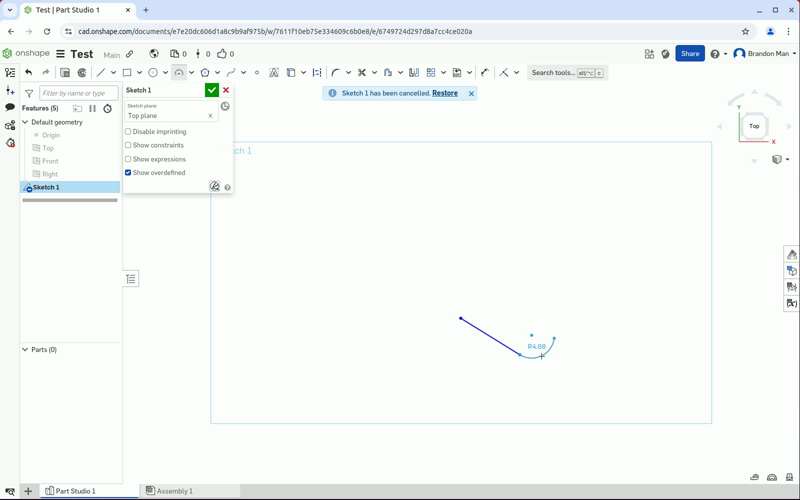
key_up(shift)
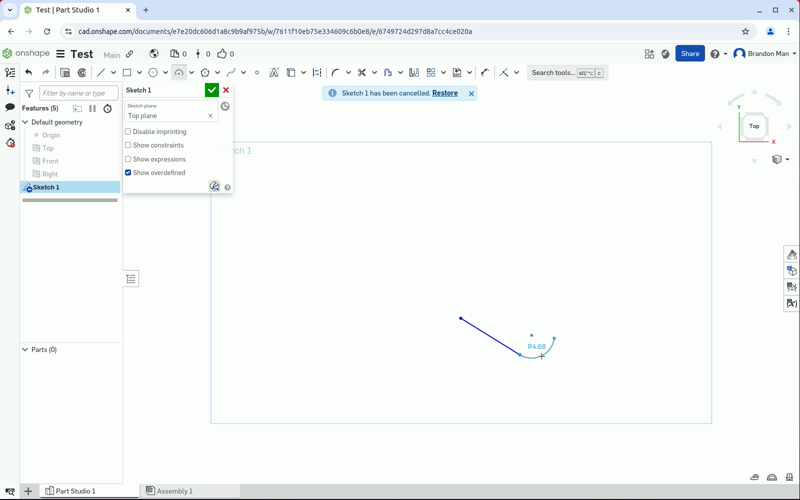
key(esc)
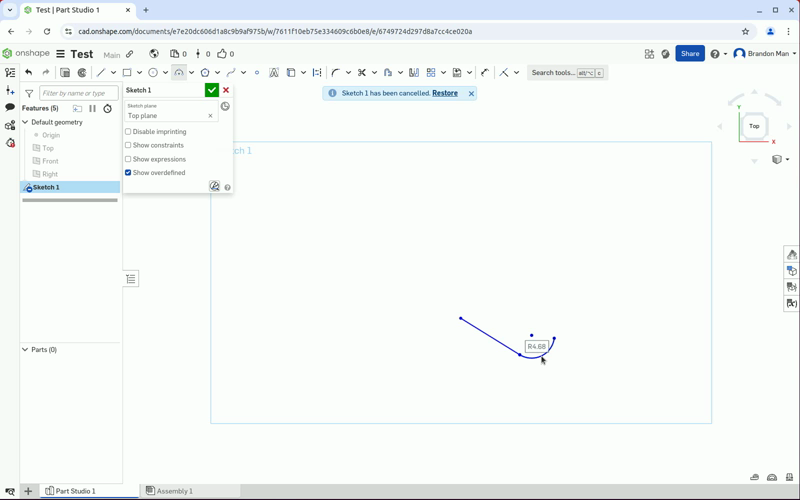
key(l)
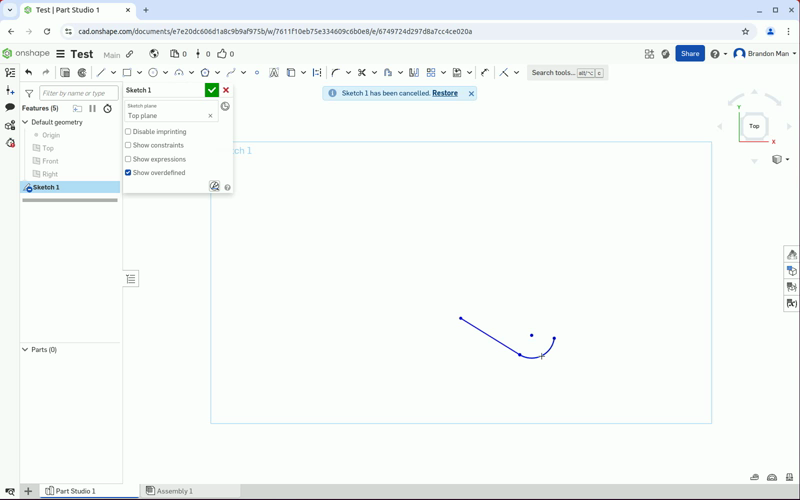
mouse_move(554, 338)
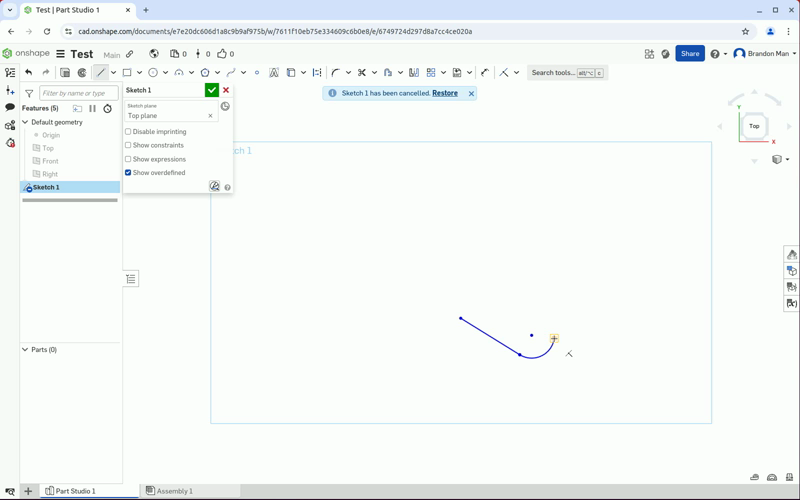
click(554, 338)
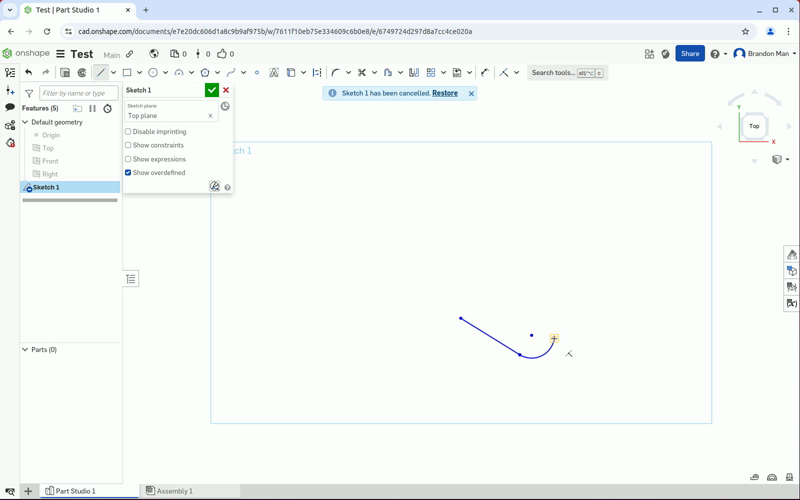
key_down(shift)
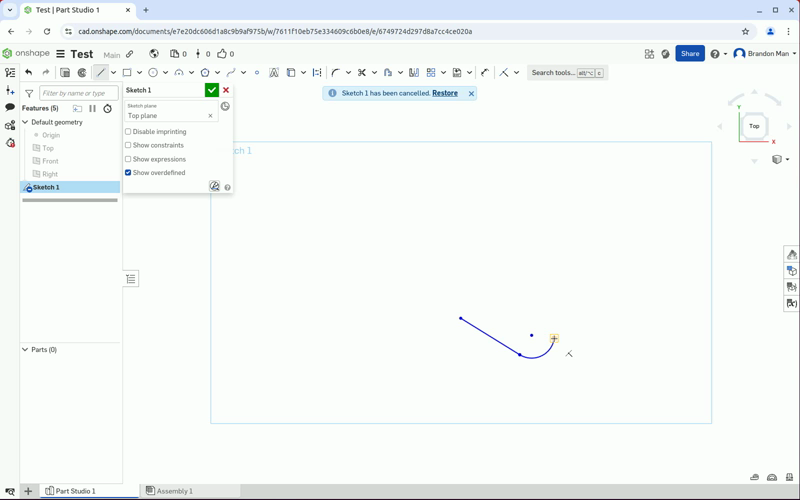
mouse_move(584, 338)
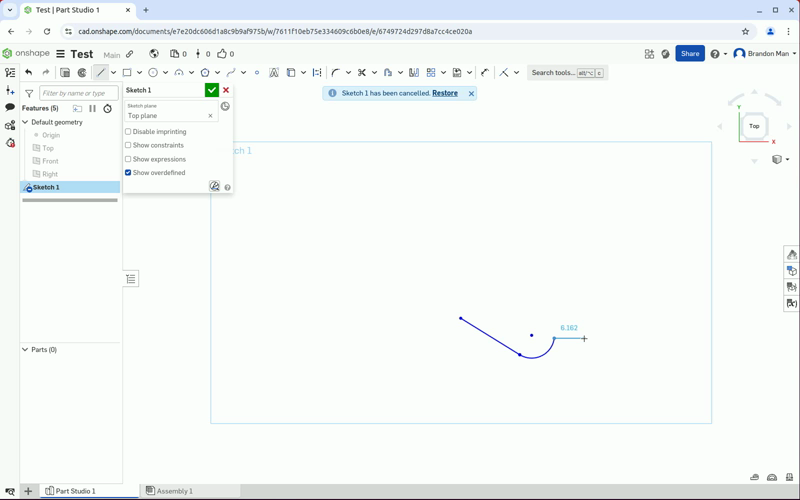
mouse_move(554, 314)
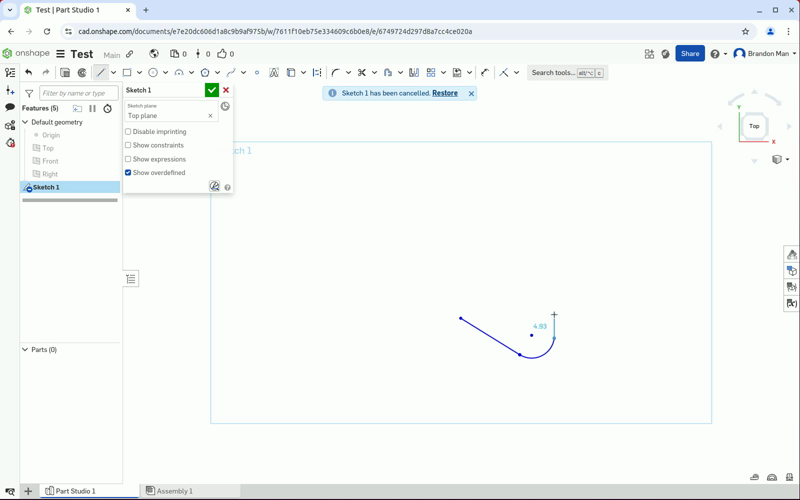
click(554, 314)
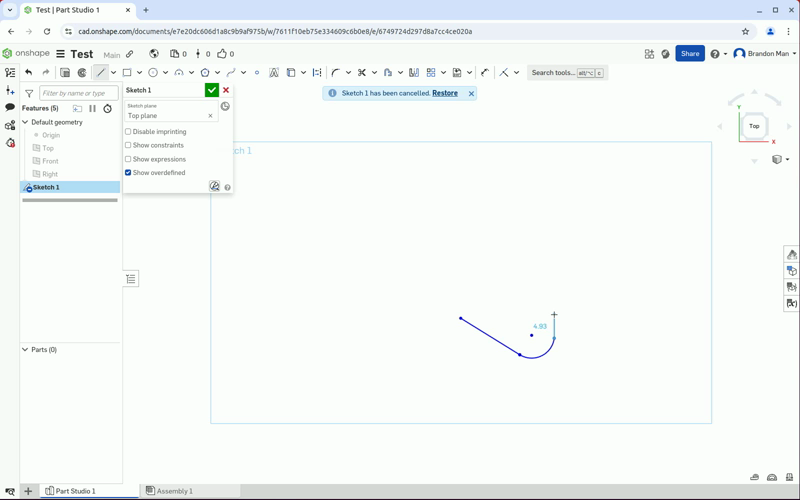
key_up(shift)
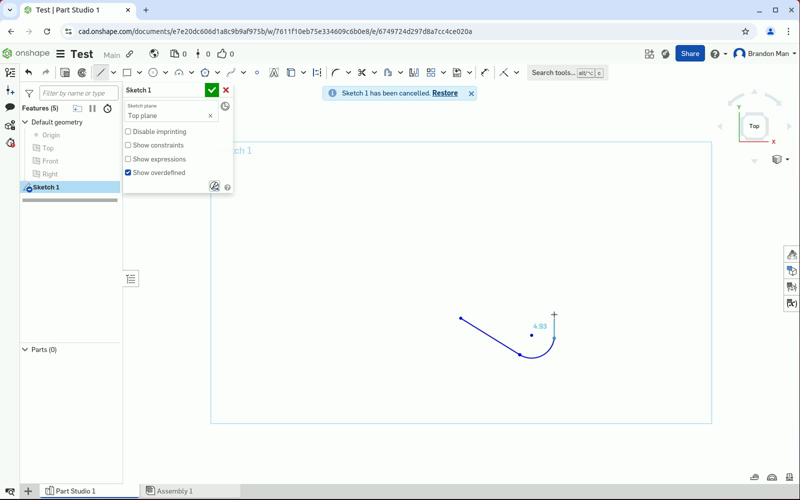
key(esc)
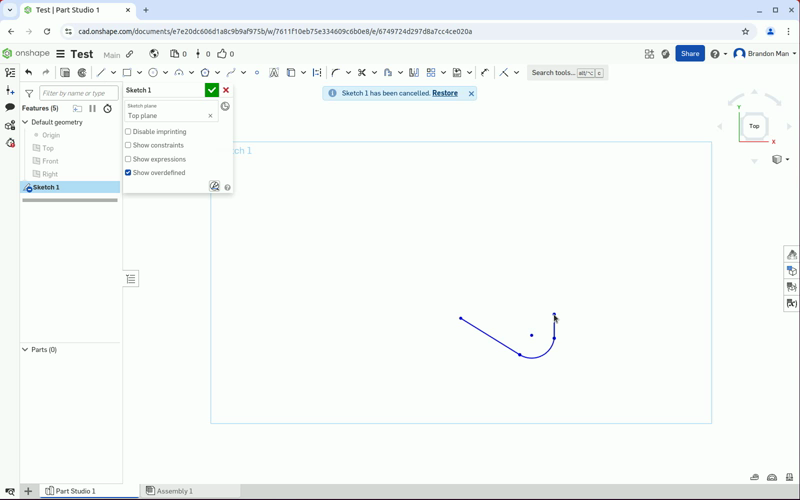
key(a)
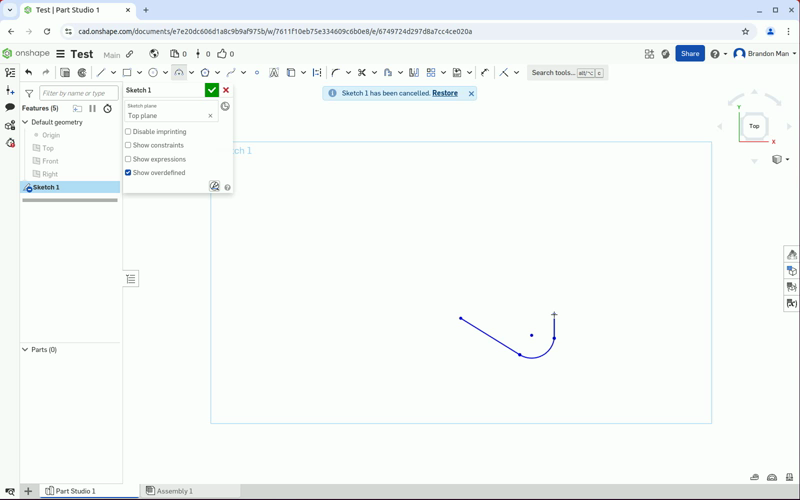
mouse_move(554, 314)
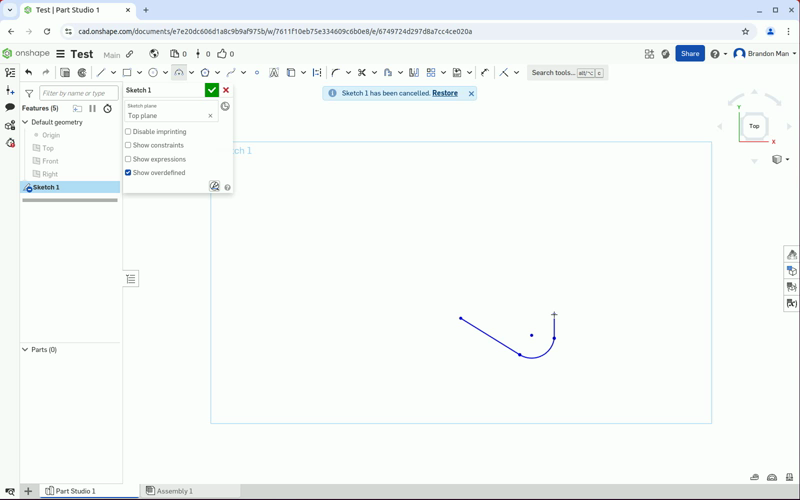
click(554, 314)
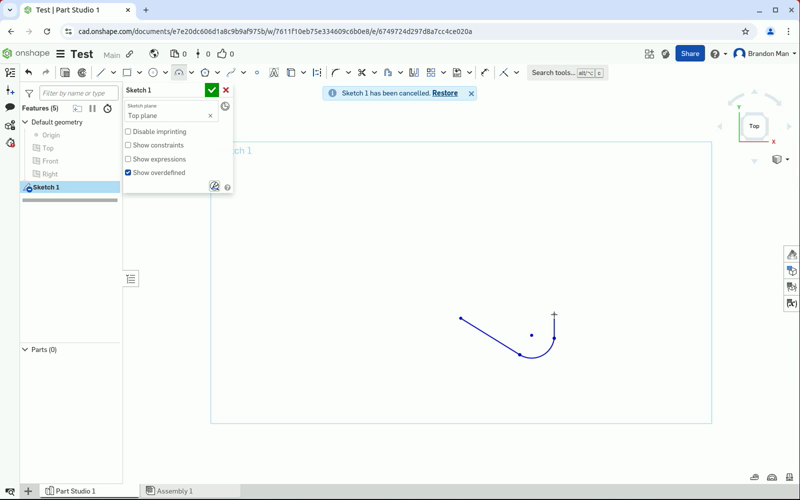
key_down(shift)
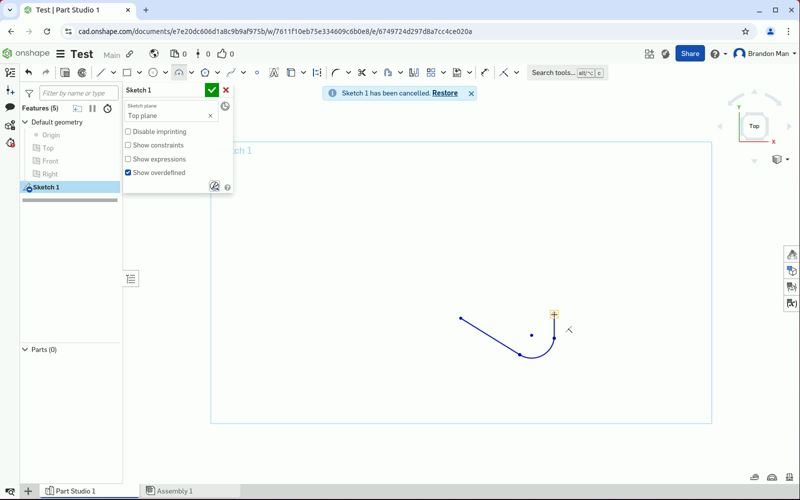
mouse_move(554, 251)
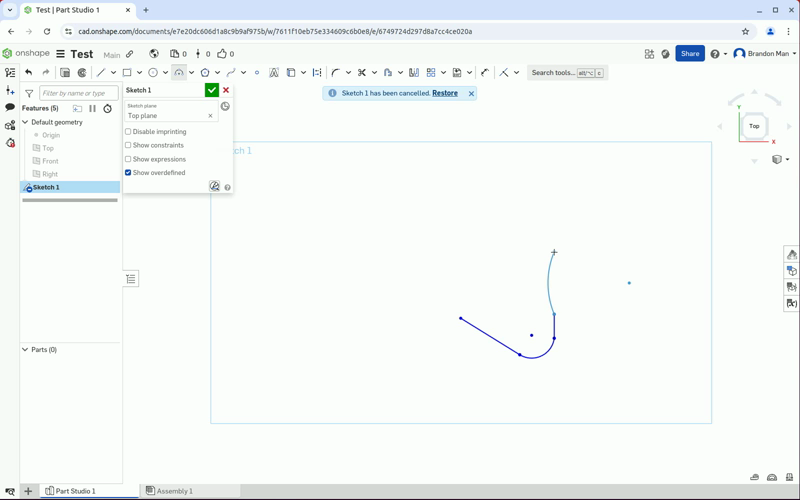
click(554, 251)
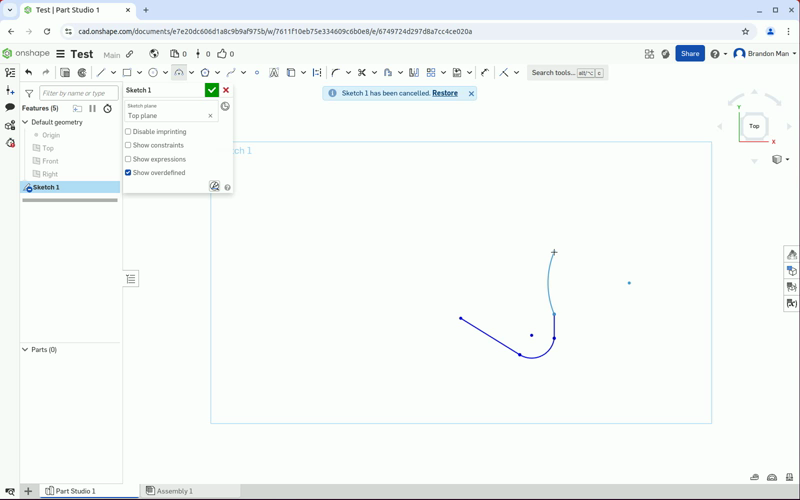
mouse_move(573, 283)
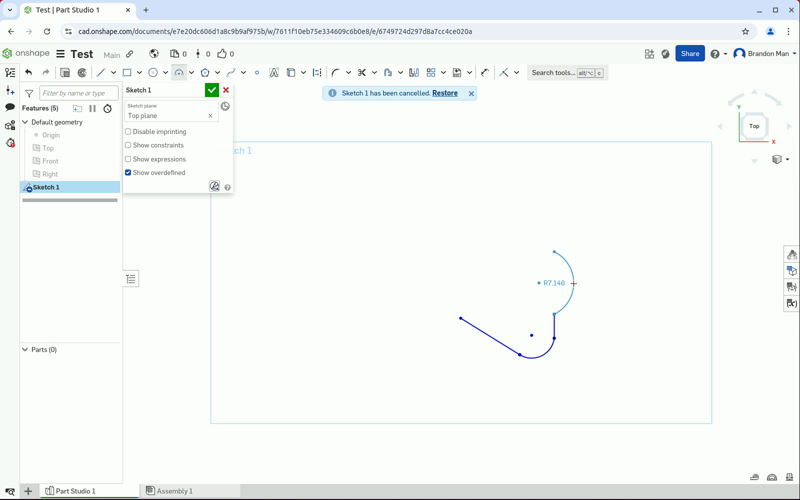
click(573, 283)
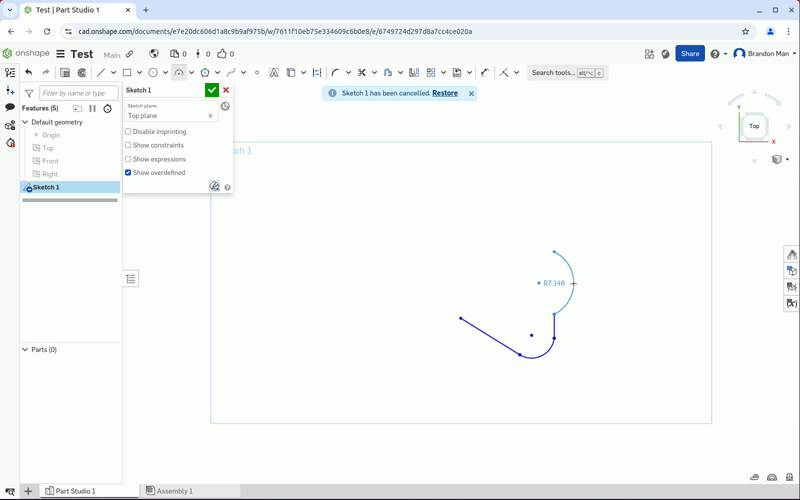
key_up(shift)
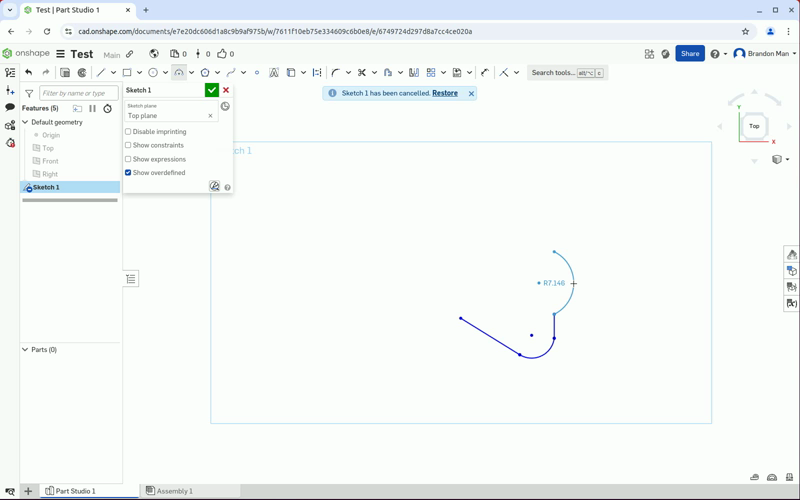
key(esc)
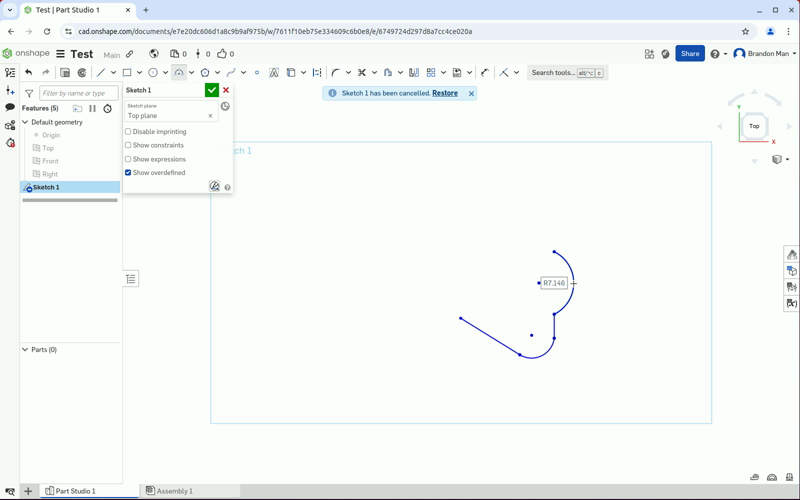
key(l)
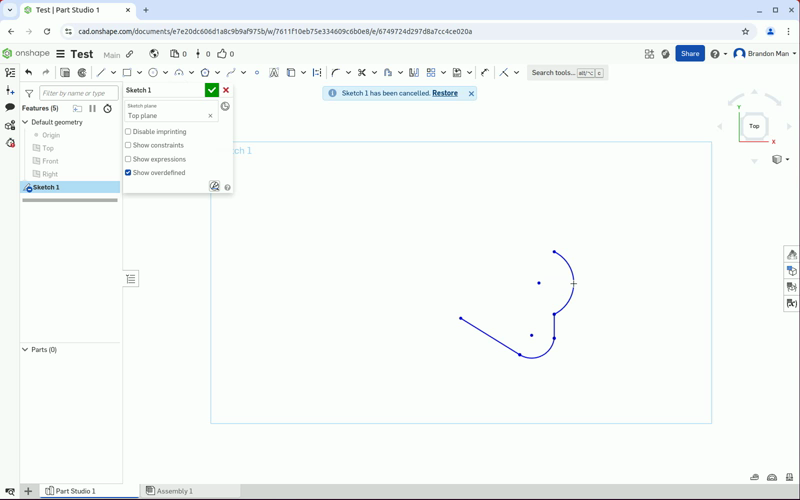
mouse_move(554, 251)
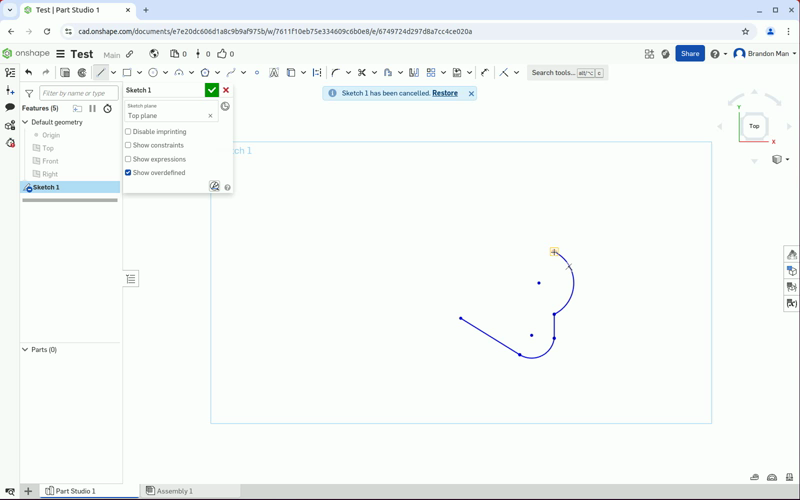
click(554, 251)
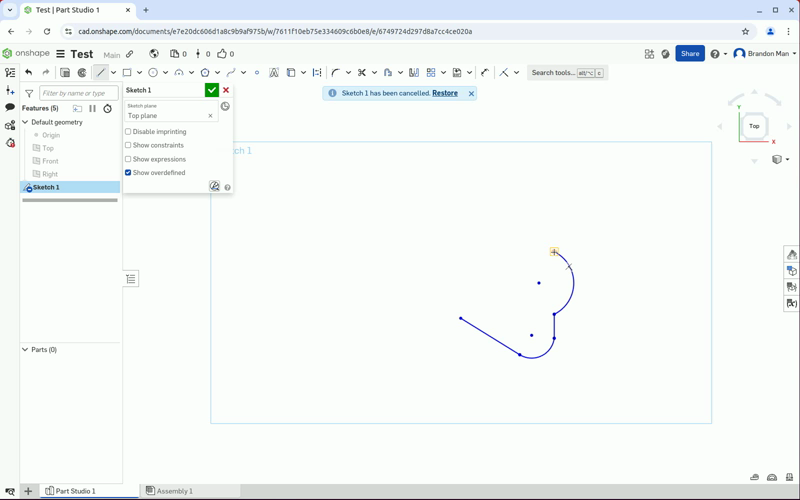
key_down(shift)
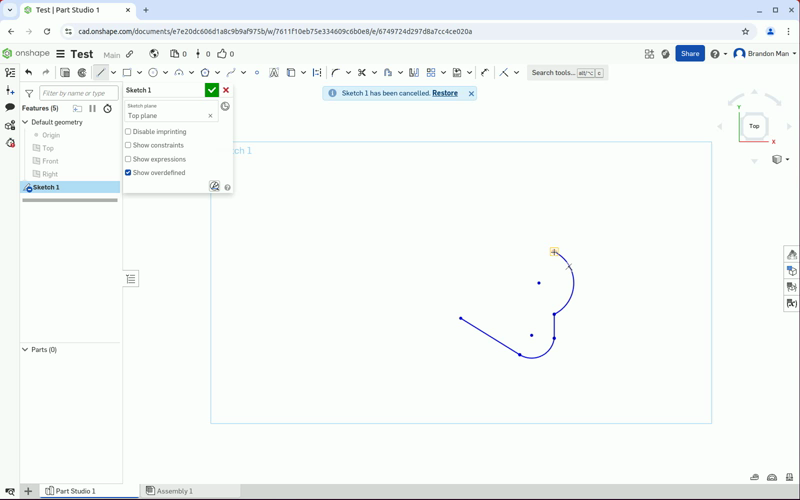
mouse_move(584, 251)
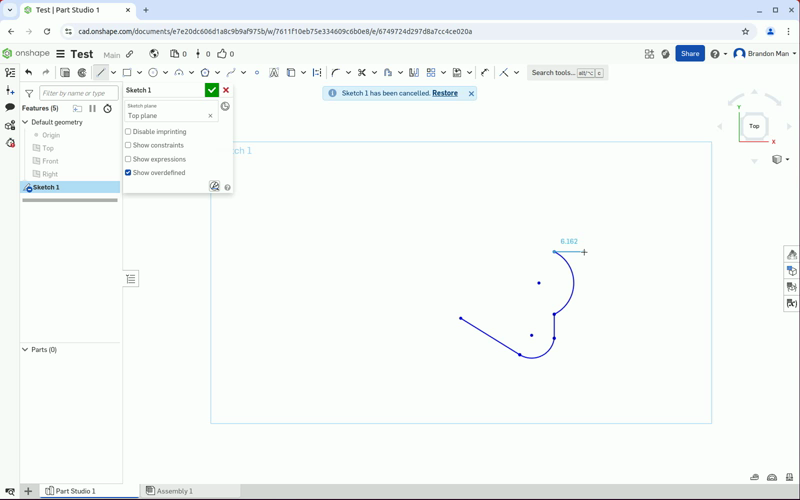
mouse_move(554, 226)
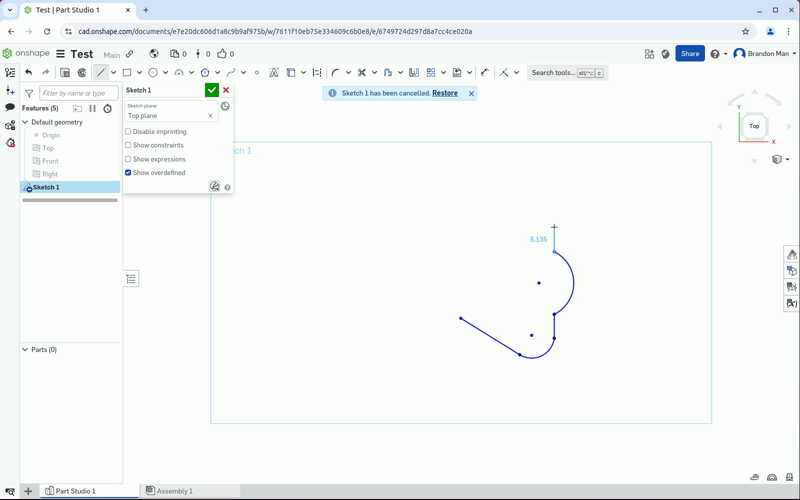
click(554, 226)
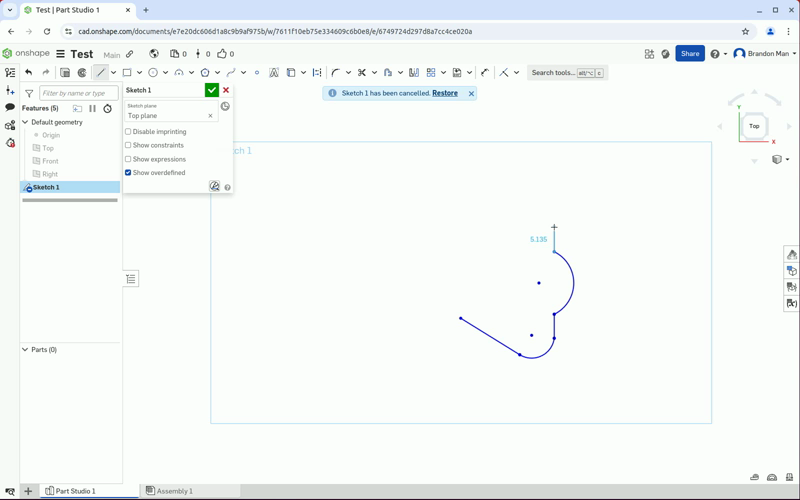
key_up(shift)
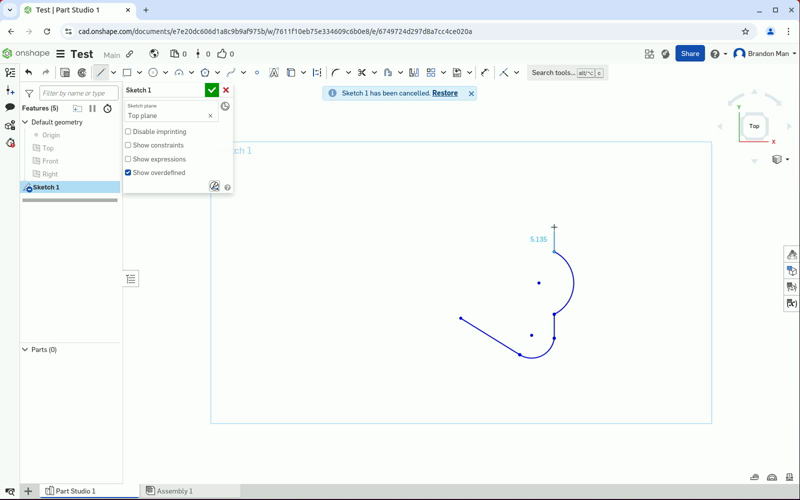
key(esc)
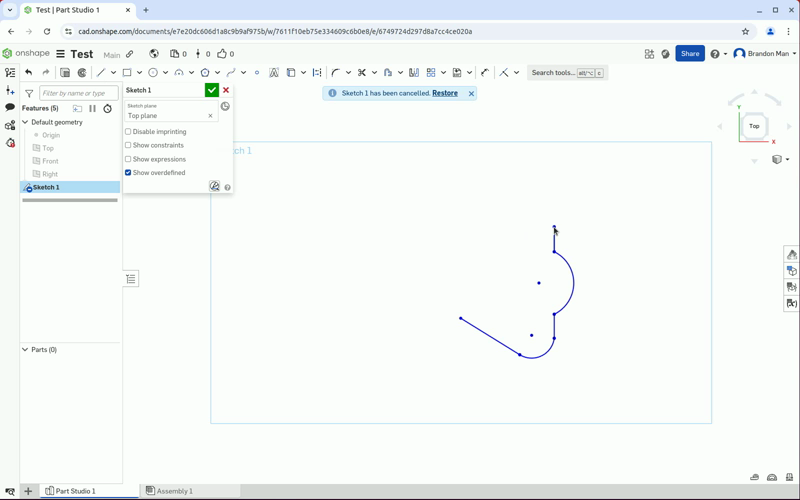
key(a)
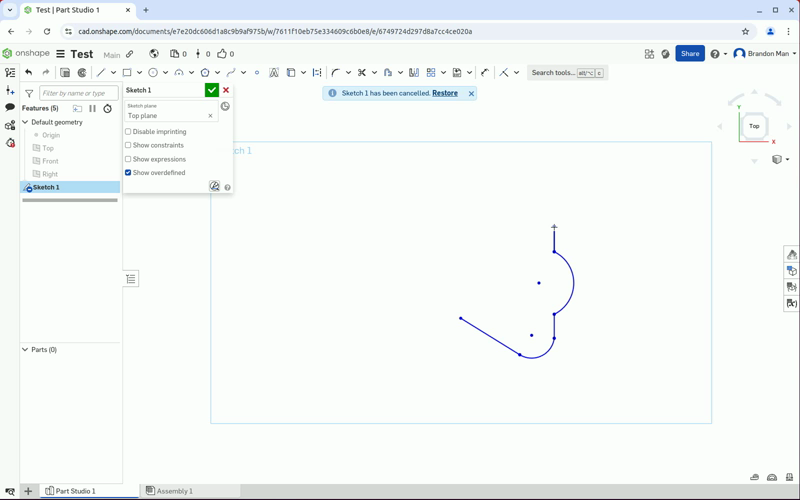
mouse_move(554, 226)
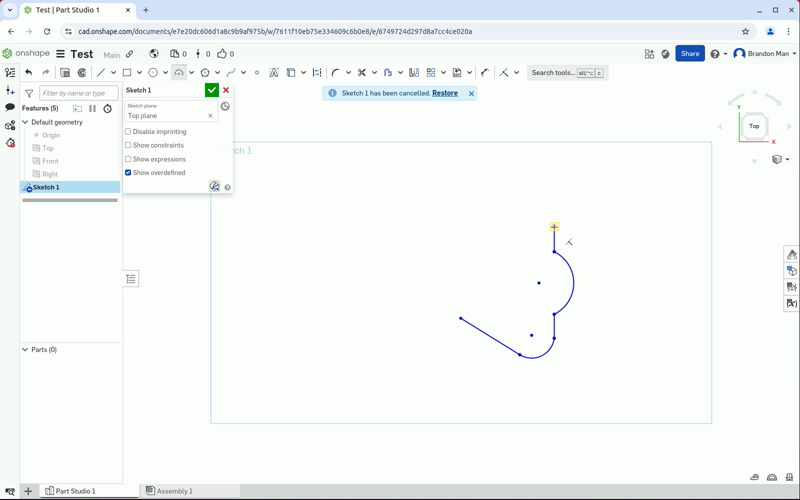
click(554, 226)
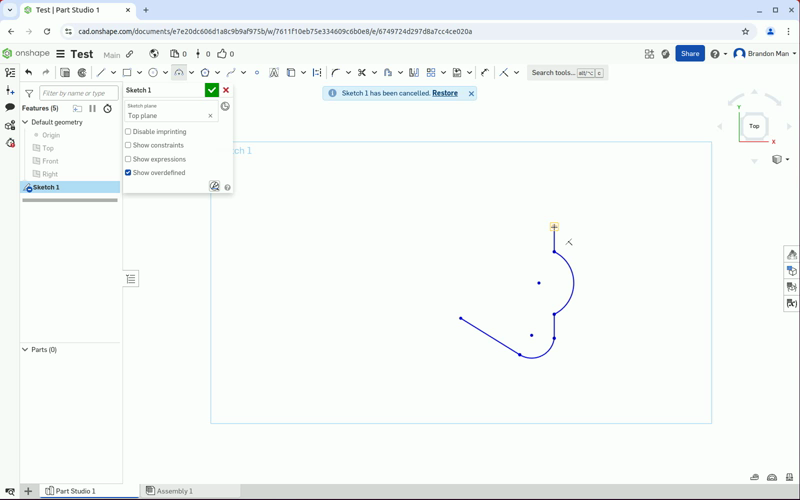
key_down(shift)
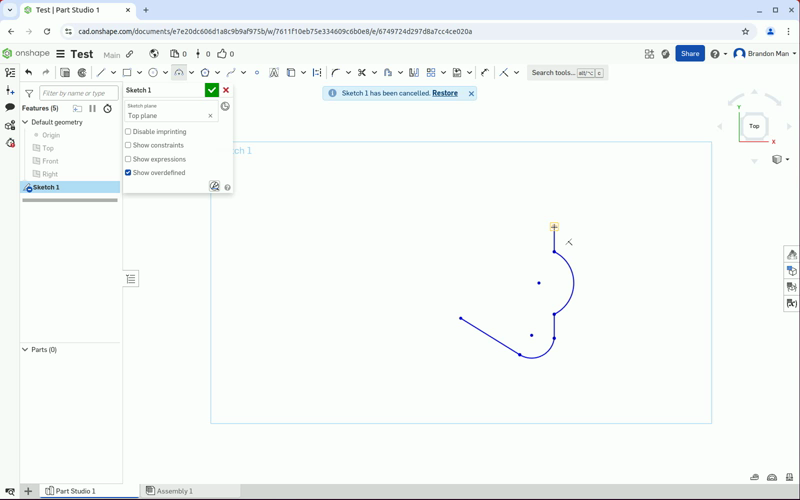
mouse_move(519, 210)
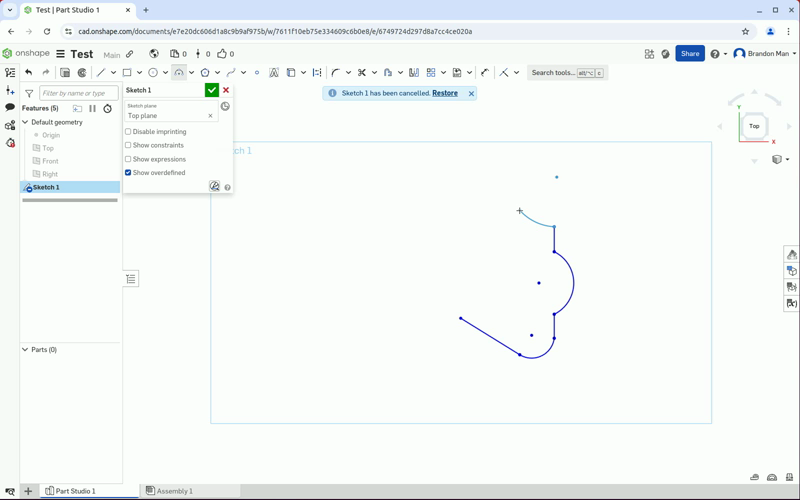
click(519, 210)
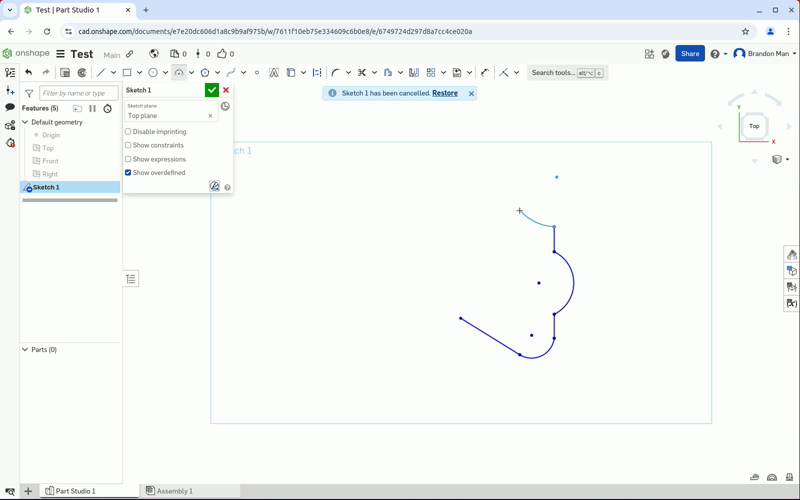
mouse_move(541, 209)
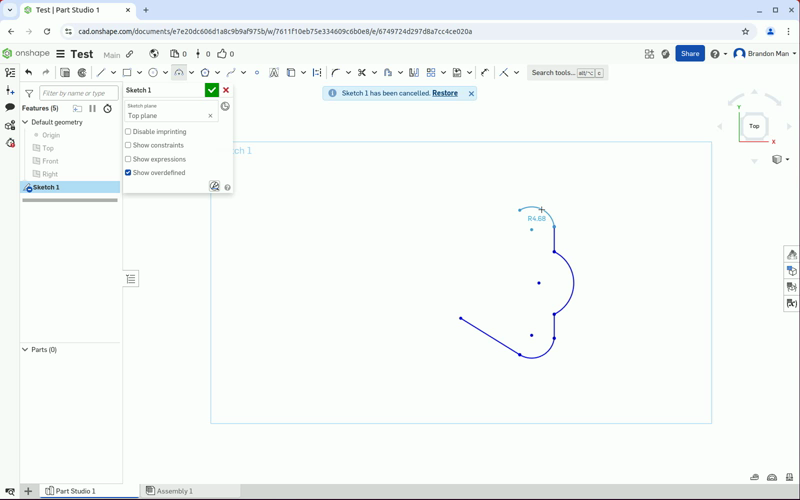
click(541, 209)
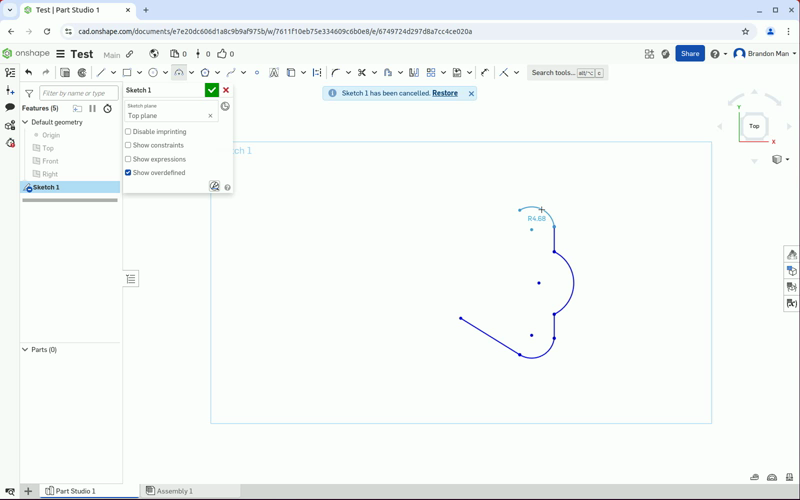
key_up(shift)
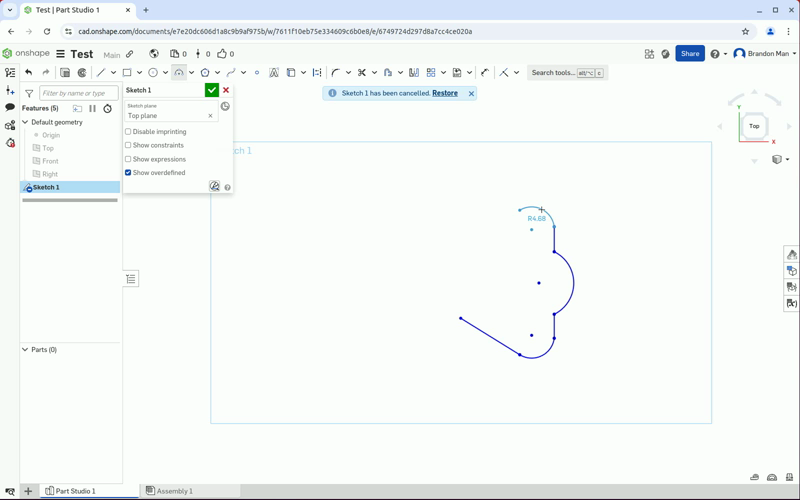
key(esc)
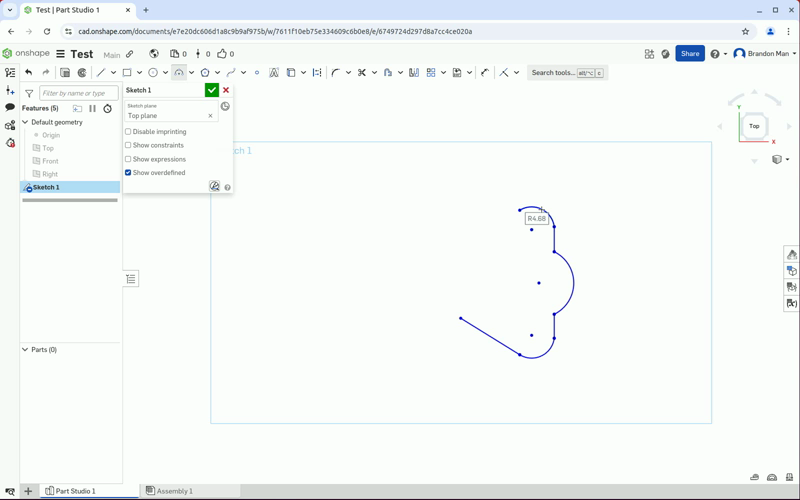
key(l)
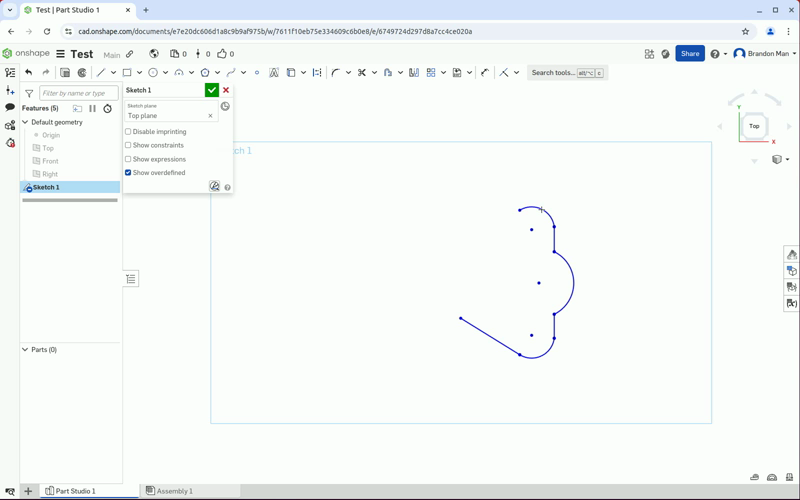
mouse_move(519, 210)
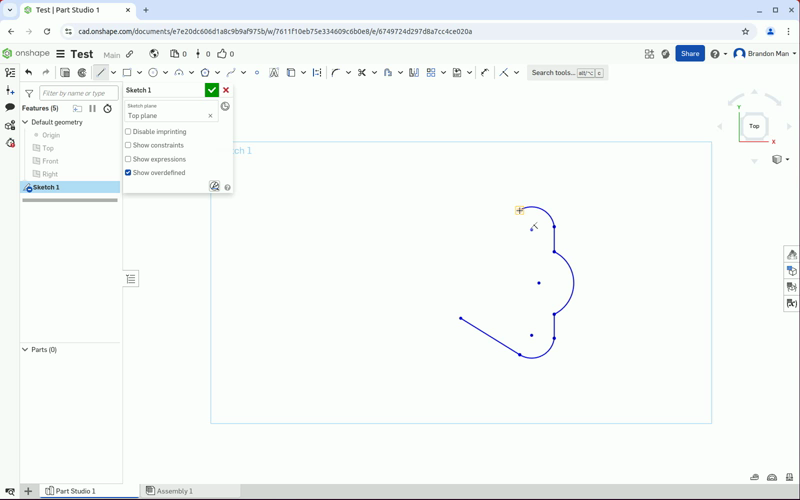
click(519, 210)
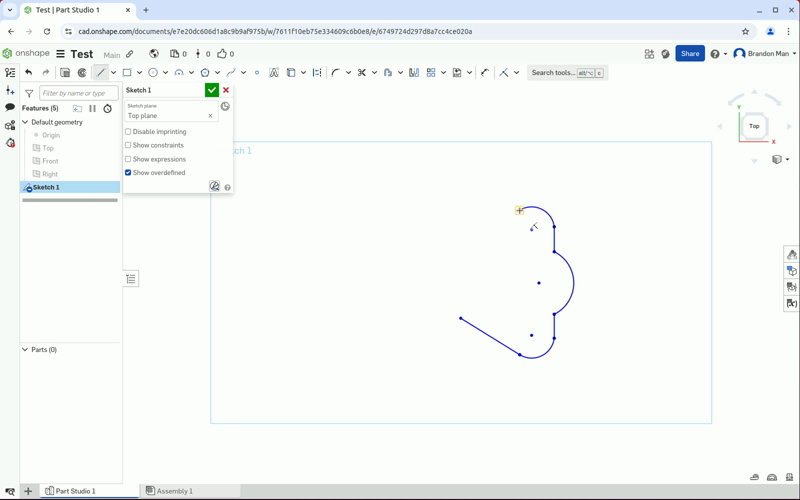
key_down(shift)
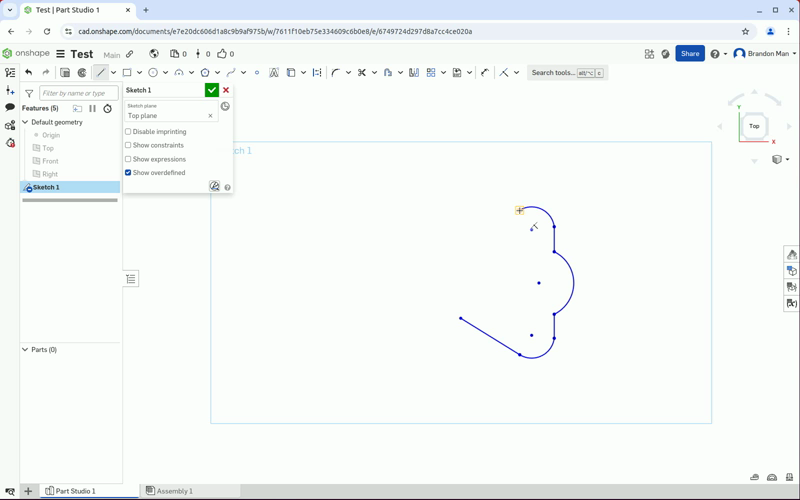
mouse_move(460, 246)
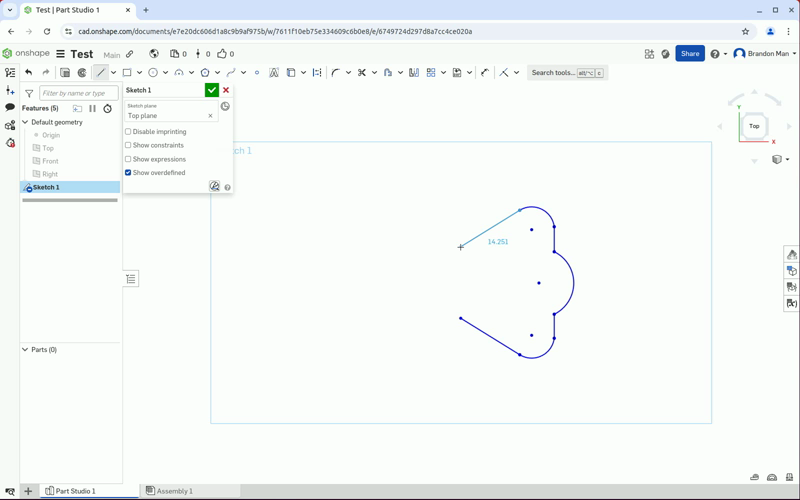
click(460, 246)
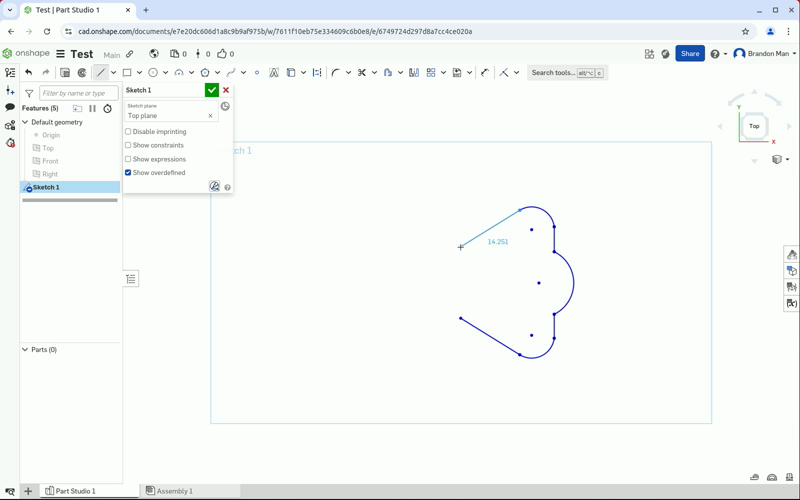
key_up(shift)
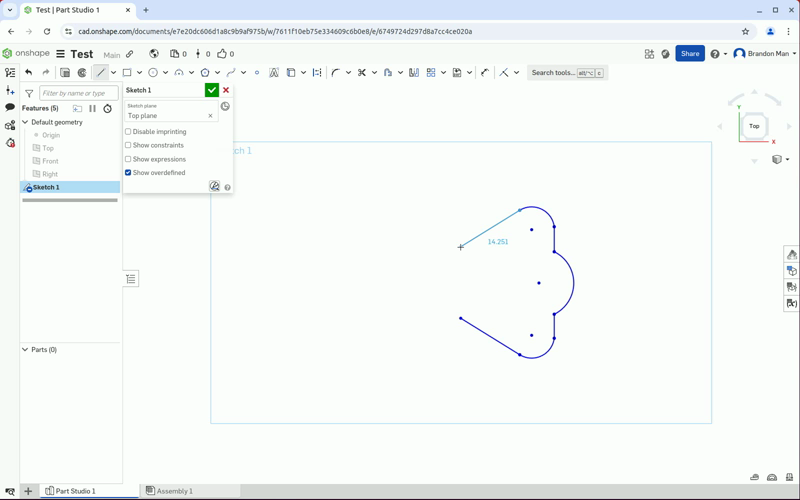
key_down(shift)
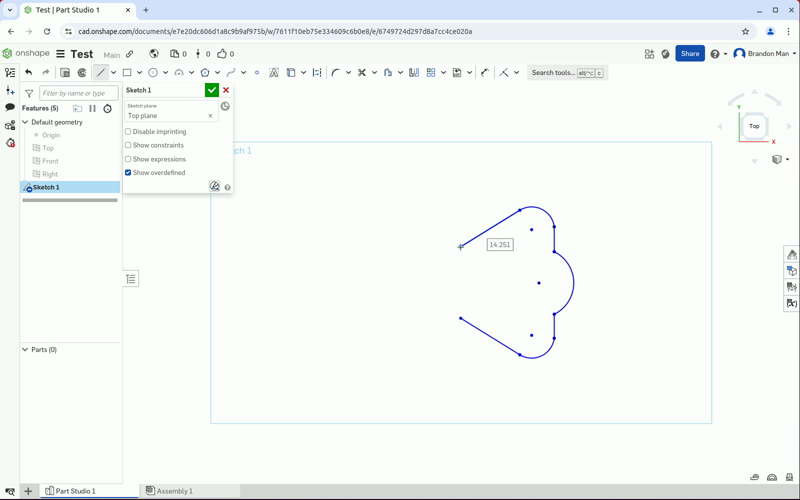
mouse_move(460, 318)
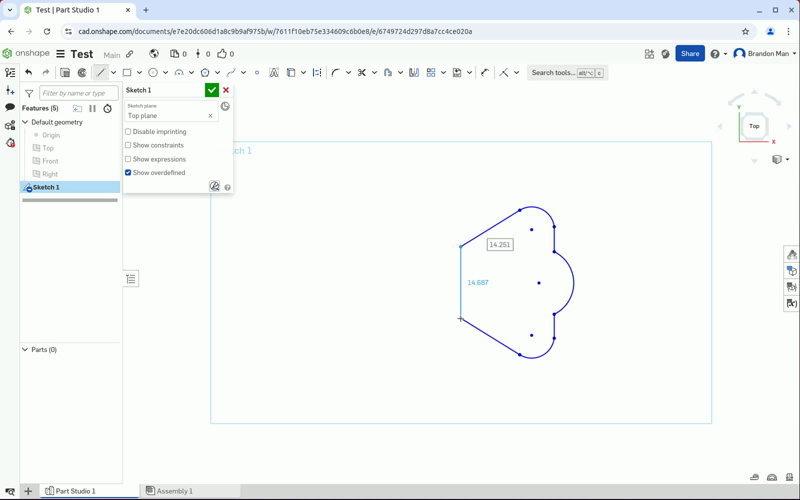
key_up(shift)
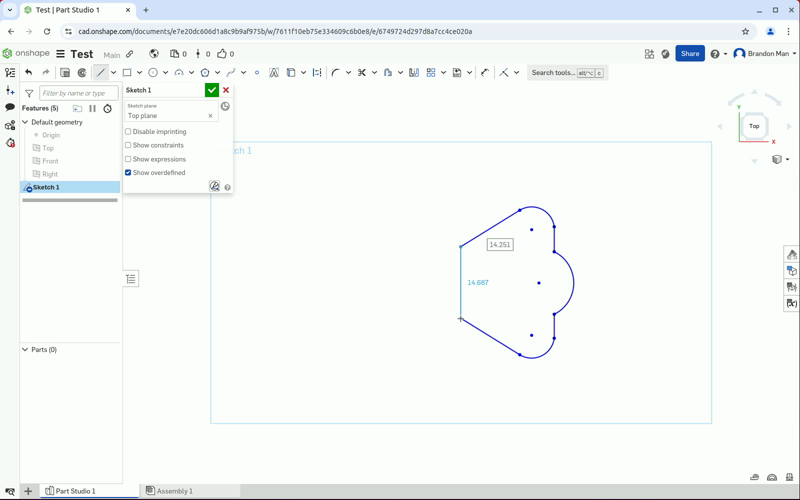
click(460, 318)
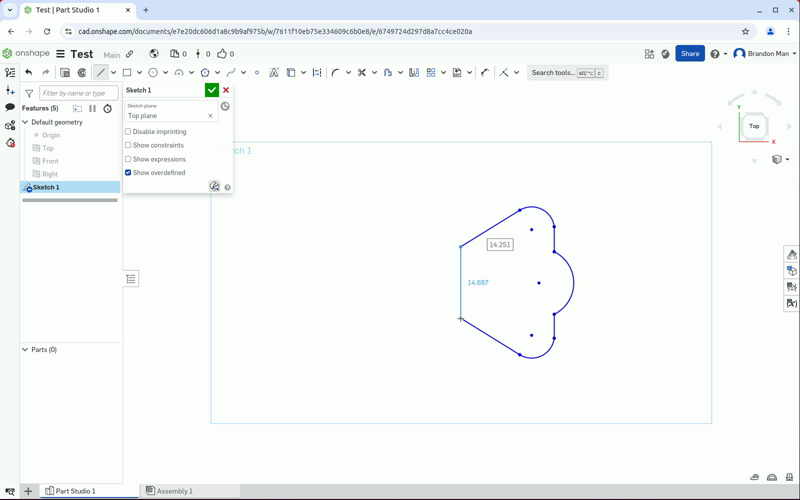
key(esc)
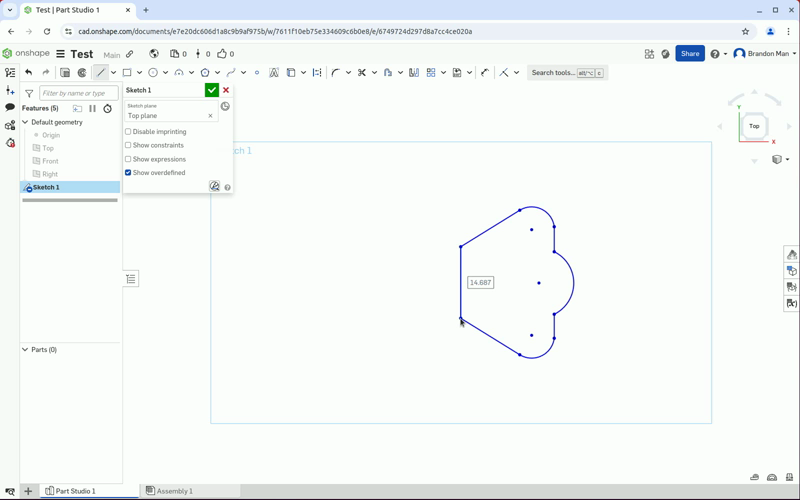
mouse_move(524, 280)
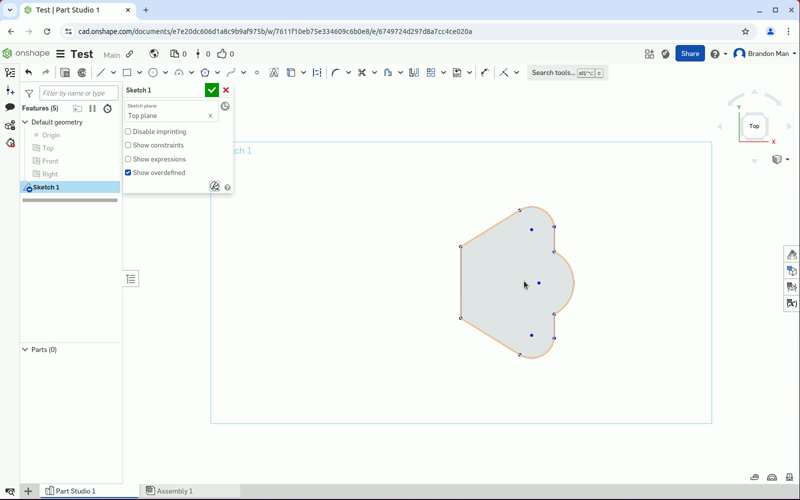
click(524, 280)
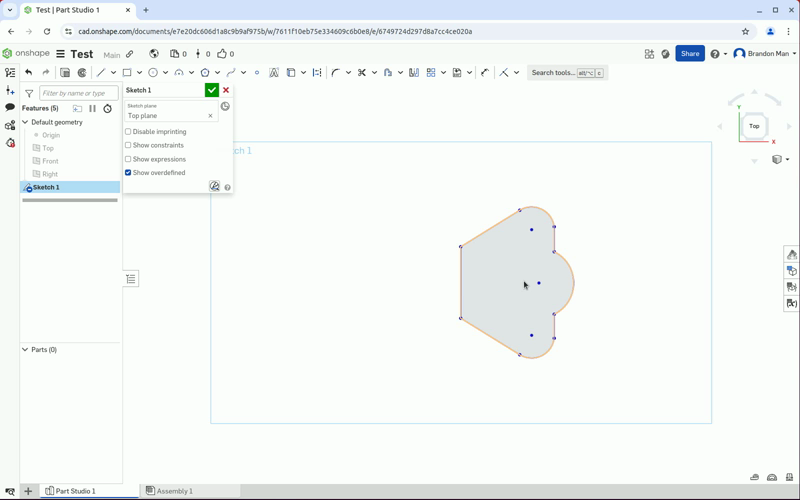
mouse_move(73, 352)
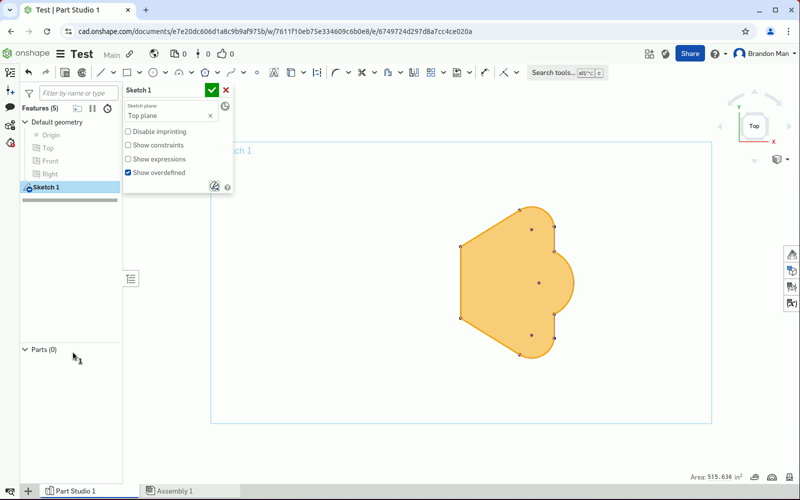
key(shift+y)
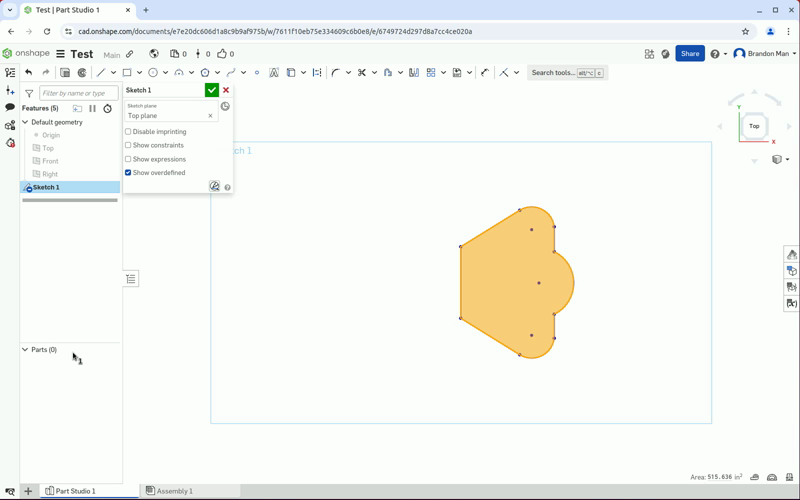
key(shift+e)
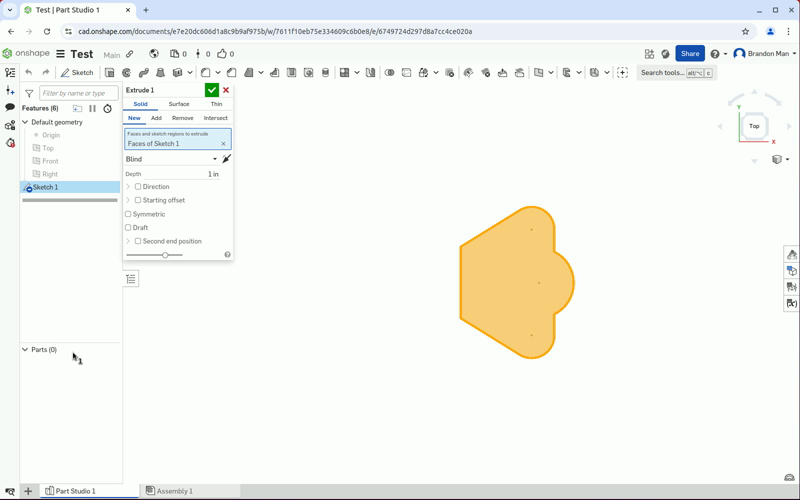
mouse_move(143, 106)
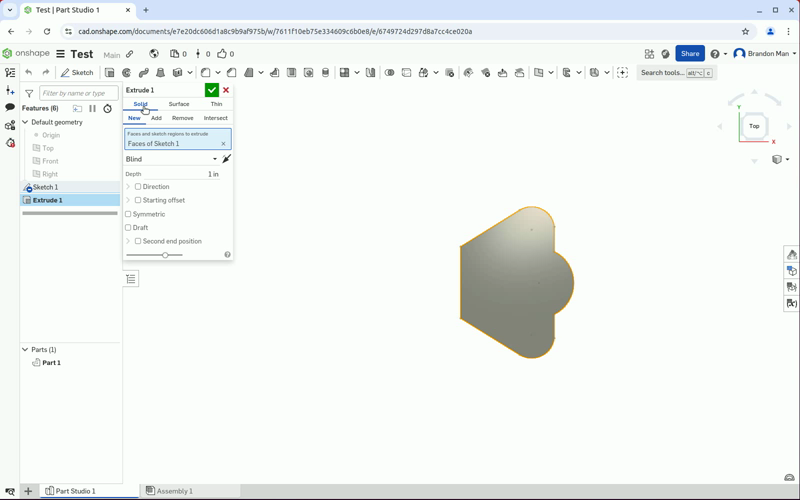
click(143, 106)
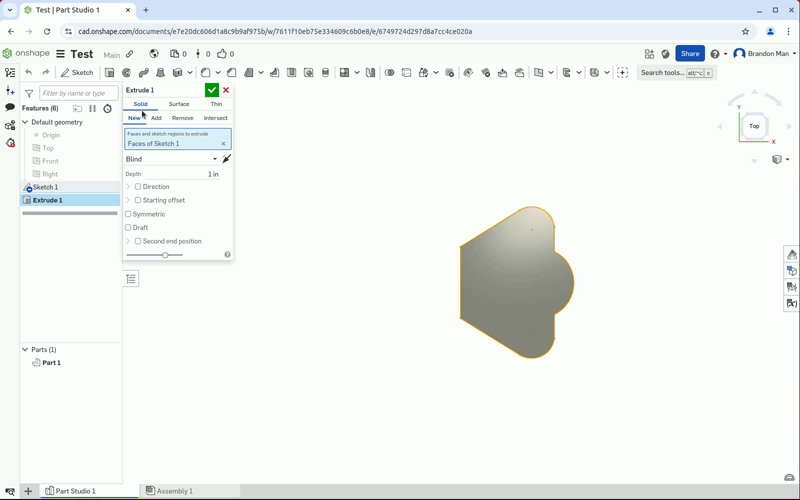
mouse_move(137, 120)
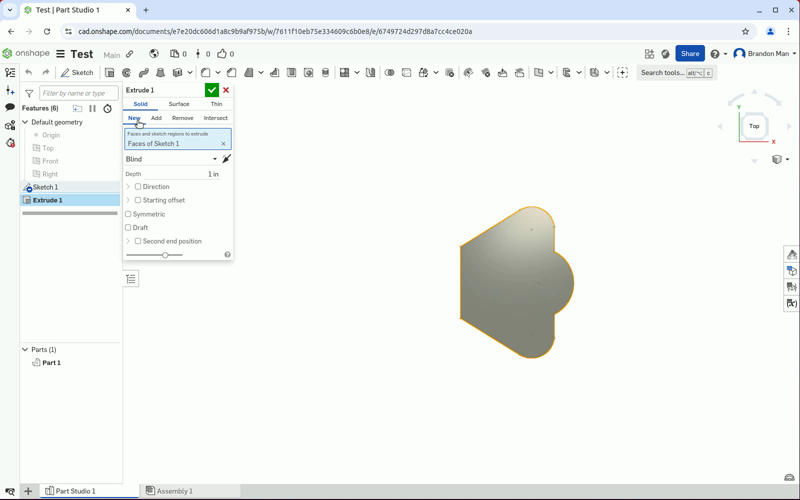
click(137, 120)
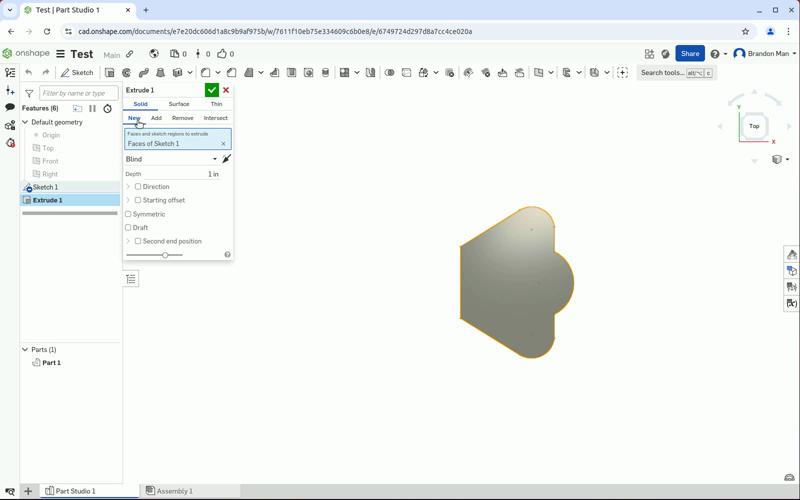
key(tab, 4)
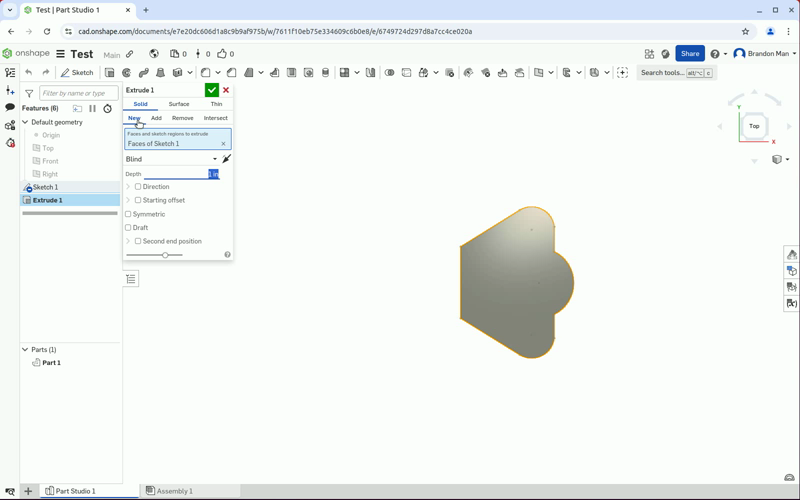
text(4.092)
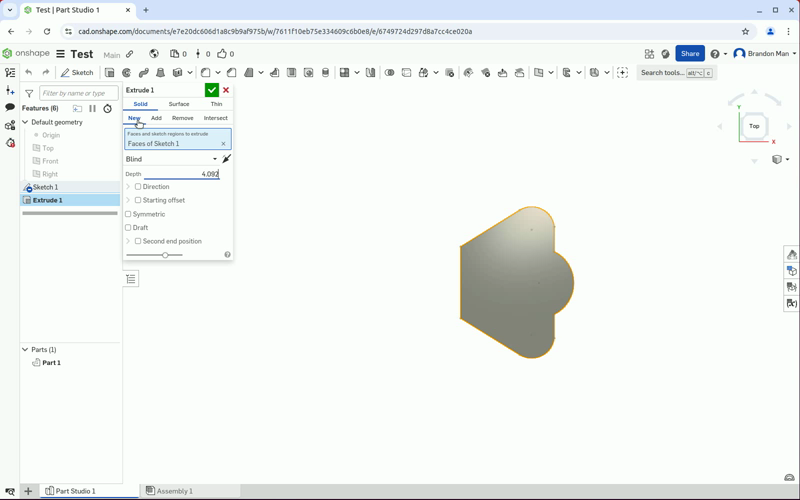
key(enter)
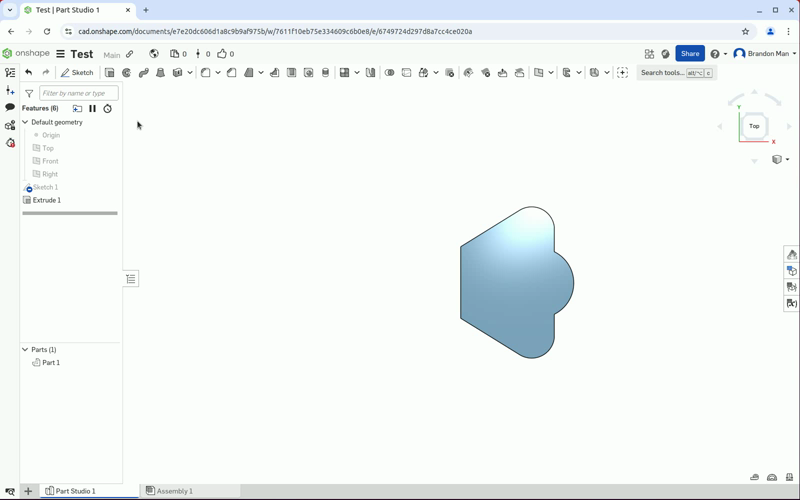
key(shift+h)
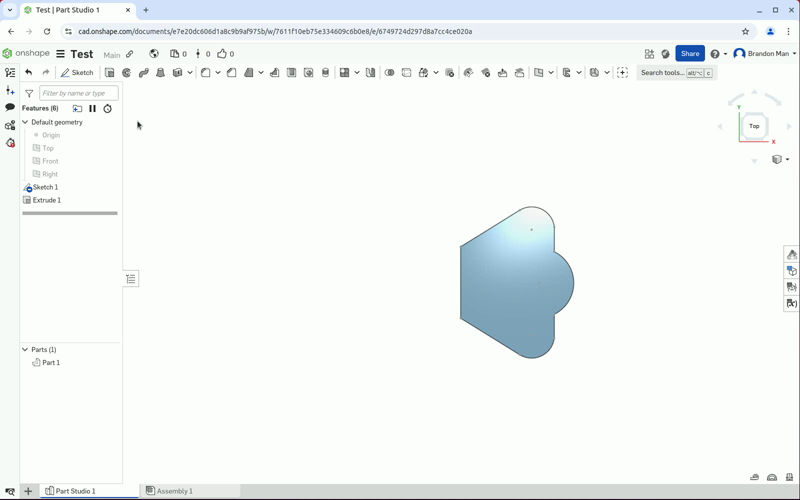
key(shift+h)
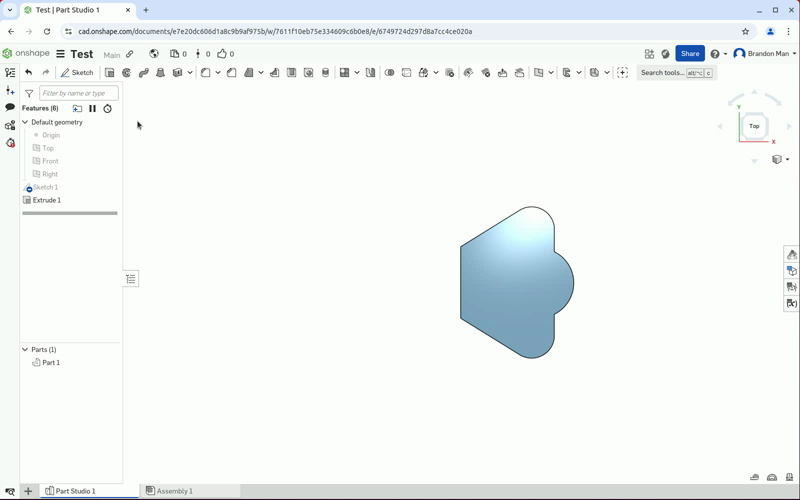
mouse_move(73, 189)
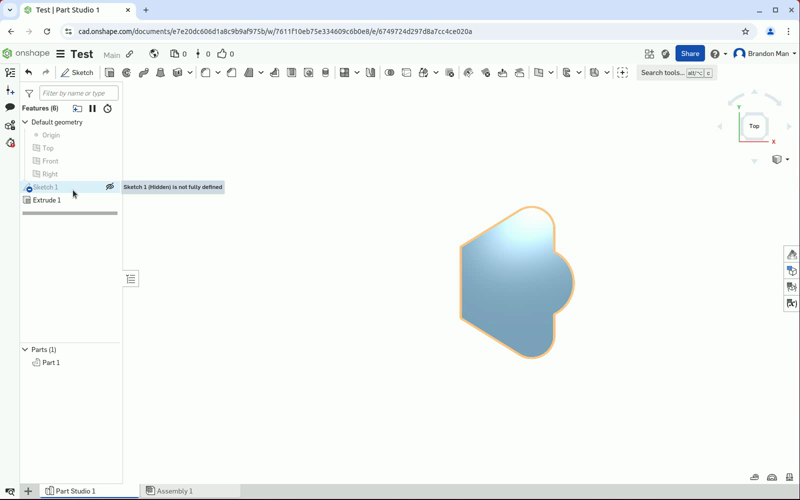
click(73, 189)
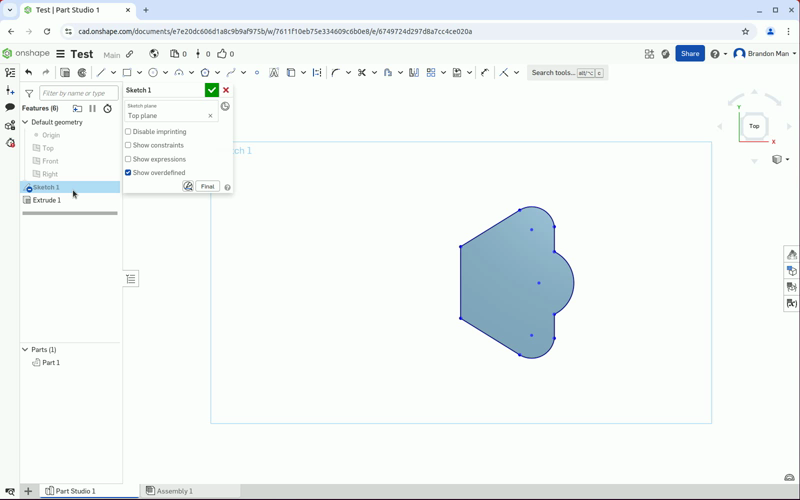
mouse_move(229, 92)
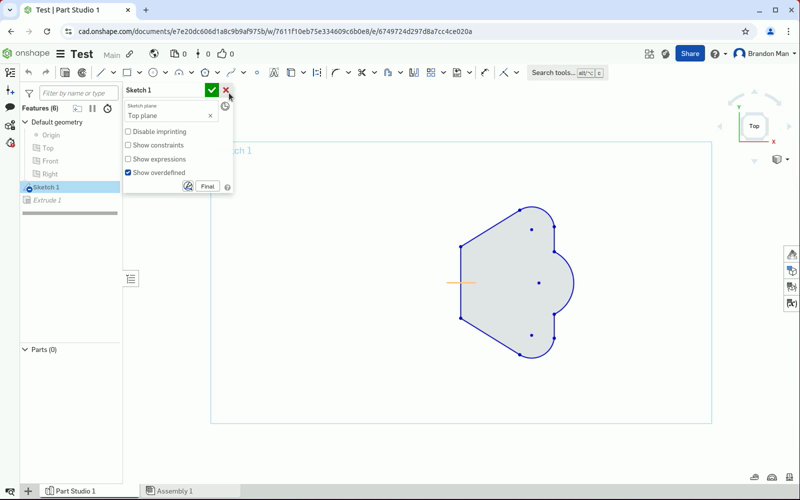
click(229, 92)
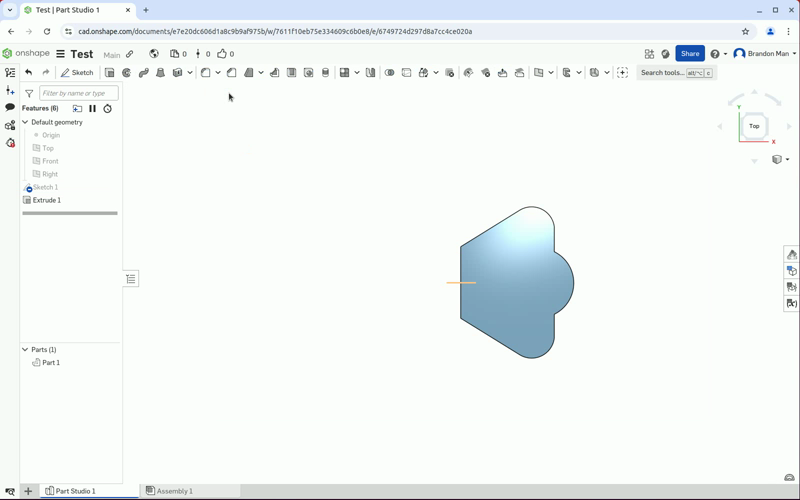
mouse_move(73, 352)
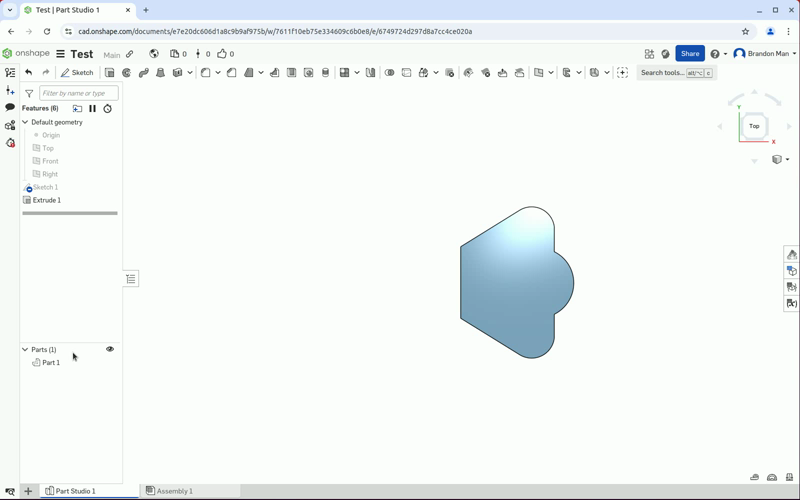
key(y)
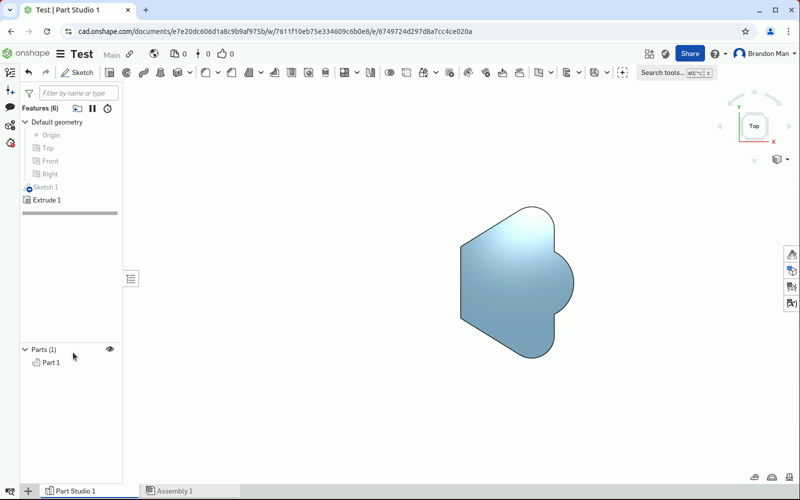
key(shift+p)
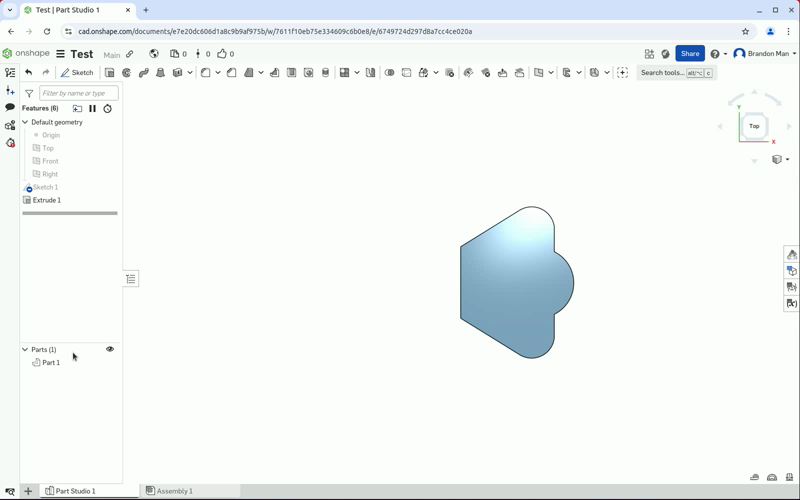
key(space)
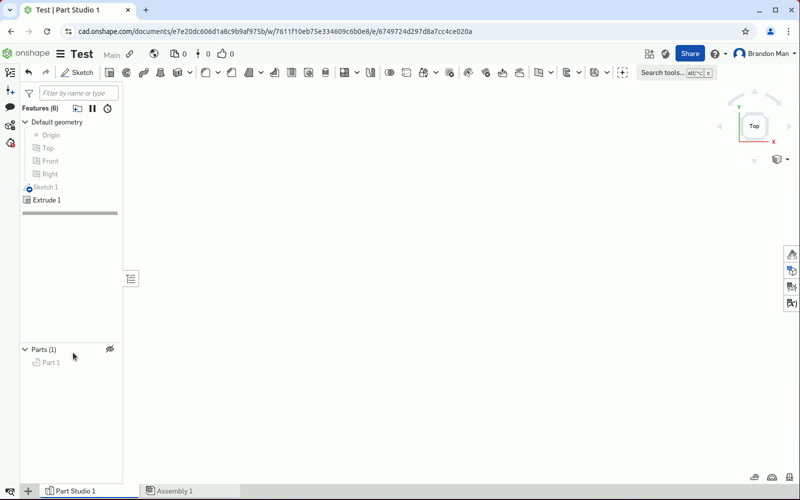
key_down(shift)
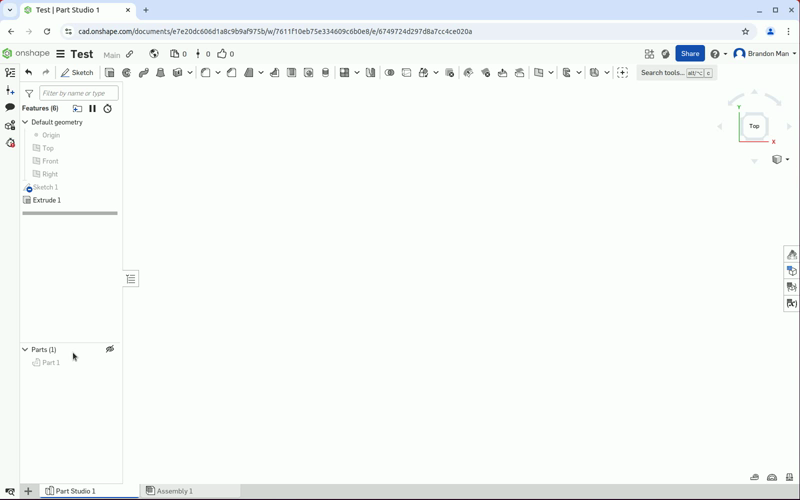
key(up)
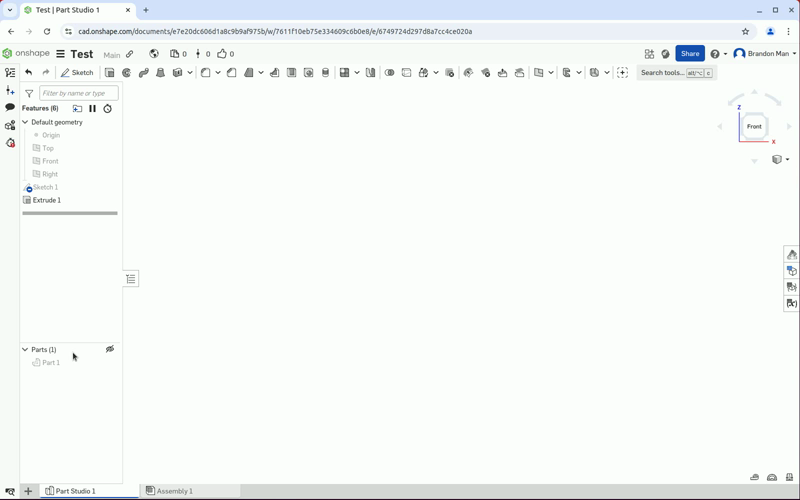
key_up(shift)
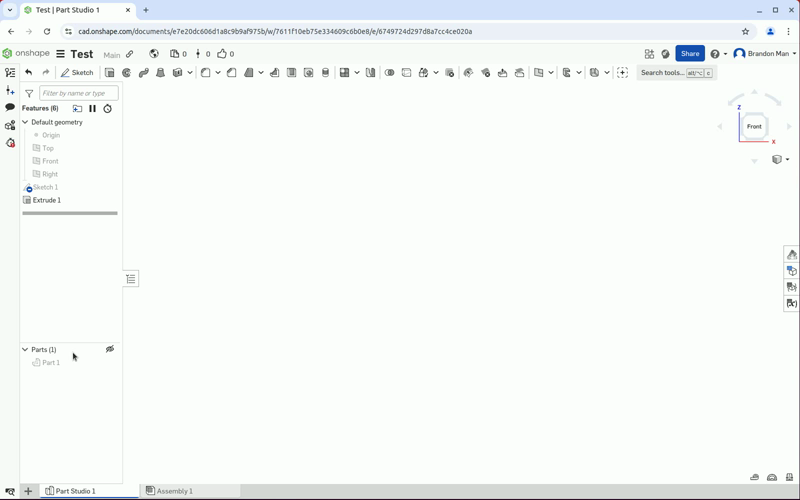
mouse_move(73, 352)
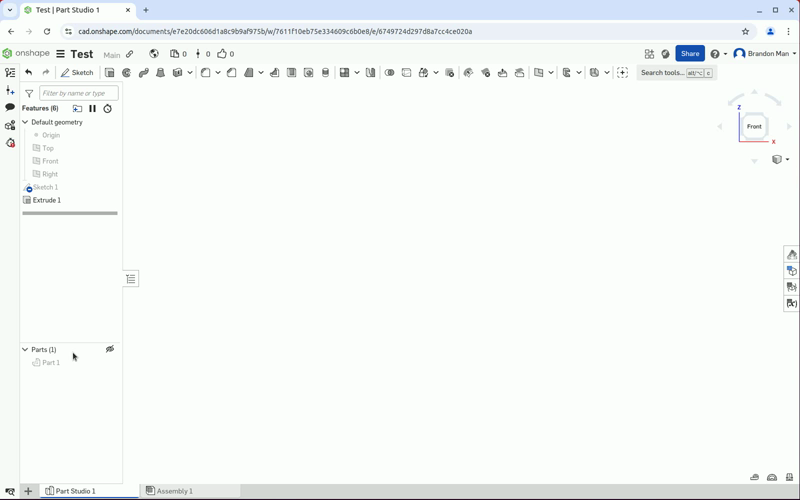
key(shift+y)
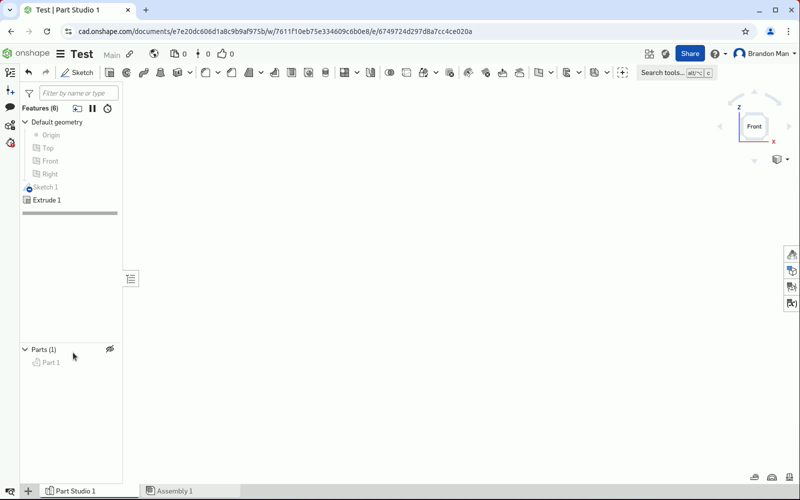
key(shift+s)
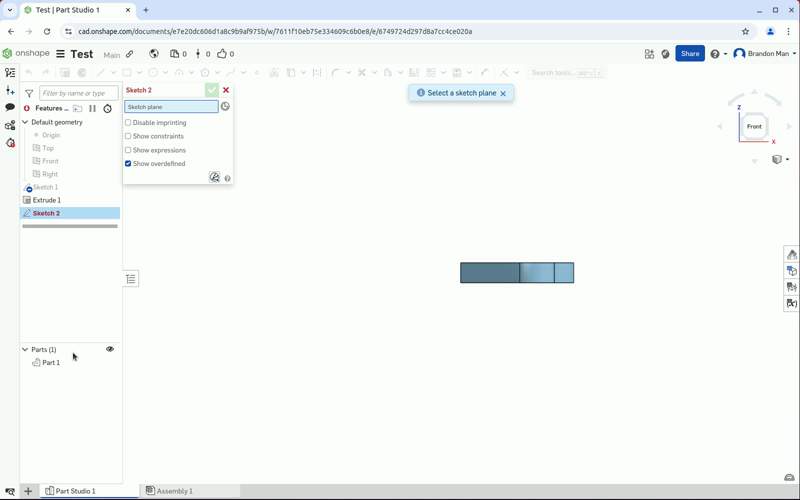
mouse_move(73, 163)
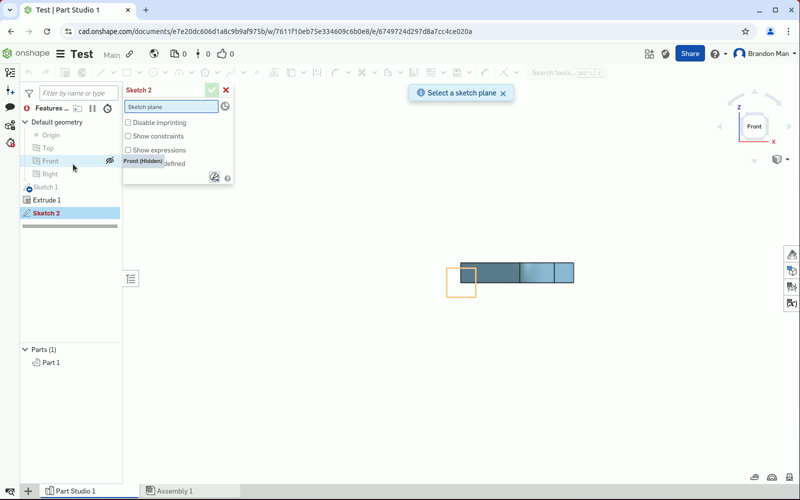
click(73, 163)
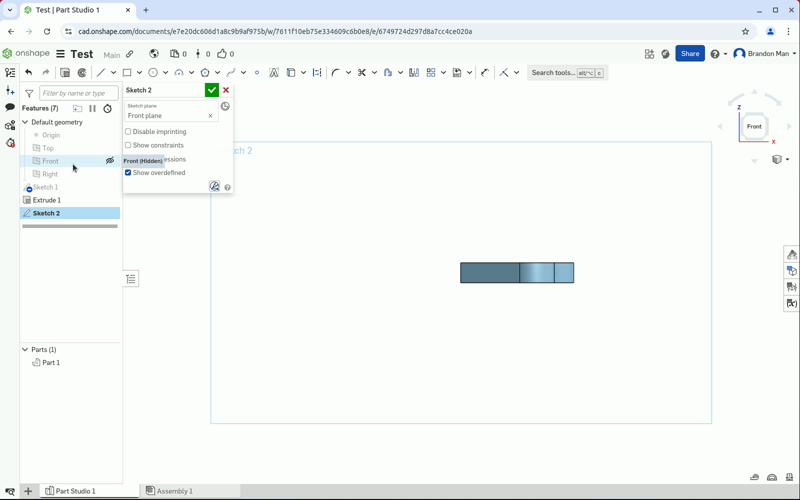
mouse_move(73, 352)
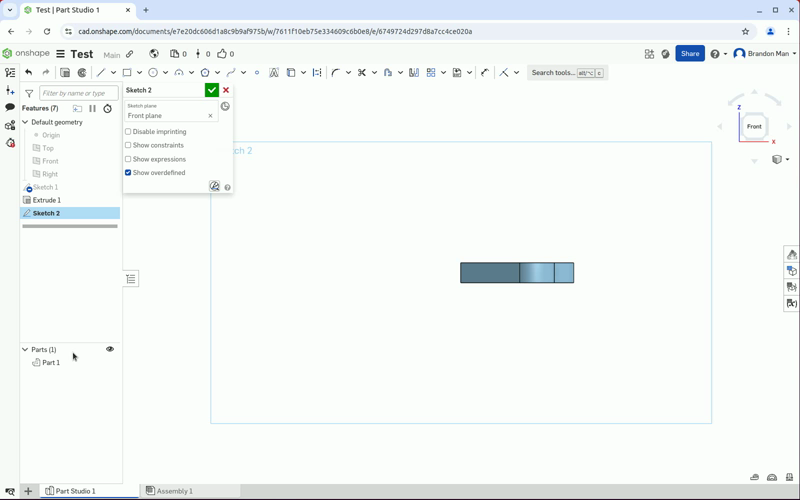
key(y)
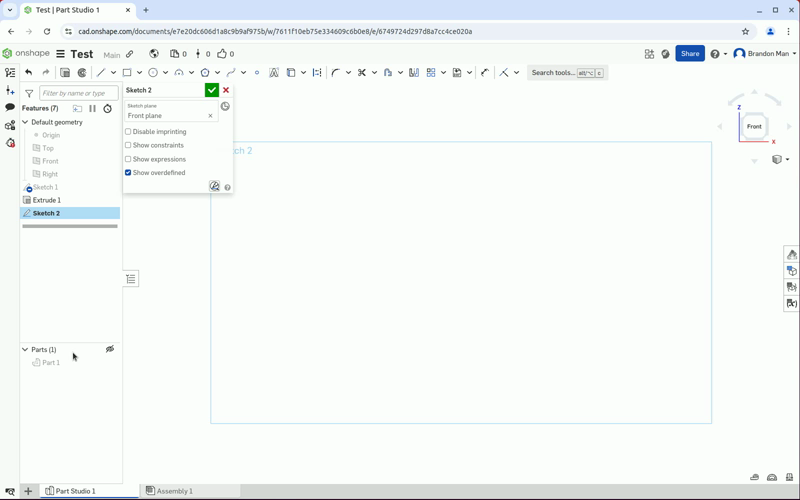
key(l)
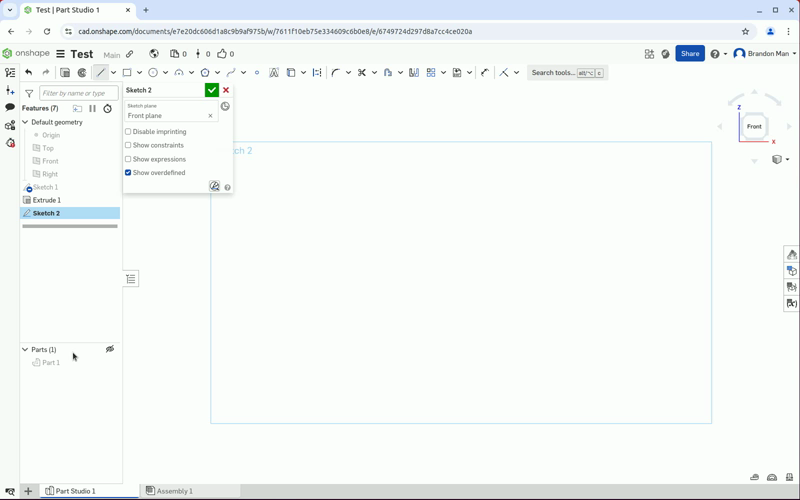
key_down(shift)
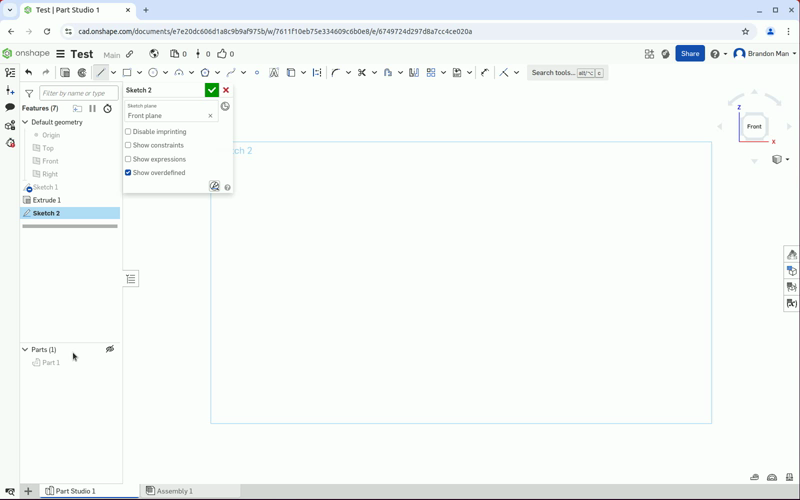
mouse_move(404, 282)
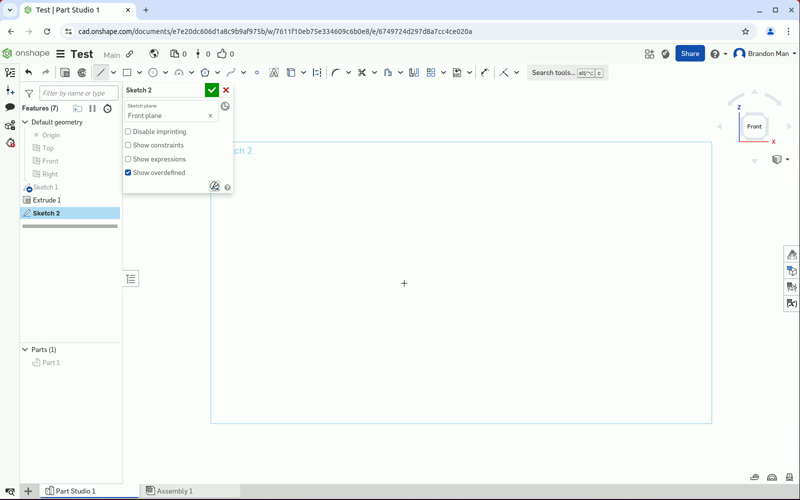
click(404, 282)
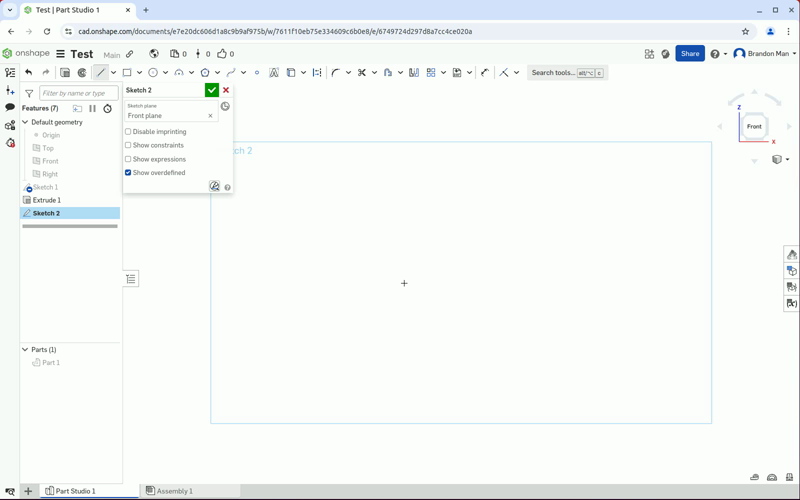
key_up(shift)
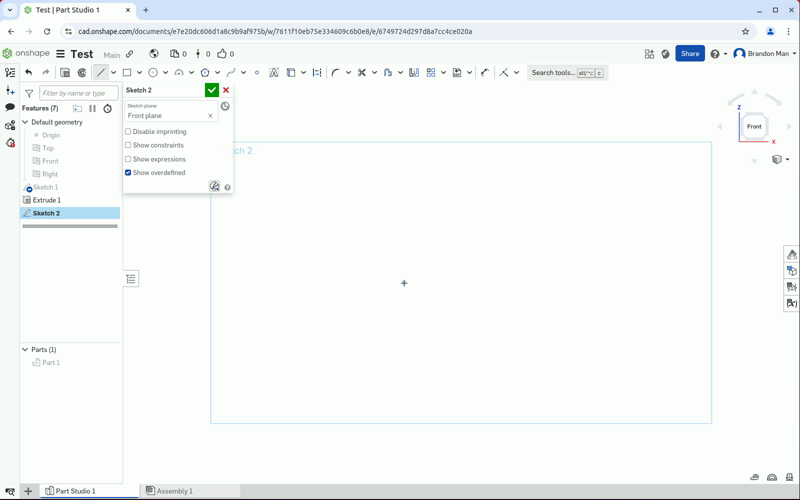
key_down(shift)
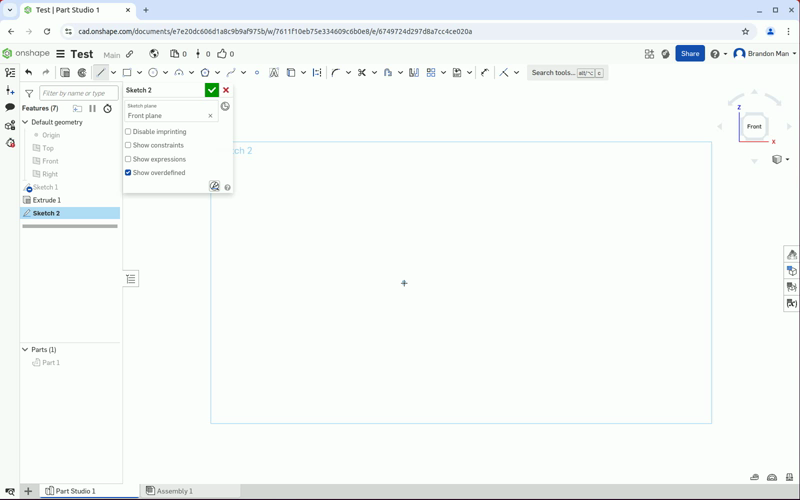
mouse_move(434, 282)
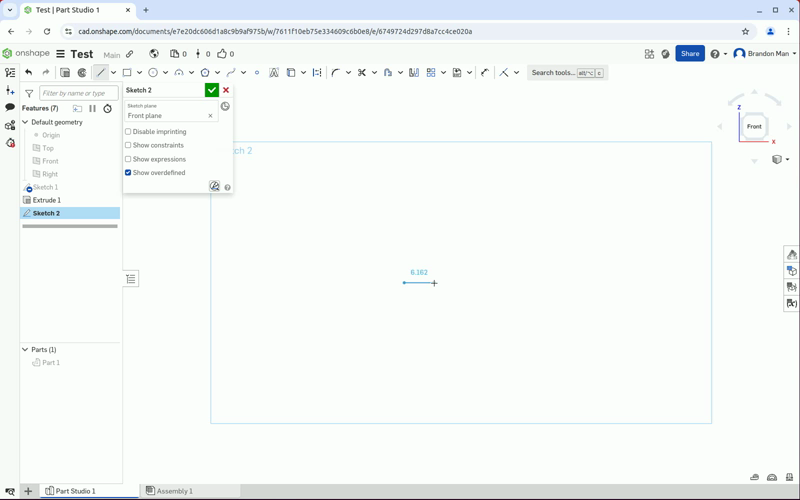
mouse_move(461, 282)
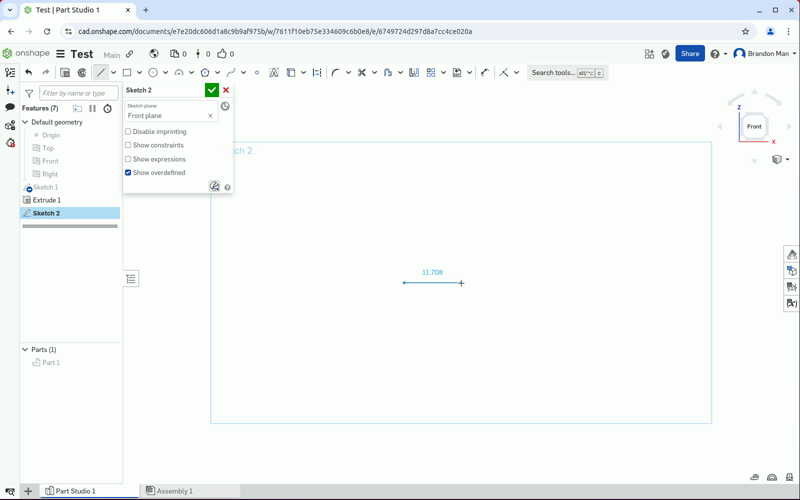
click(461, 282)
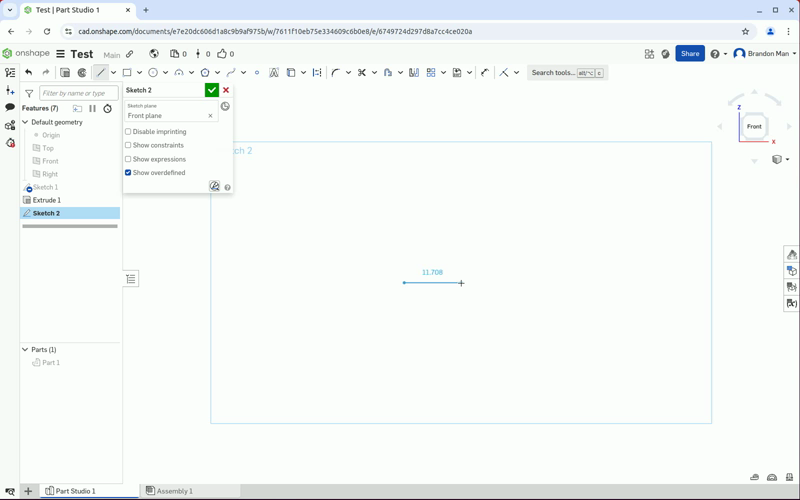
key_up(shift)
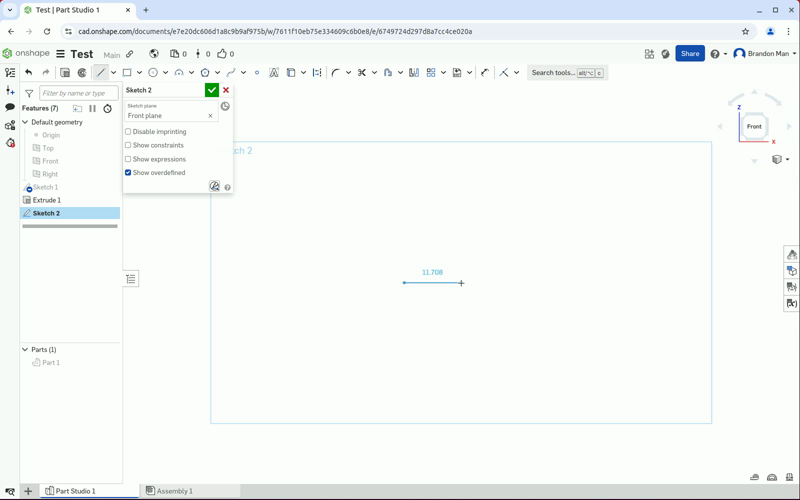
key_down(shift)
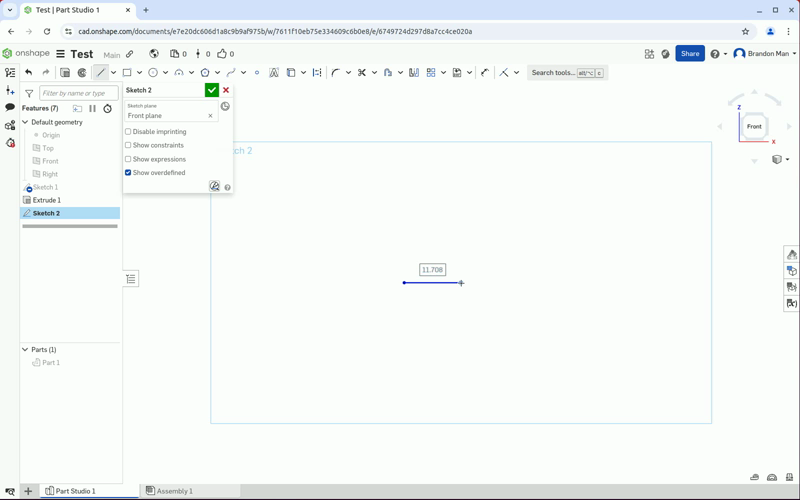
mouse_move(491, 282)
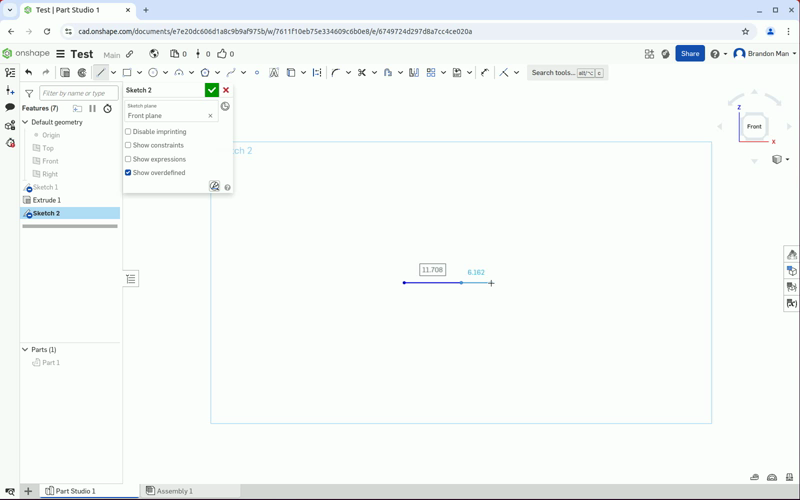
mouse_move(461, 238)
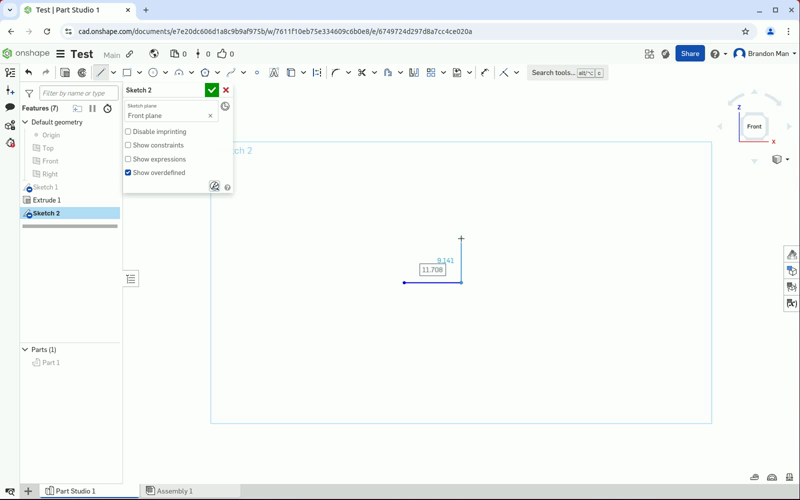
click(461, 238)
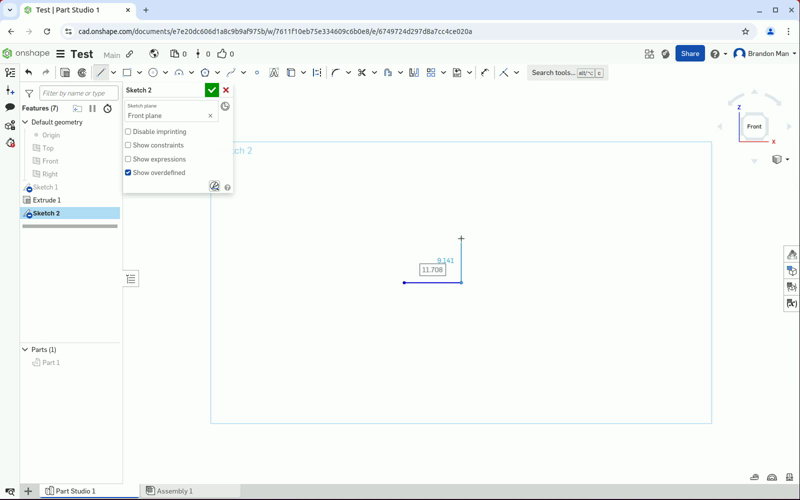
key_up(shift)
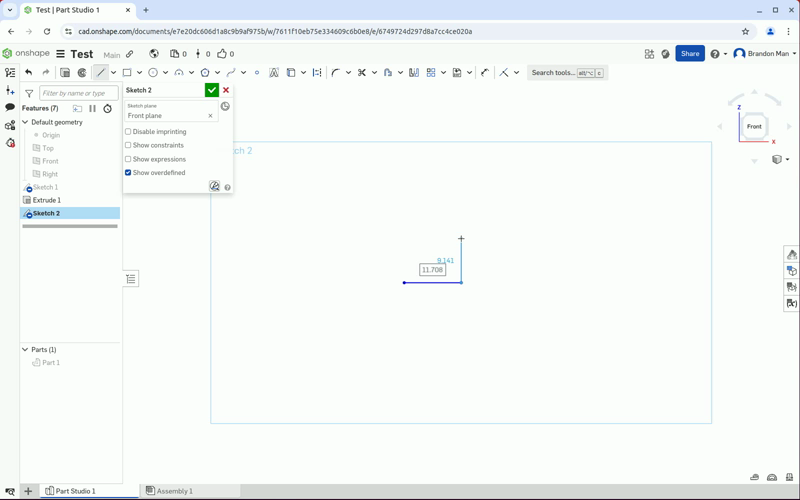
key(esc)
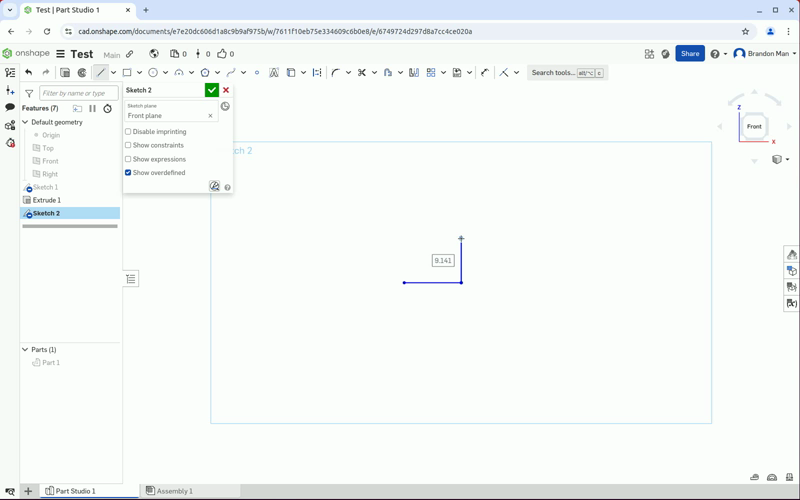
key(a)
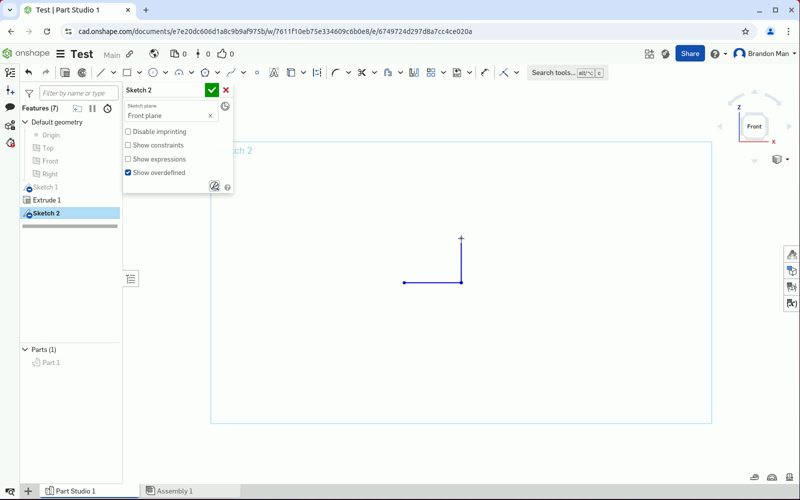
mouse_move(461, 238)
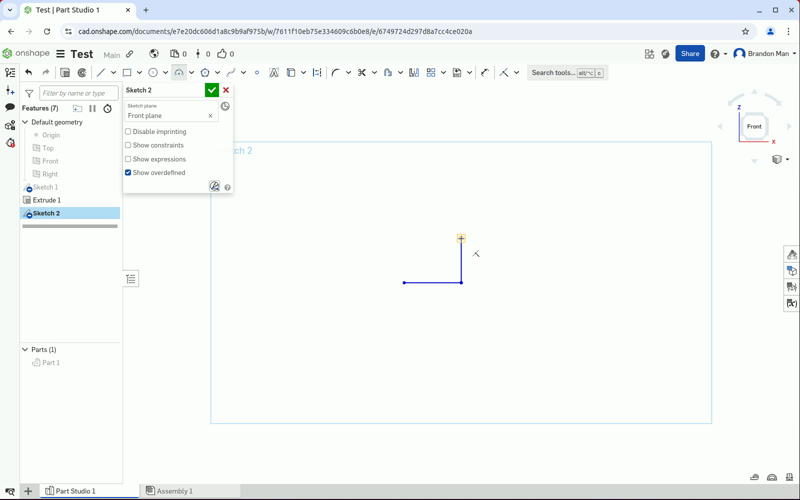
click(461, 238)
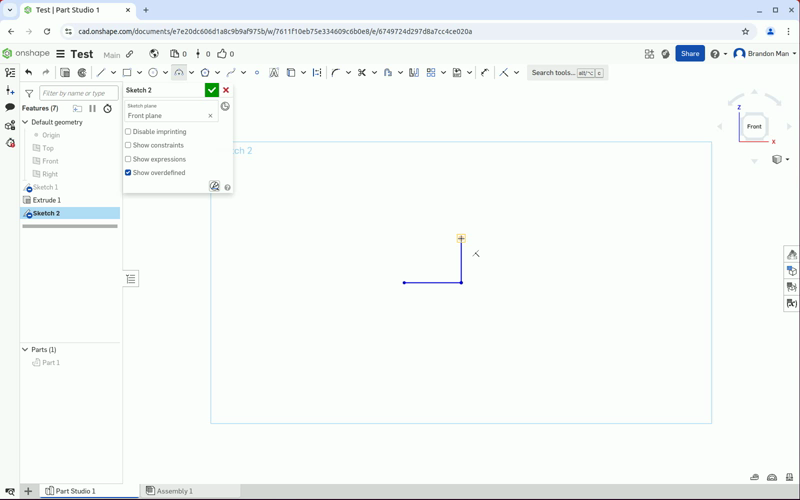
key_down(shift)
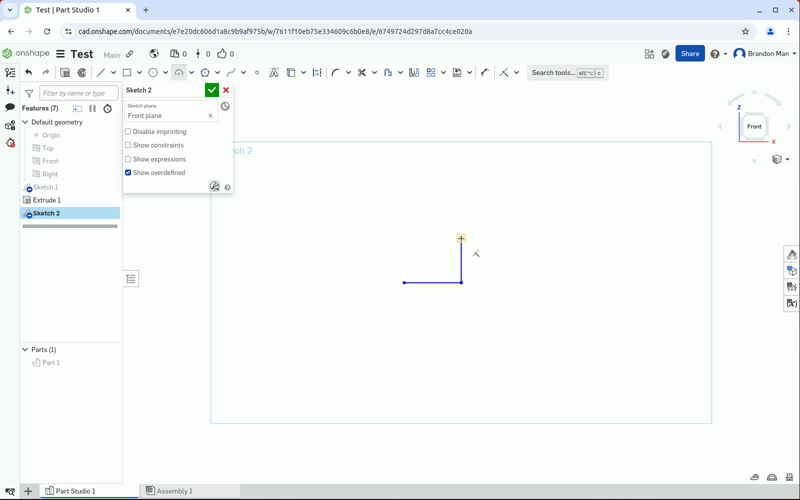
mouse_move(404, 237)
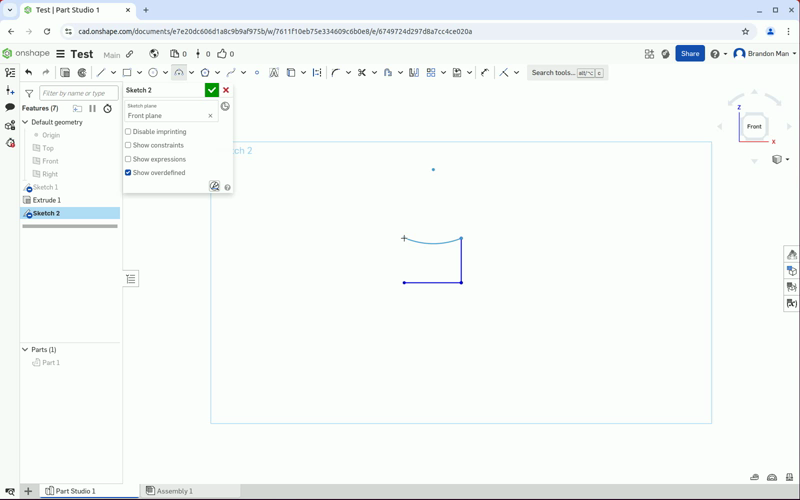
click(404, 237)
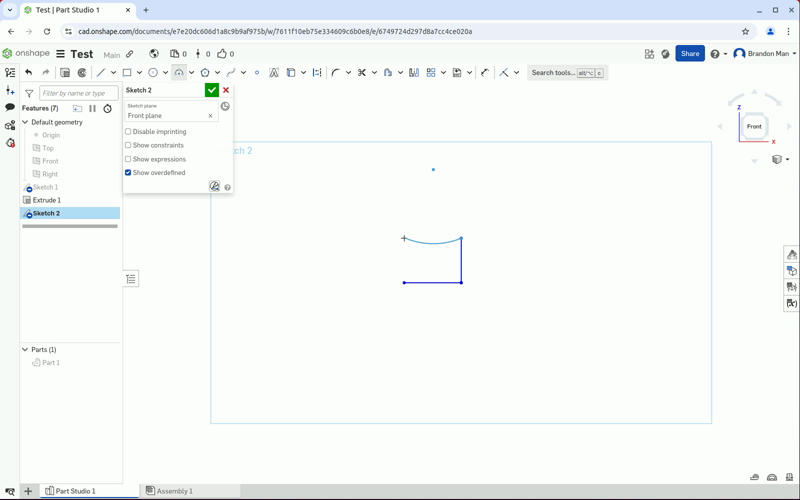
mouse_move(433, 209)
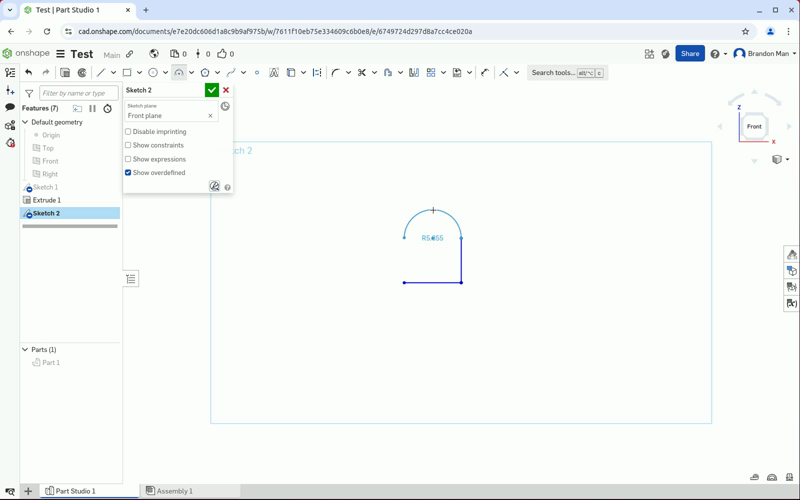
click(433, 209)
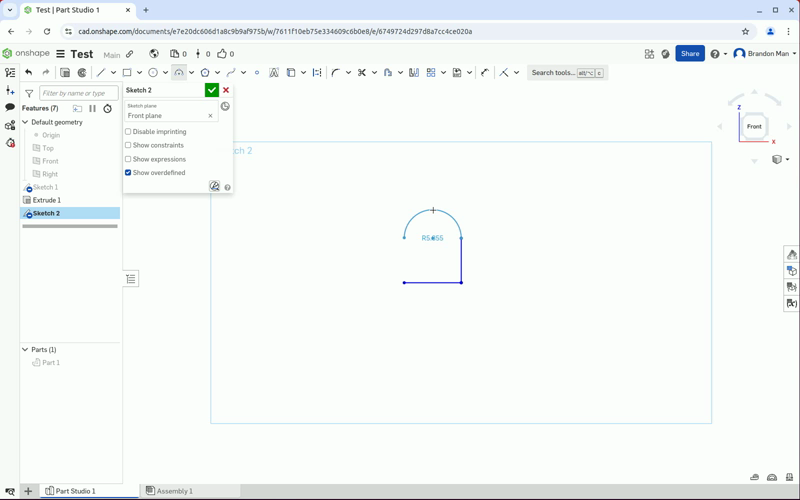
key_up(shift)
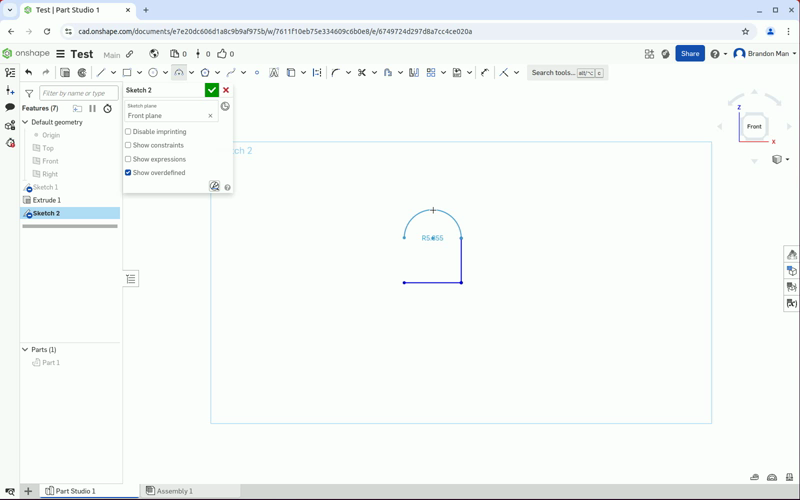
key(esc)
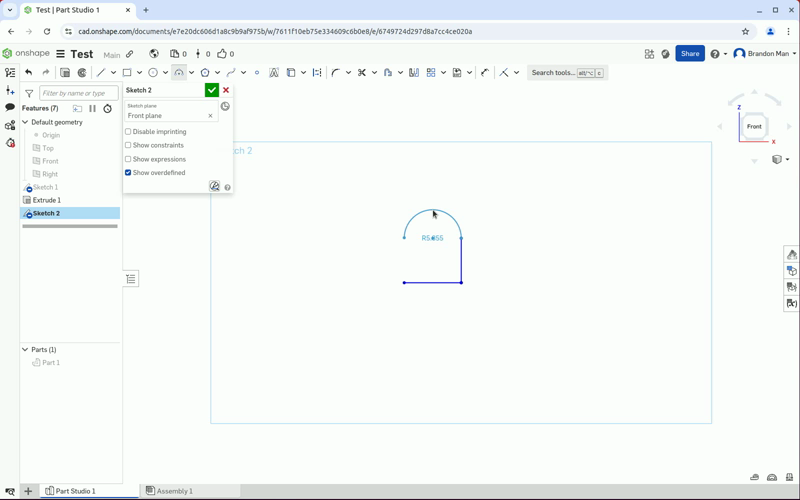
key(l)
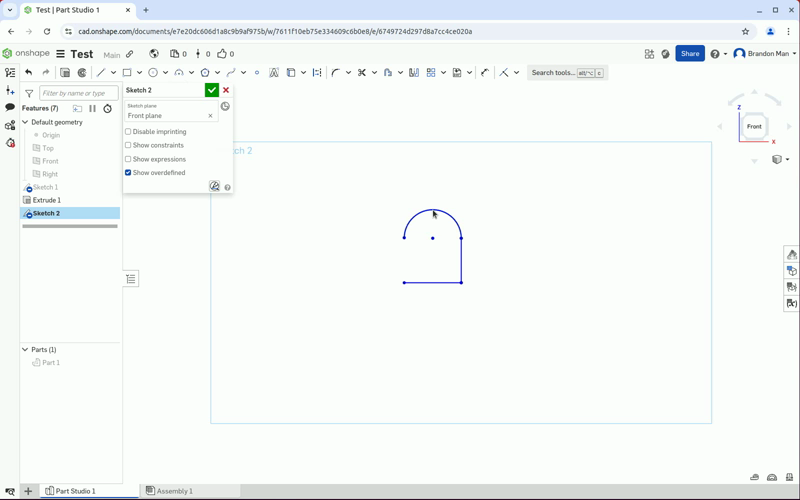
mouse_move(404, 237)
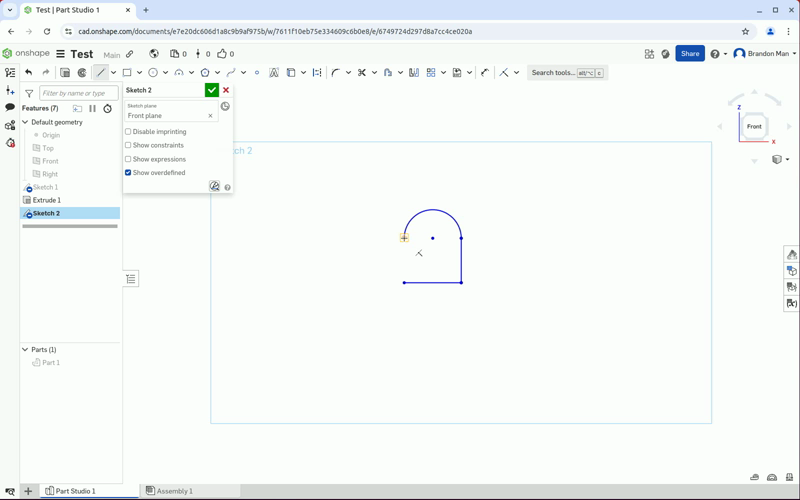
click(404, 237)
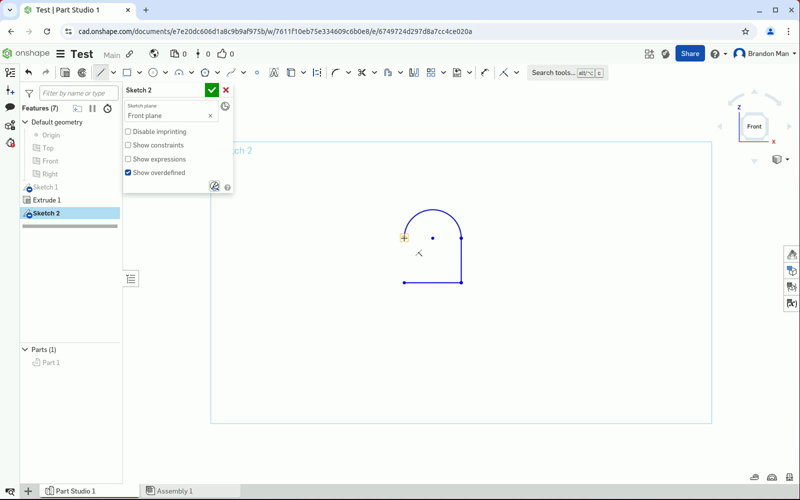
mouse_move(434, 237)
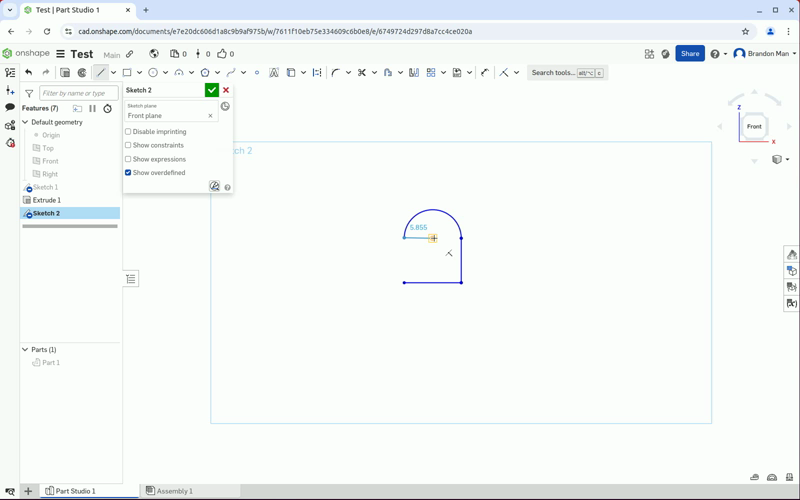
key_down(shift)
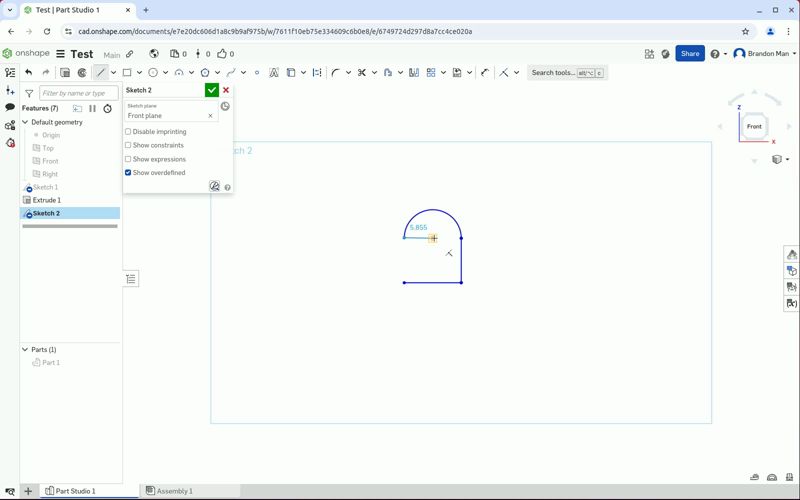
mouse_move(404, 282)
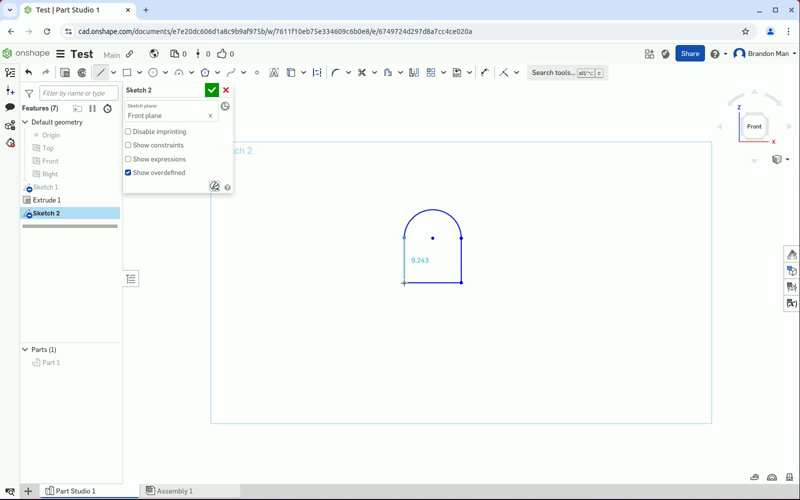
key_up(shift)
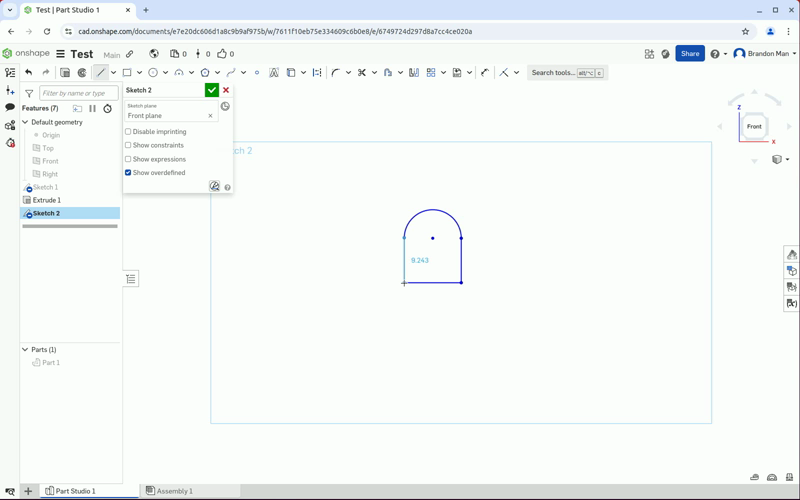
click(404, 282)
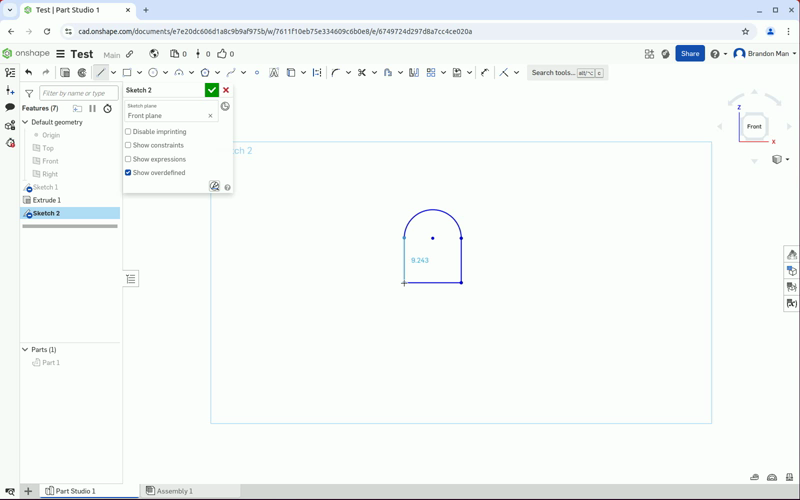
key(esc)
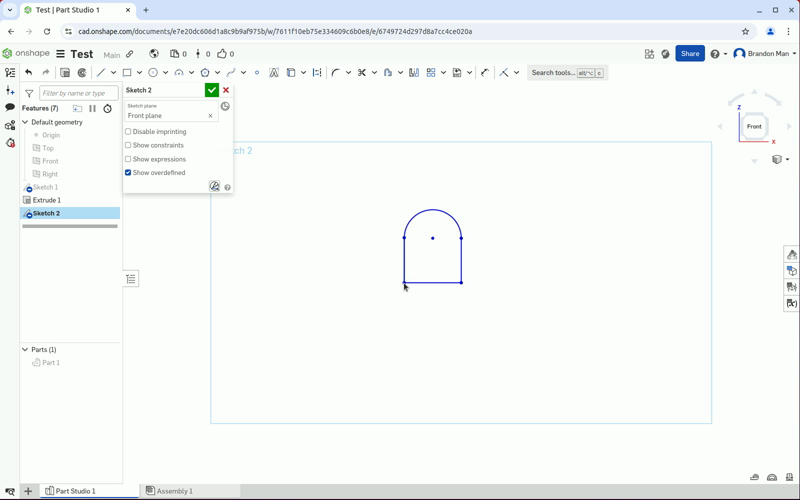
mouse_move(441, 252)
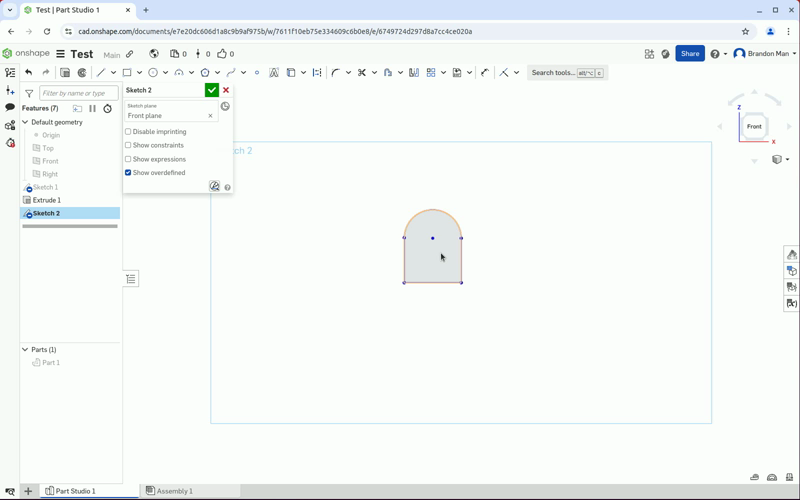
click(441, 252)
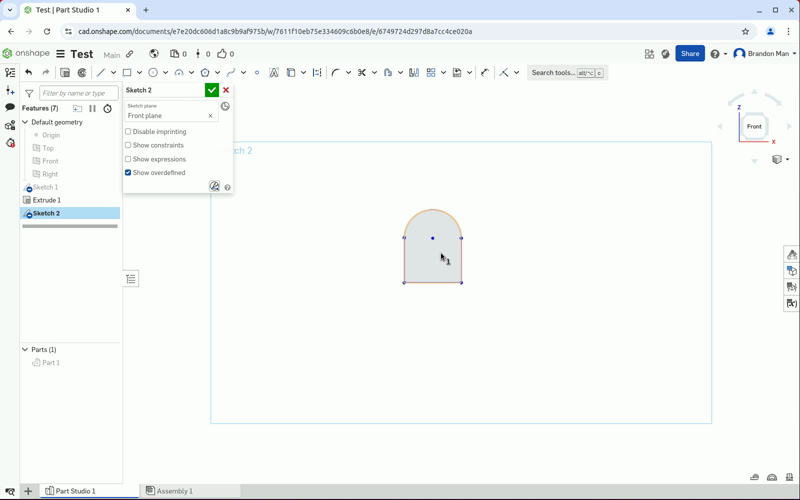
mouse_move(73, 352)
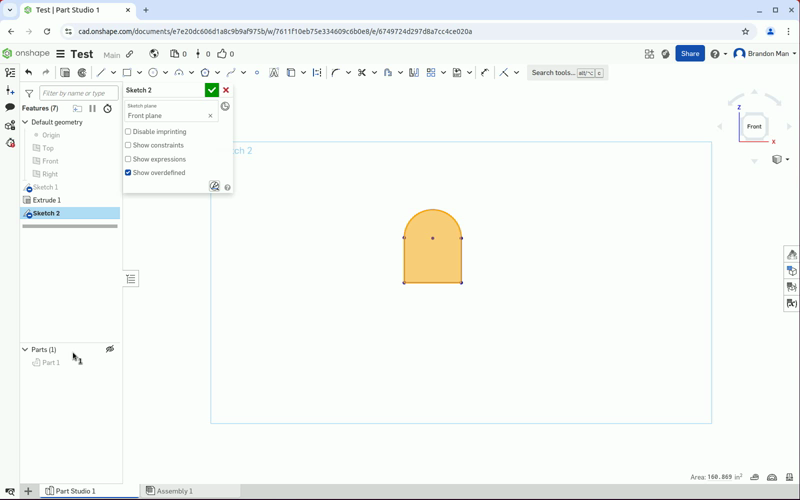
key(shift+y)
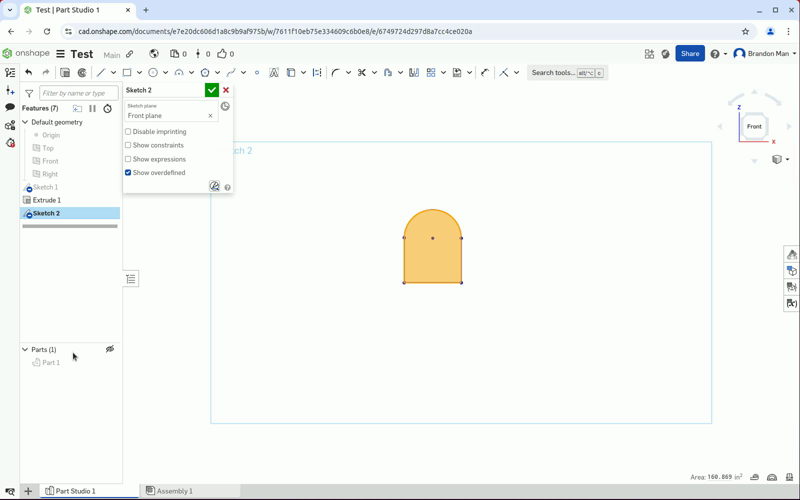
key(shift+e)
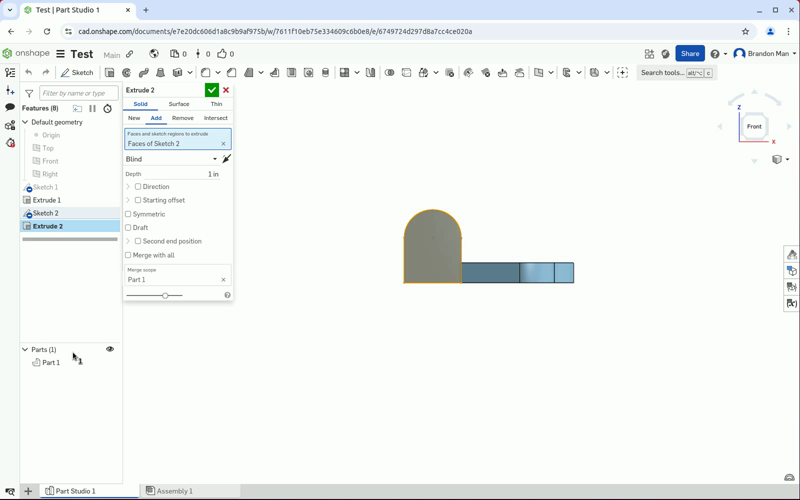
mouse_move(143, 106)
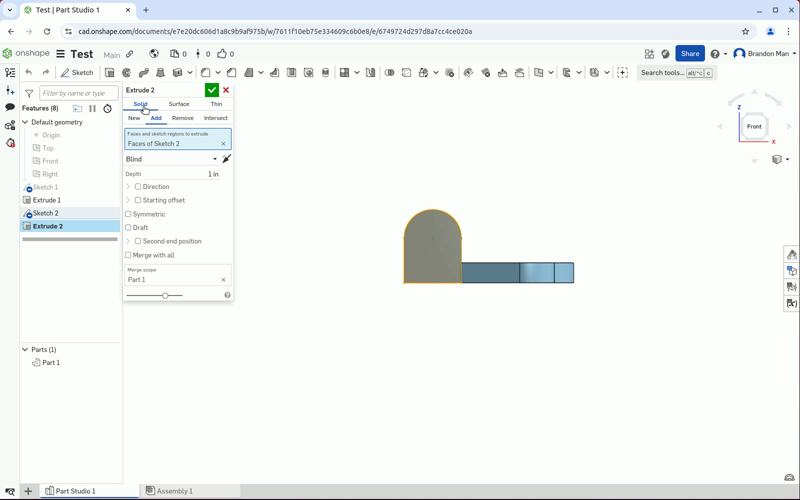
click(143, 106)
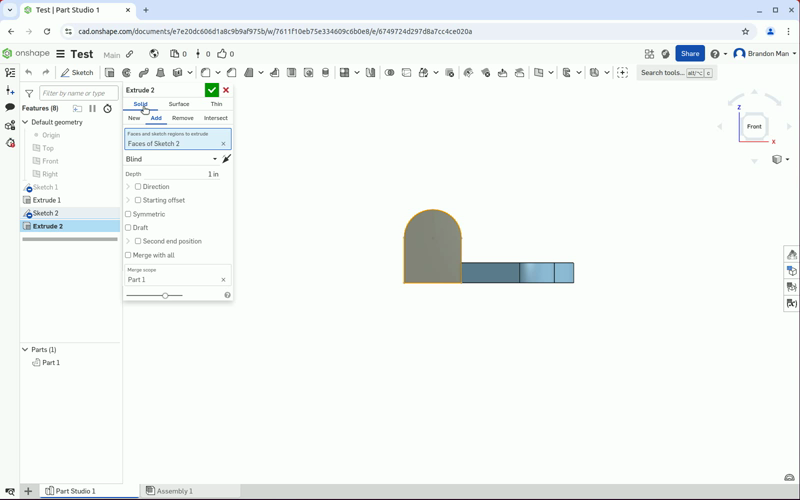
mouse_move(137, 120)
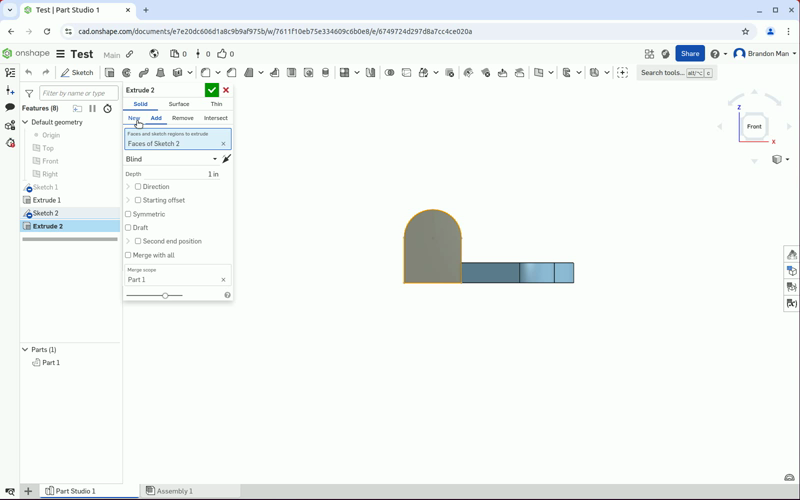
click(137, 120)
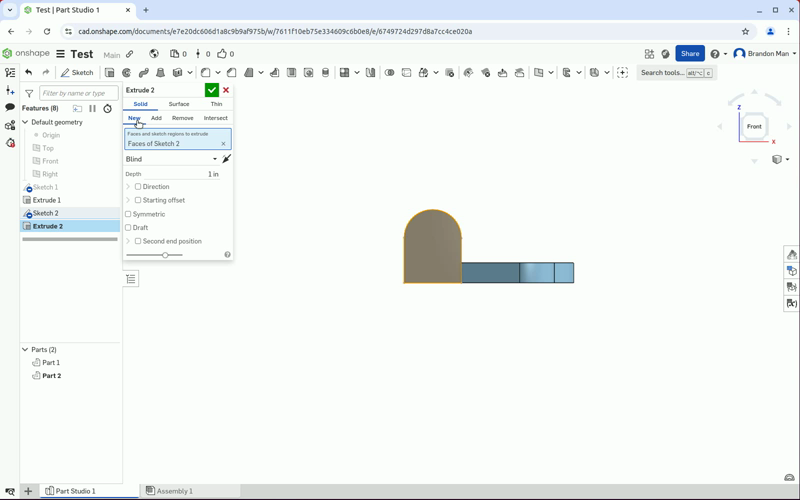
key(tab, 4)
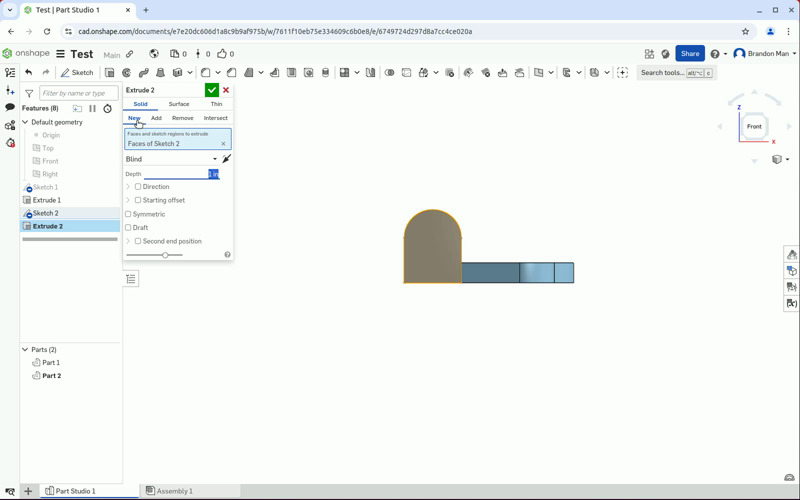
text(14.442)
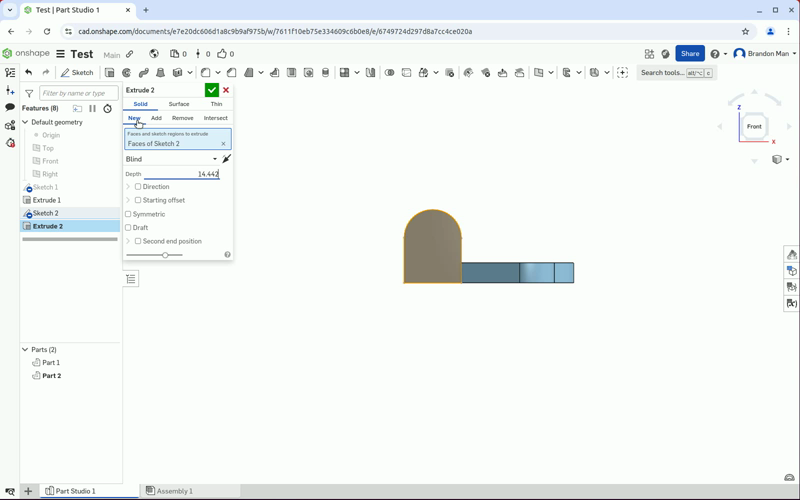
key(tab, 3)
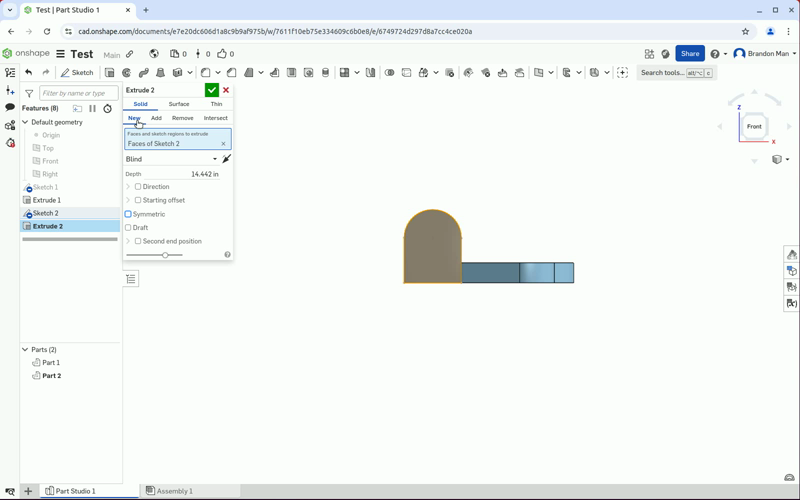
key(space)
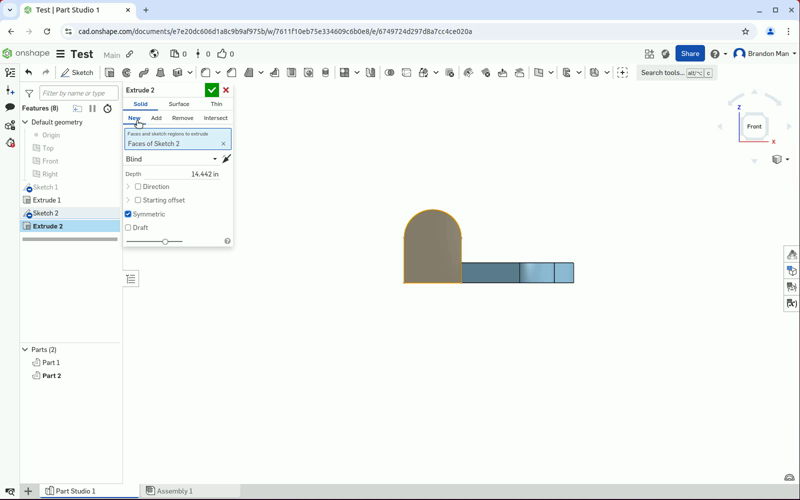
key(enter)
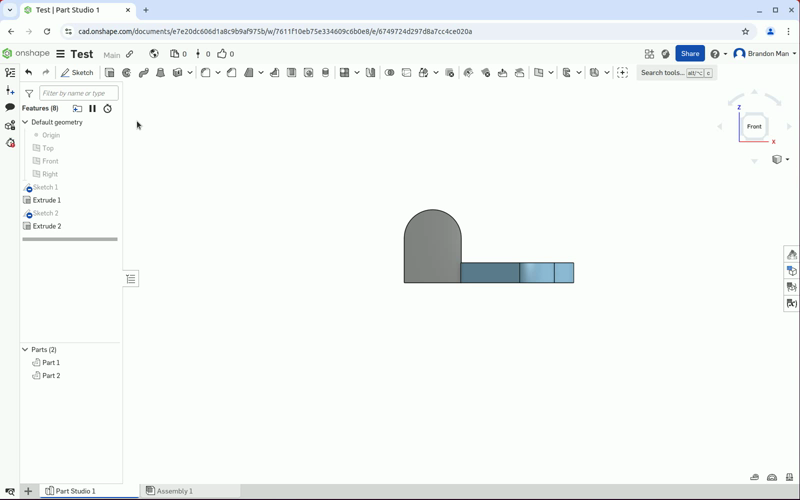
key(shift+h)
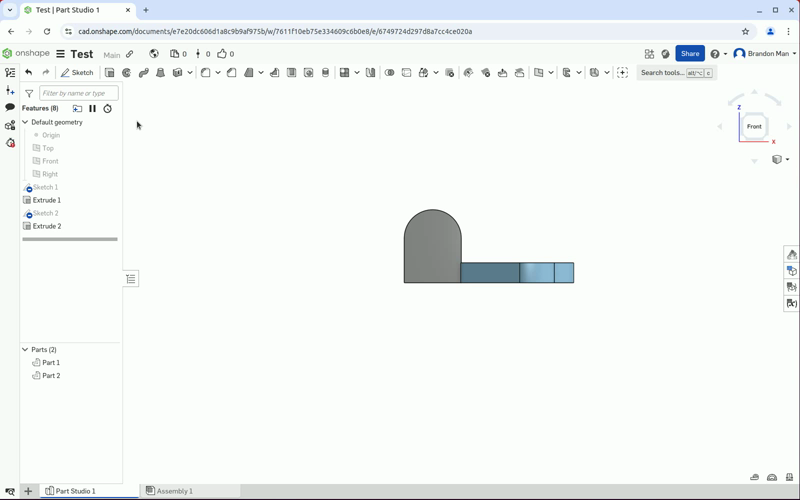
key(shift+h)
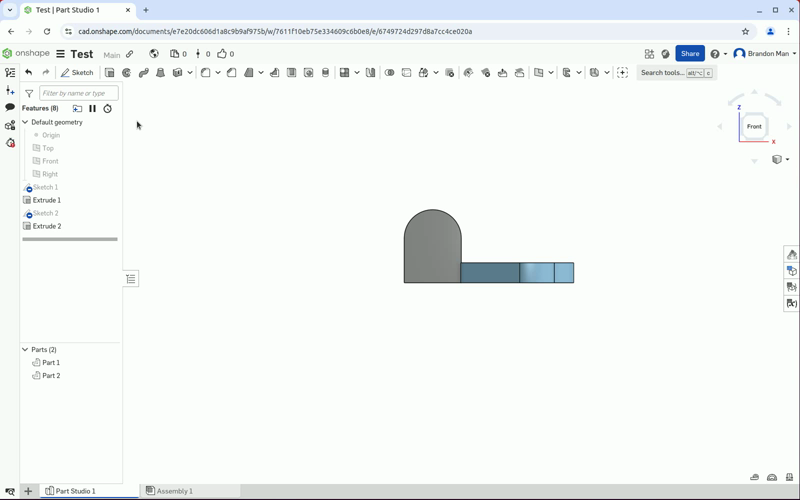
mouse_move(73, 189)
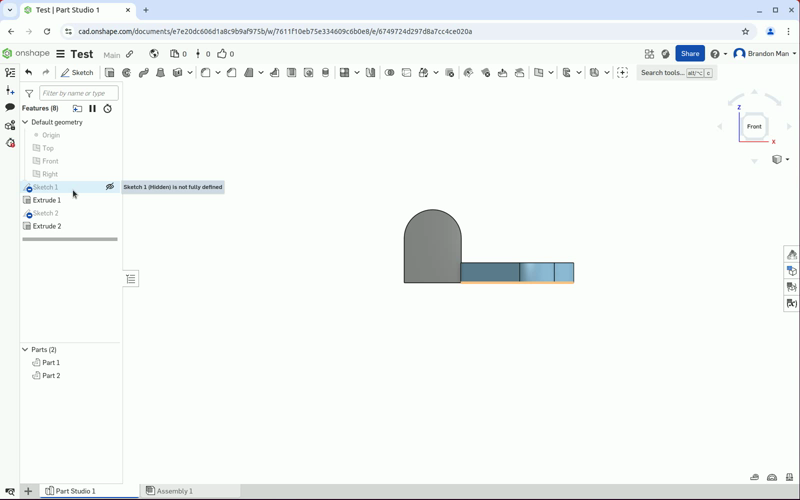
click(73, 189)
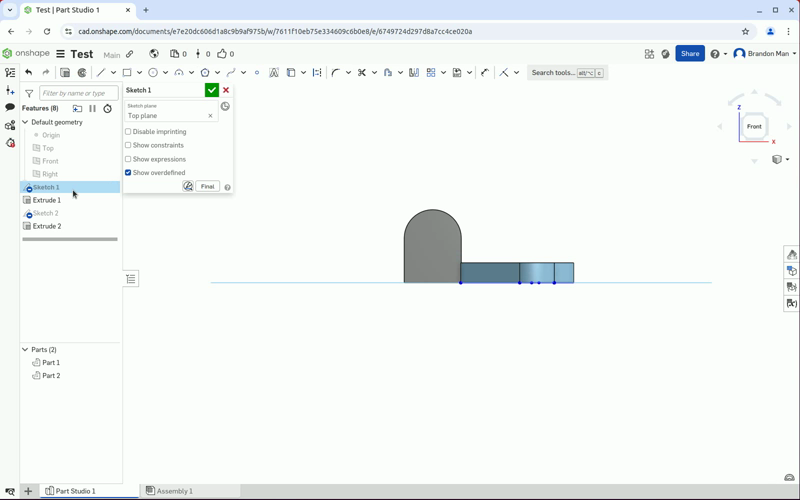
mouse_move(229, 92)
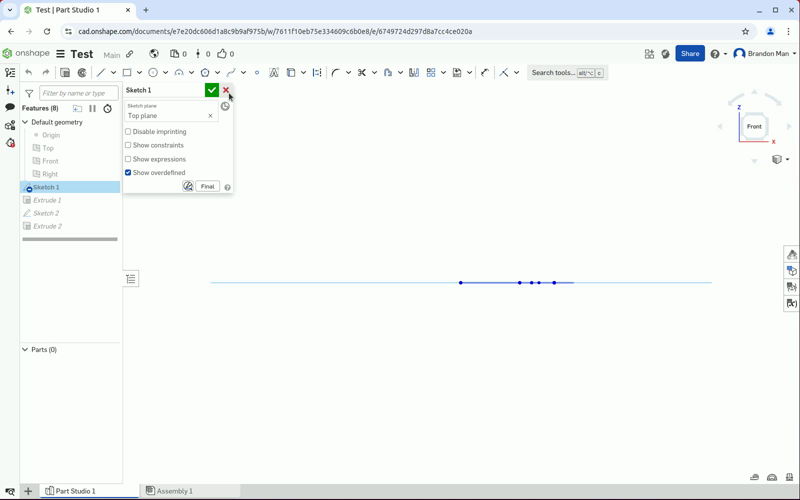
click(229, 92)
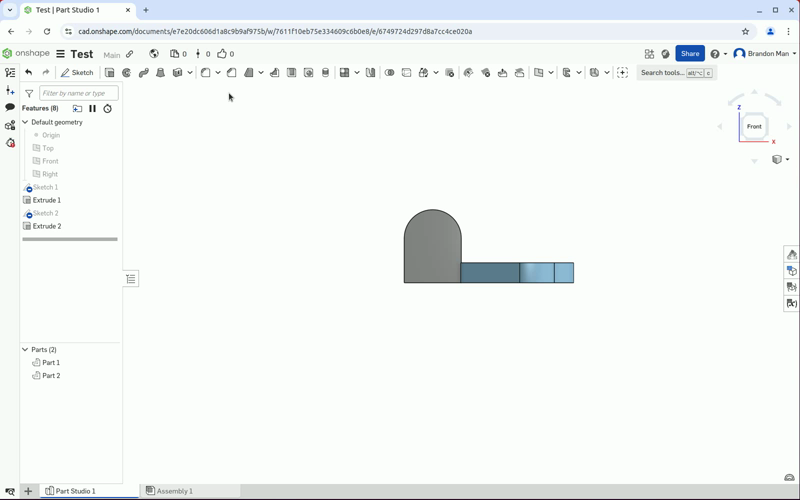
mouse_move(73, 352)
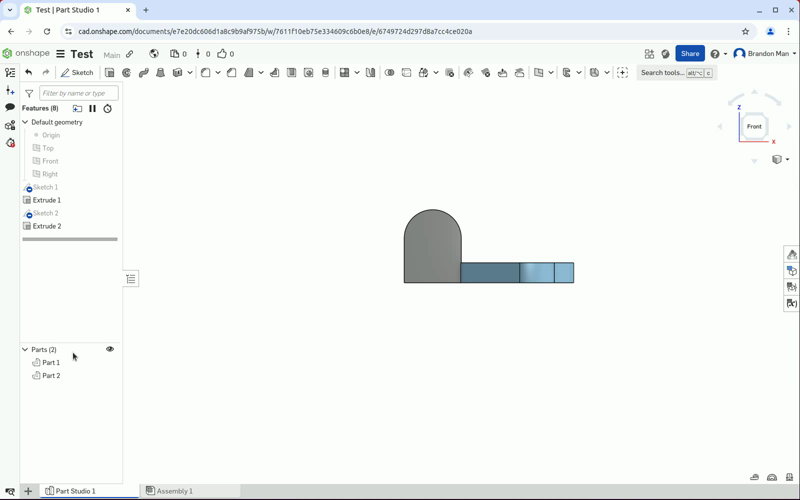
key(y)
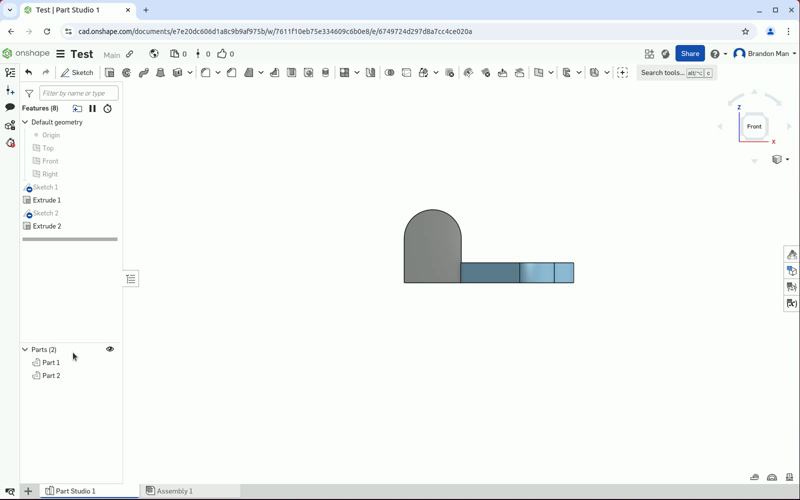
key(shift+p)
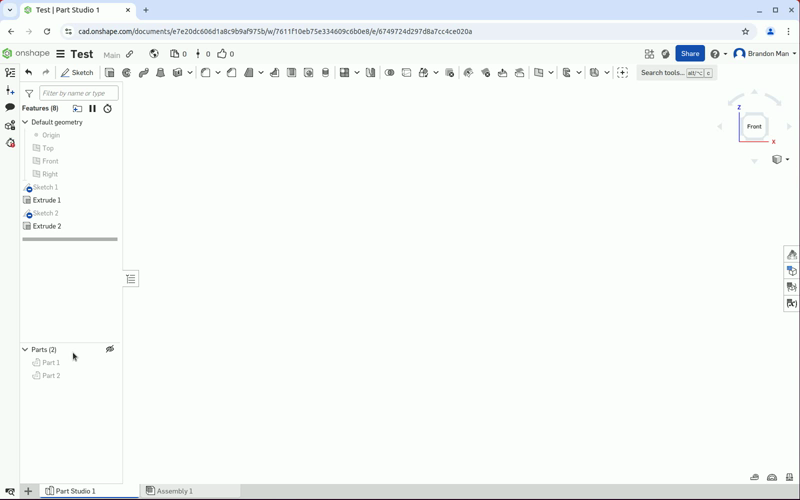
key(space)
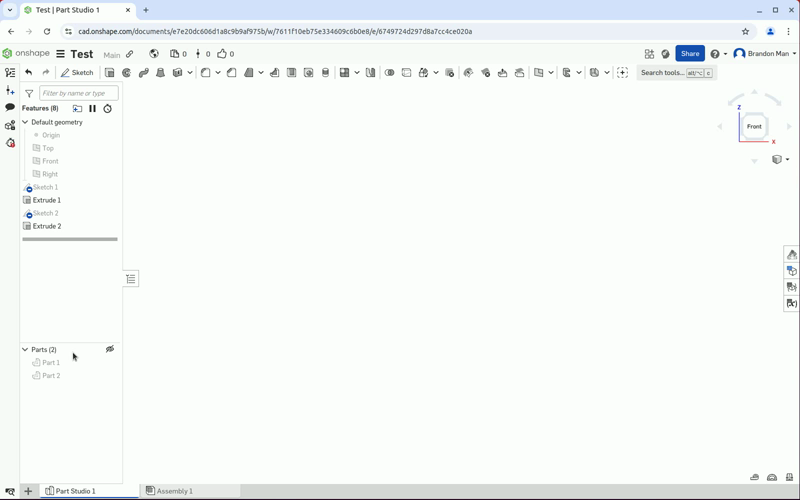
key_down(shift)
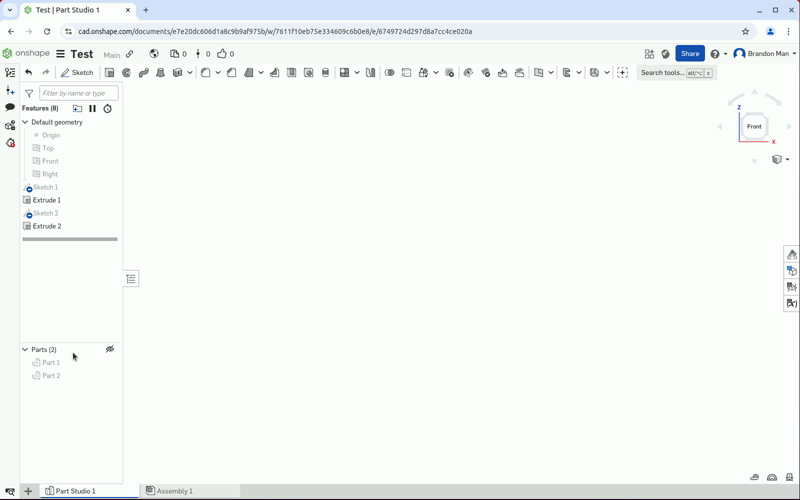
key(down)
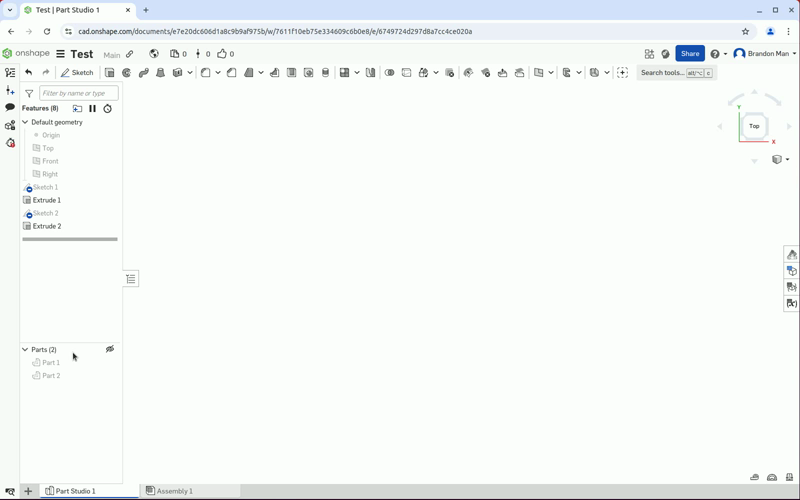
key_up(shift)
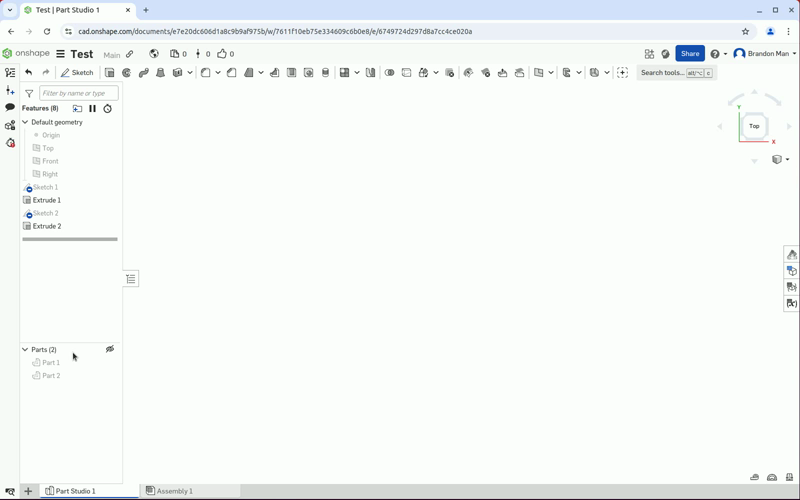
mouse_move(73, 352)
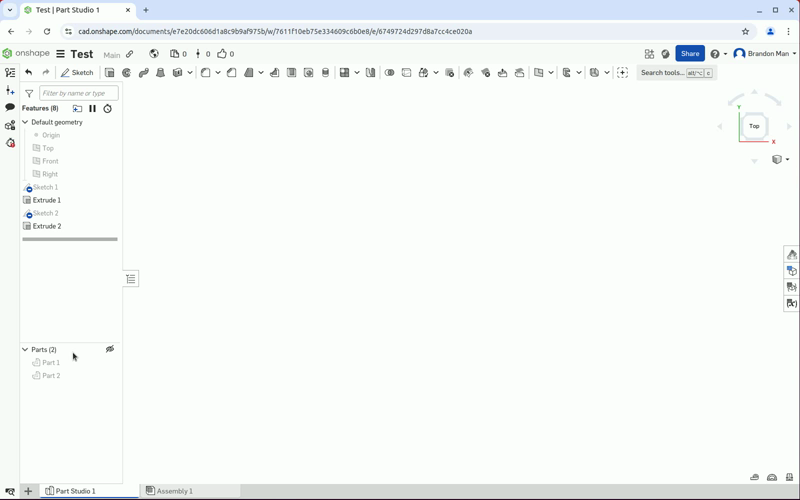
key(shift+y)
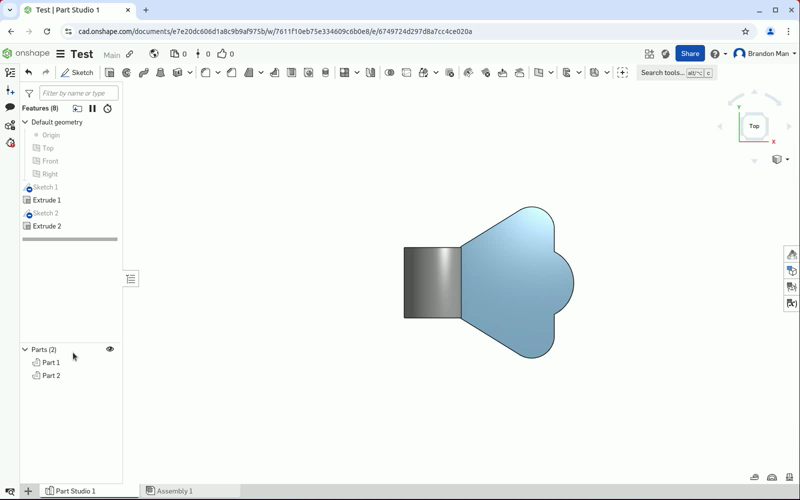
mouse_move(541, 75)
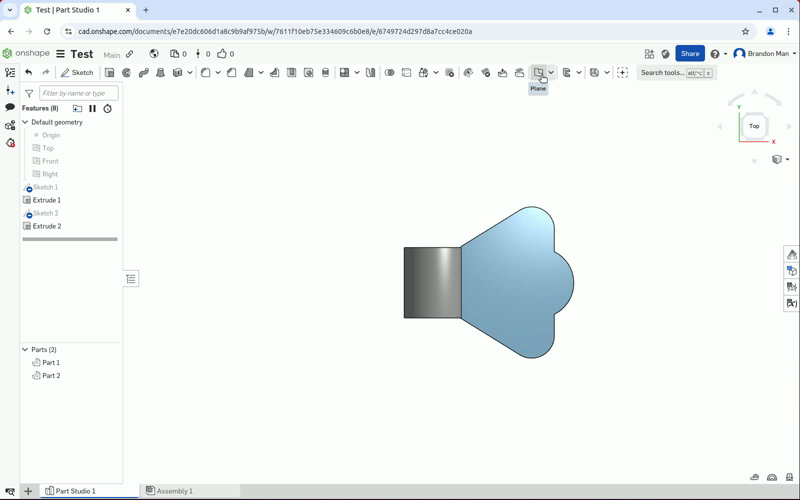
click(541, 75)
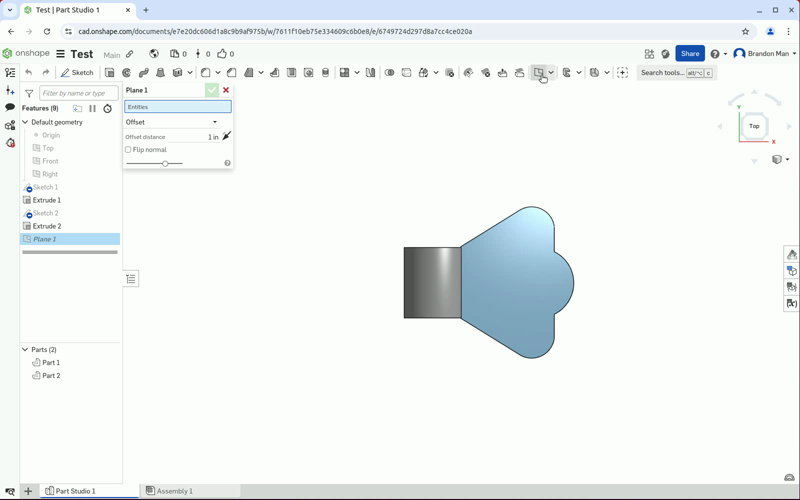
mouse_move(73, 150)
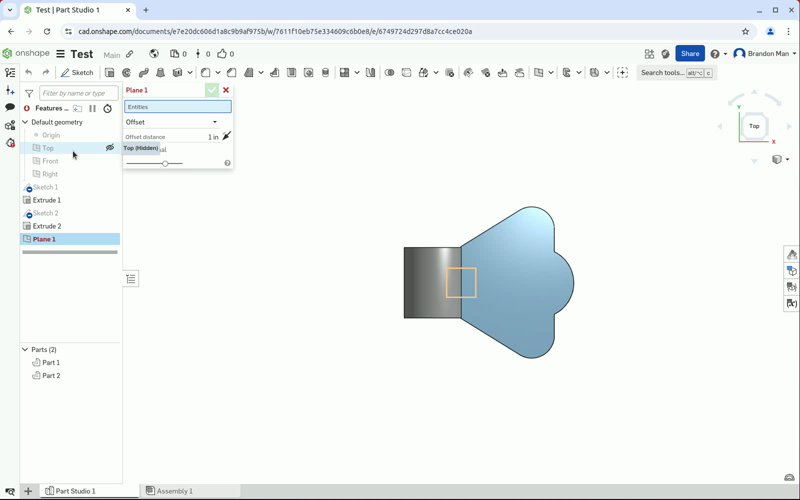
click(73, 150)
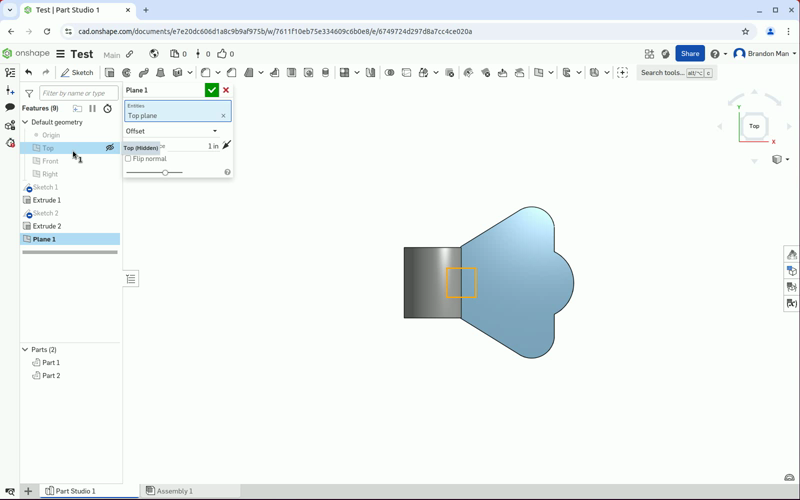
key(tab, 2)
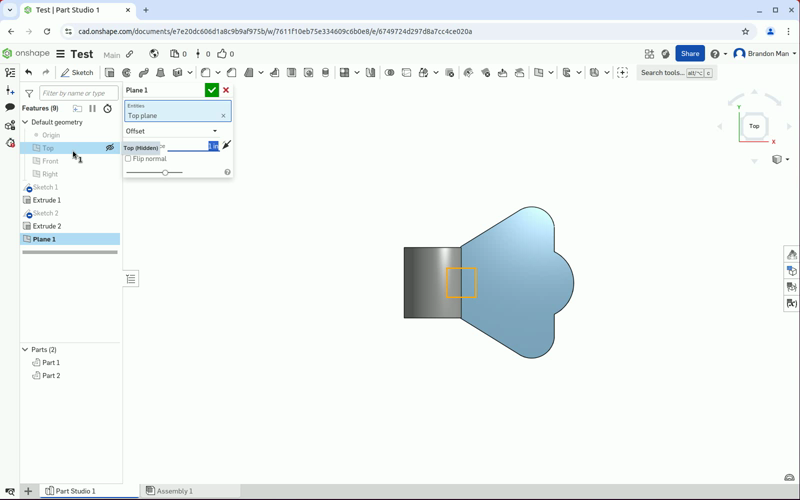
text(4.098)
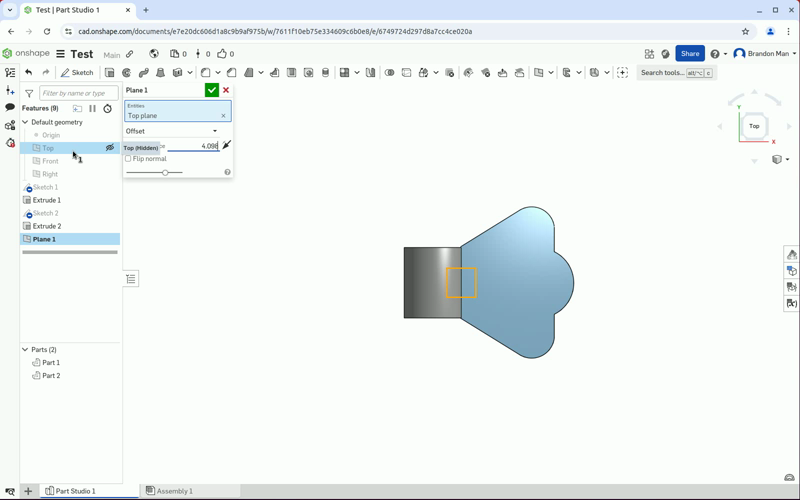
key(enter, 2)
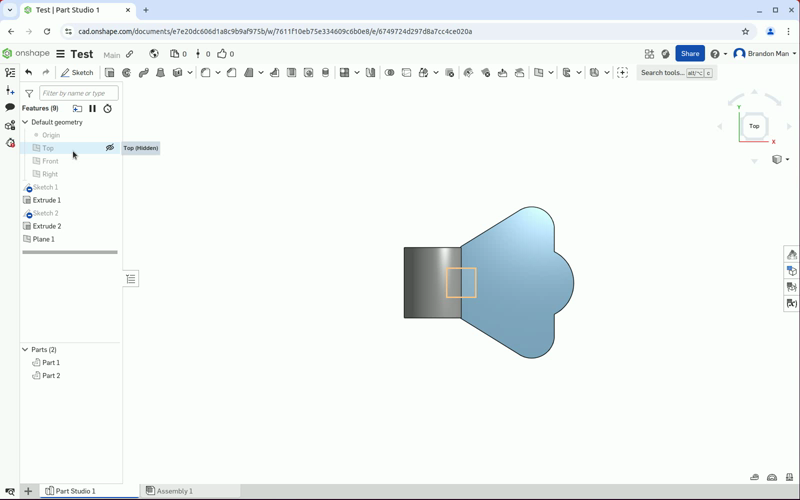
key(shift+s)
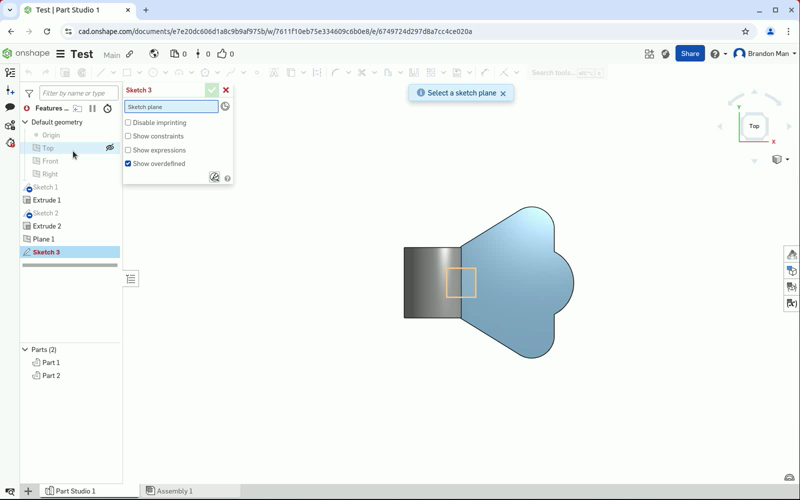
mouse_move(73, 241)
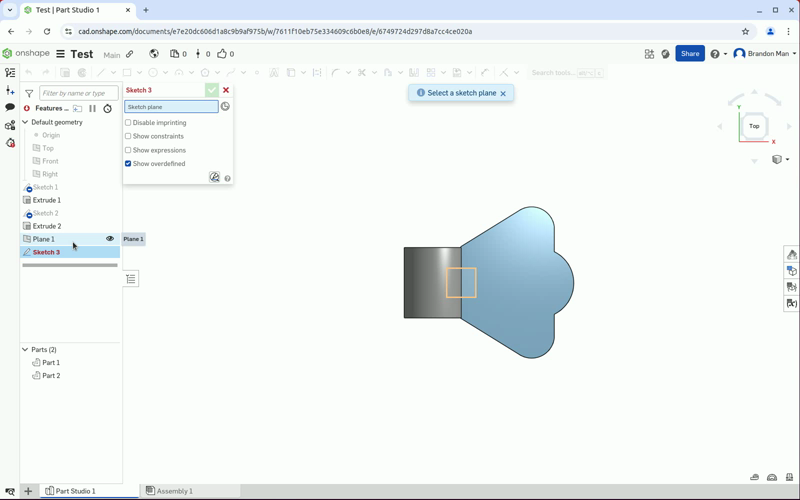
click(73, 241)
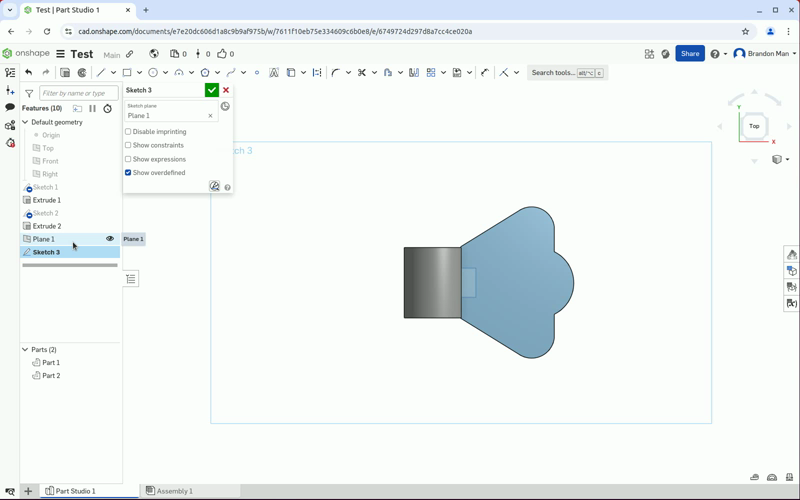
mouse_move(73, 352)
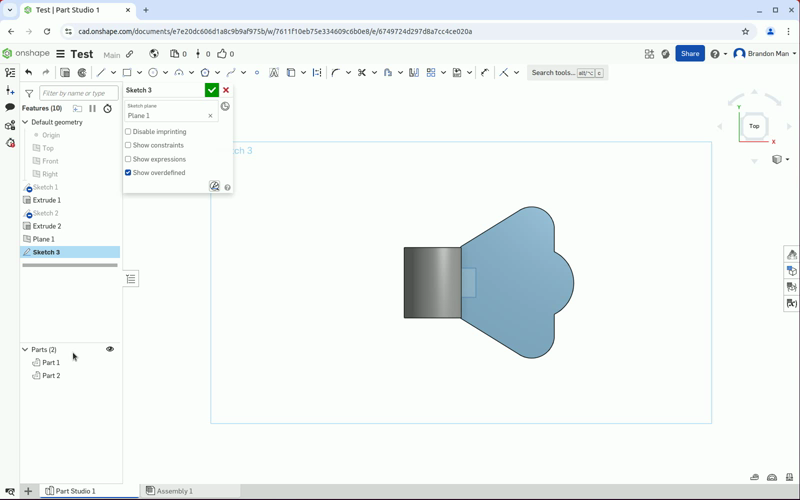
key(y)
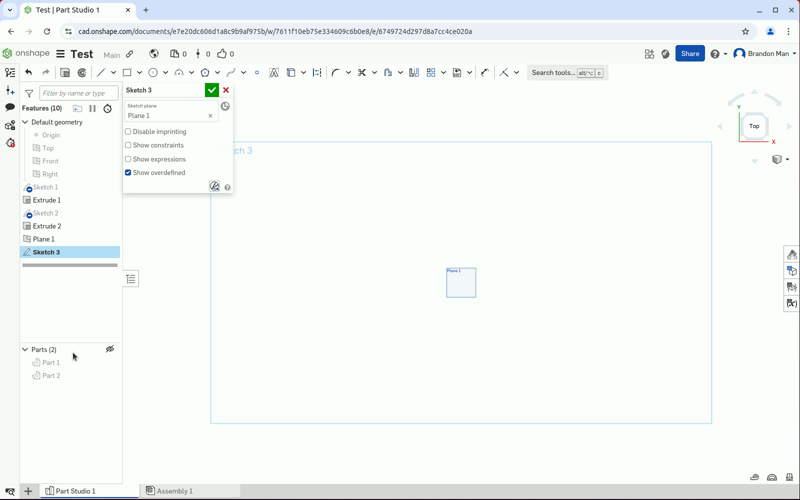
key(c)
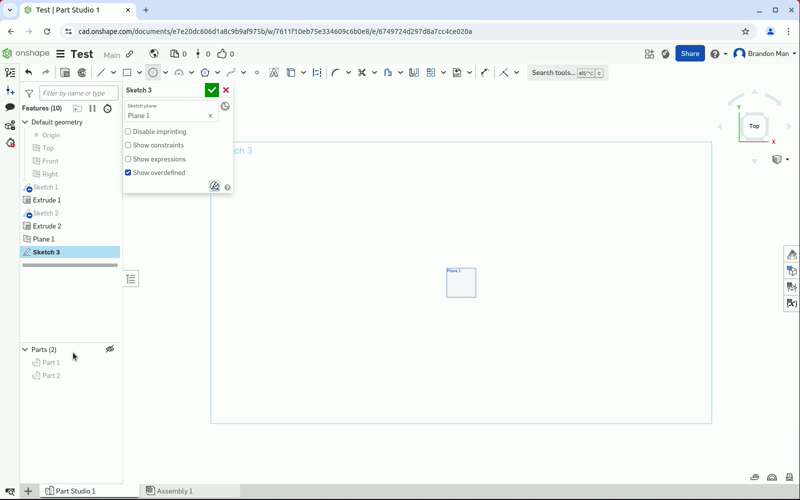
key_down(shift)
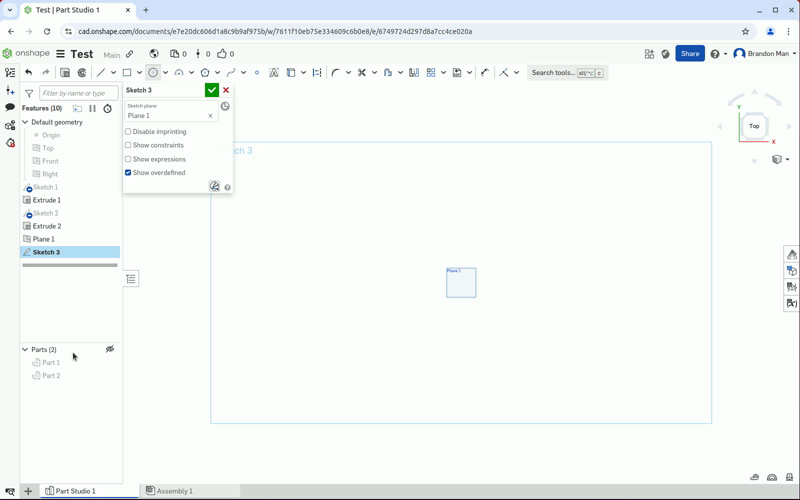
mouse_move(532, 335)
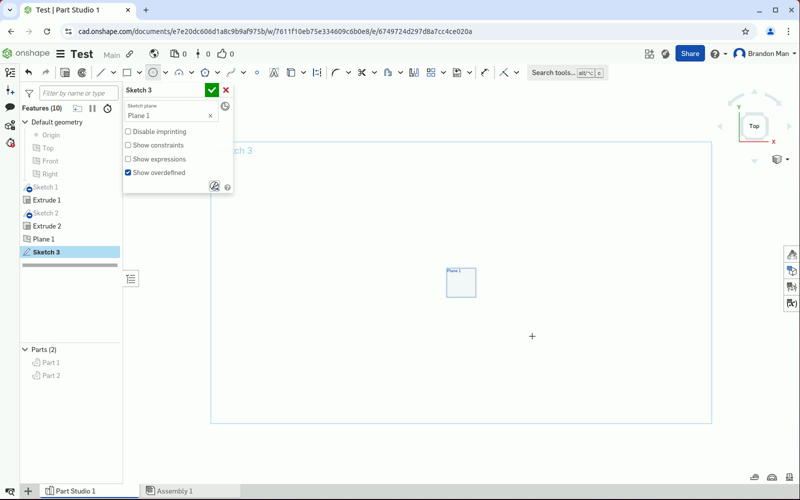
click(532, 335)
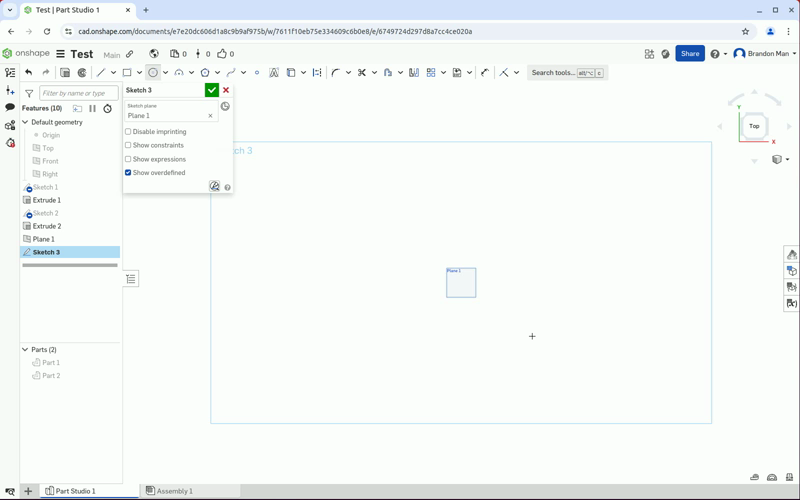
key_up(shift)
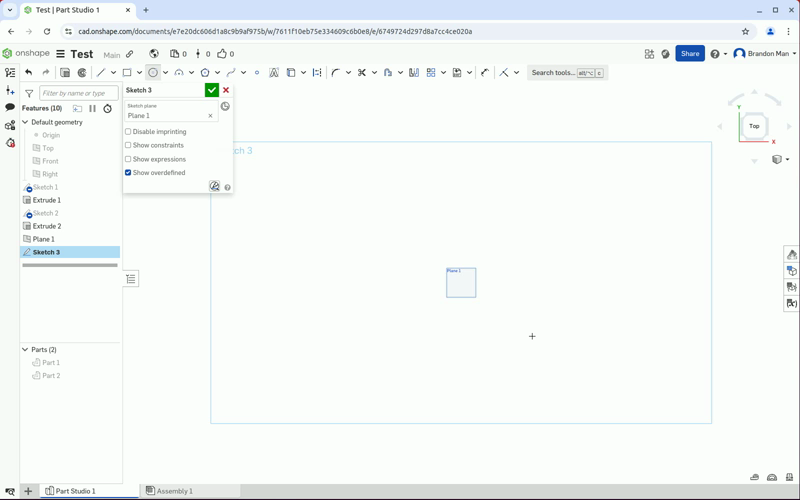
mouse_move(549, 335)
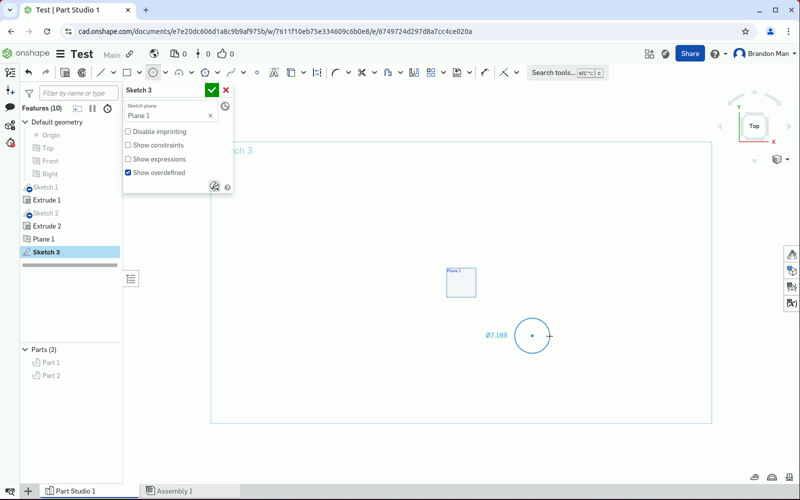
click(549, 335)
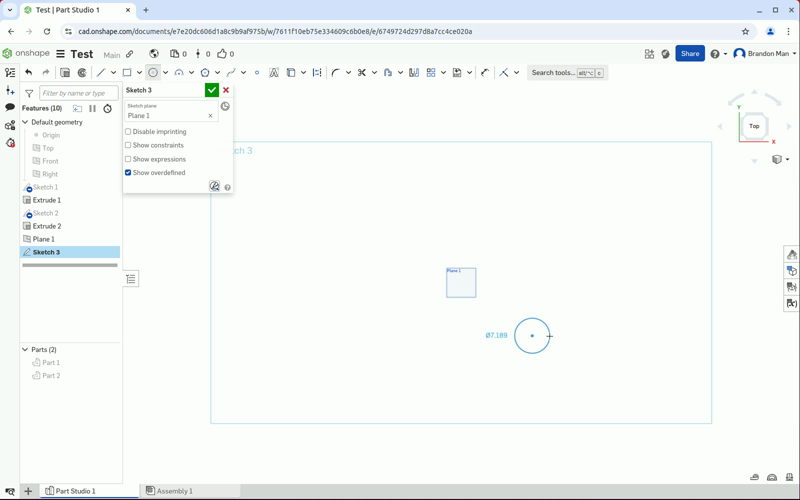
key(esc)
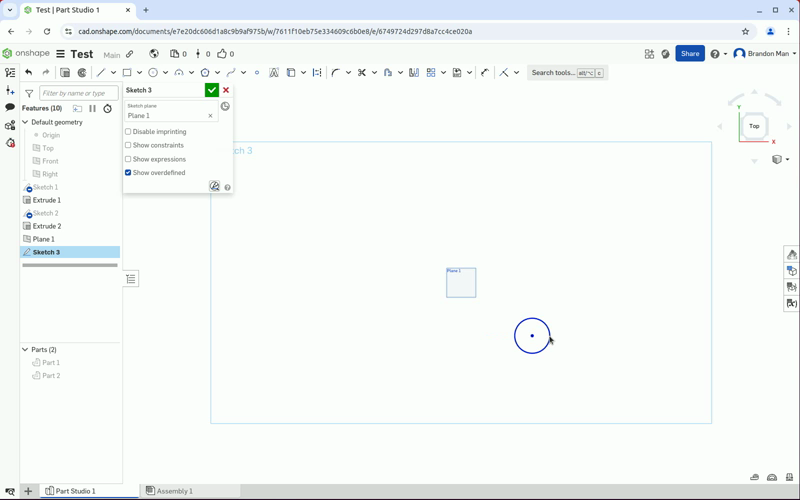
mouse_move(533, 340)
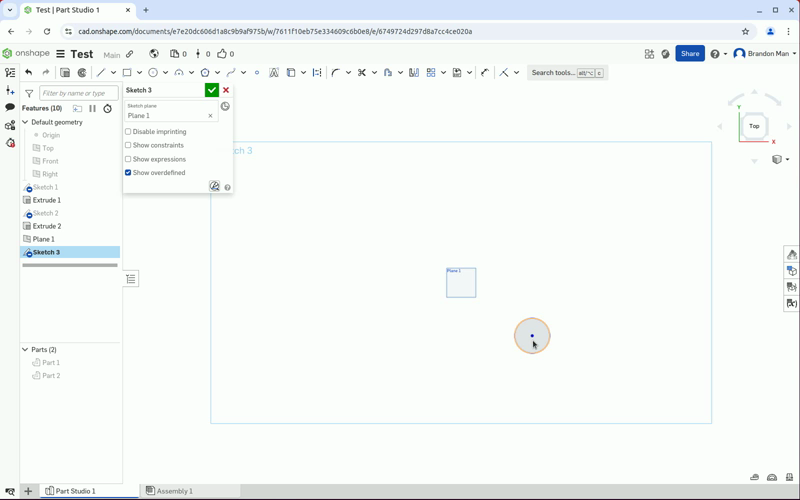
scroll(6)
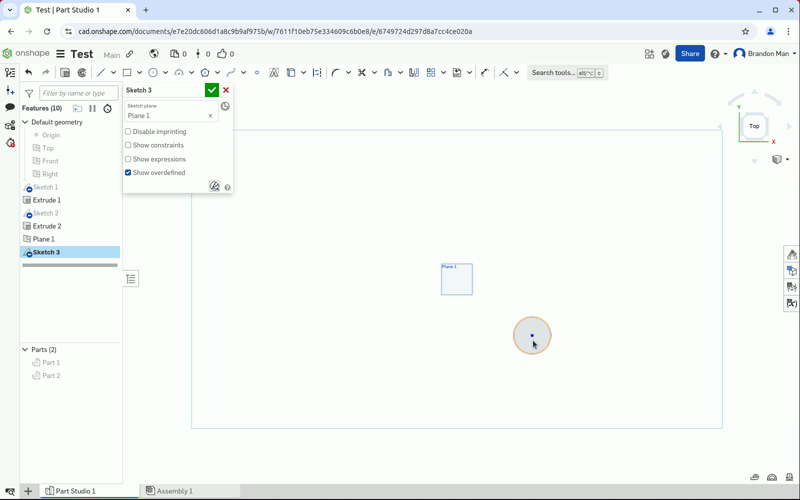
scroll(6)
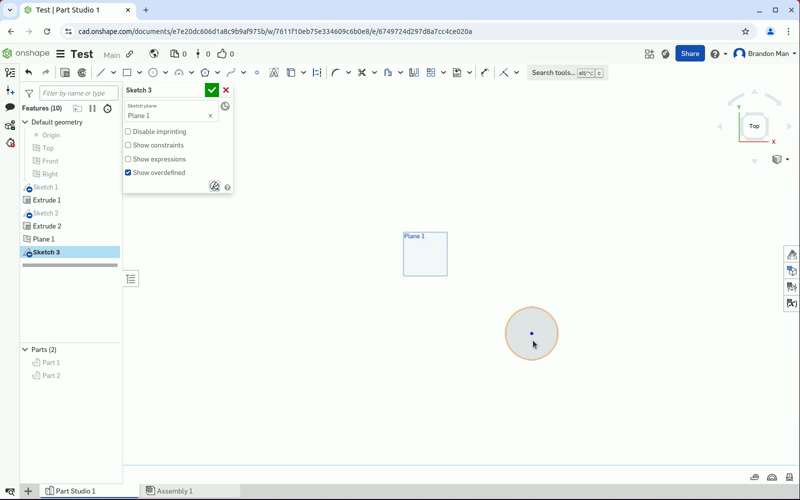
scroll(6)
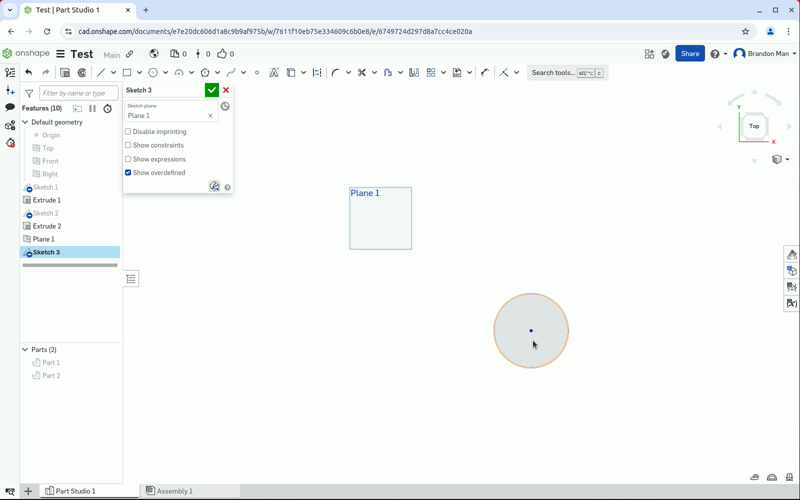
scroll(6)
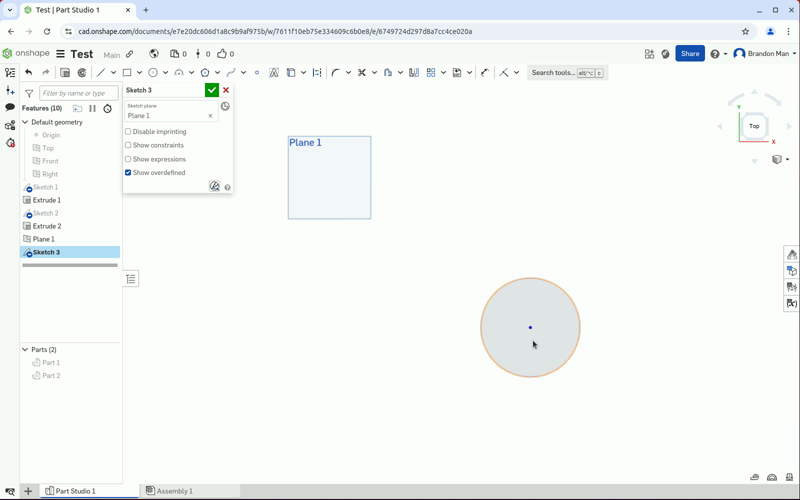
scroll(6)
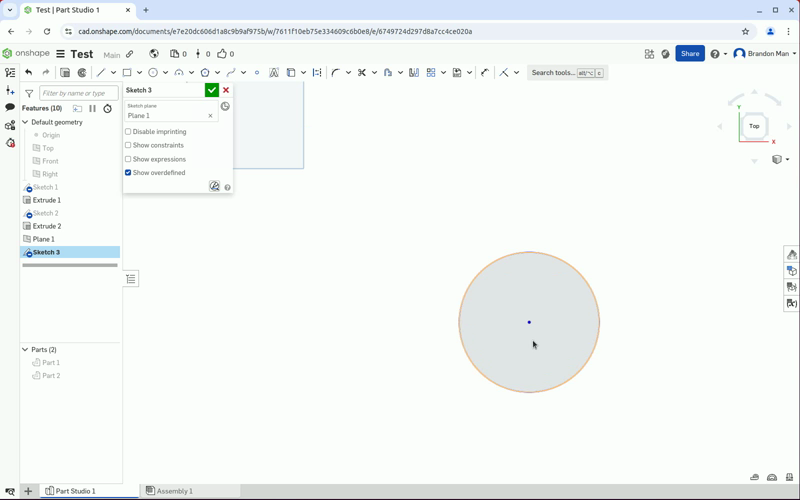
scroll(6)
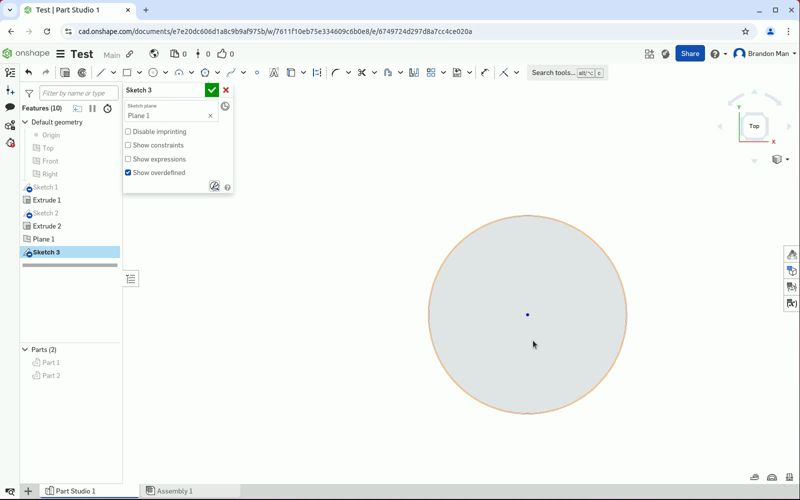
scroll(6)
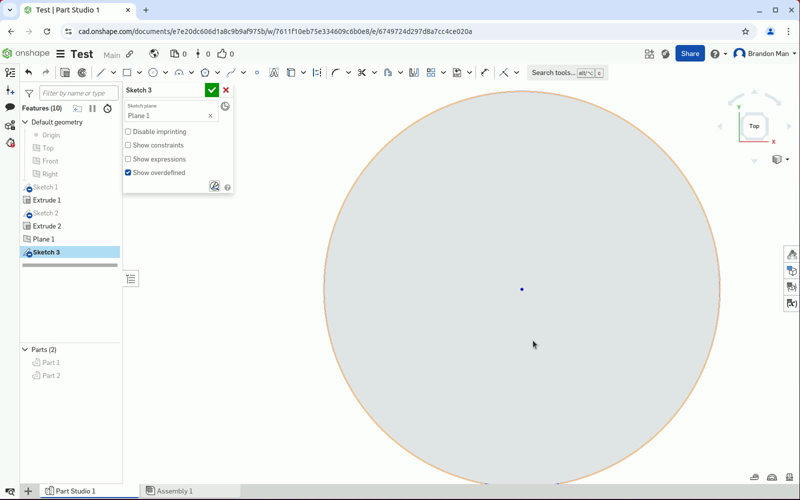
click(533, 340)
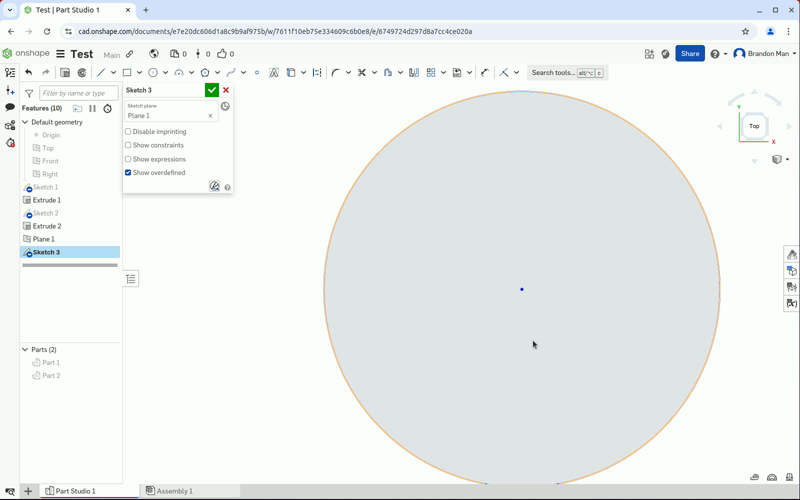
scroll(-6)
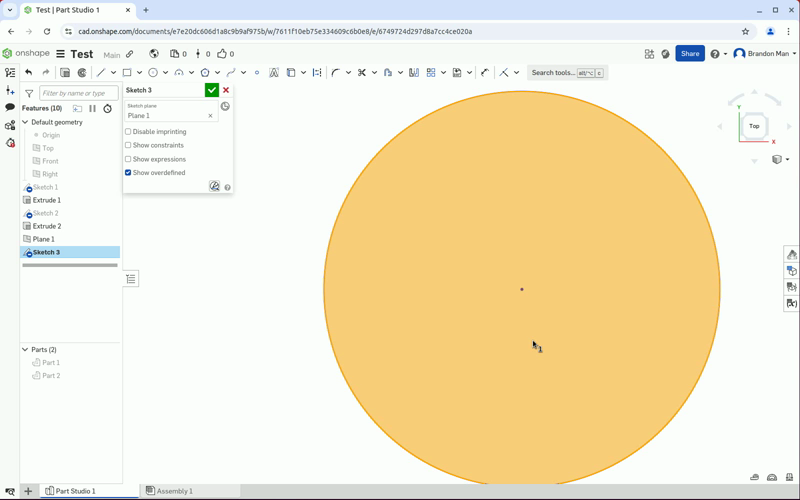
scroll(-6)
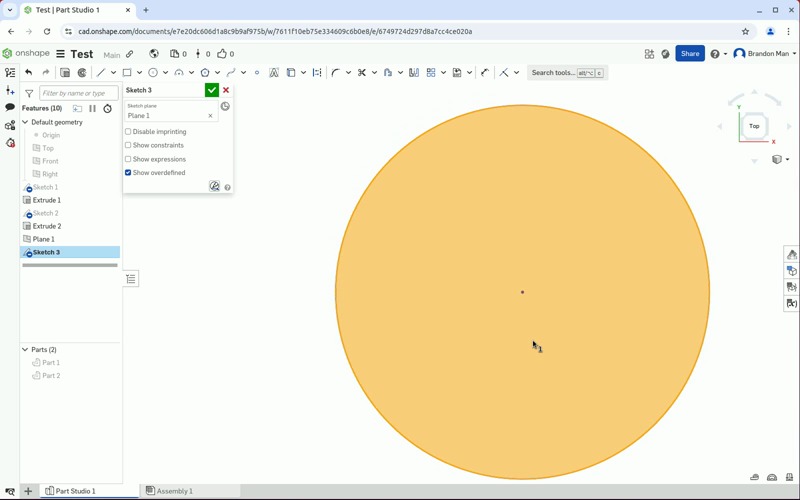
scroll(-6)
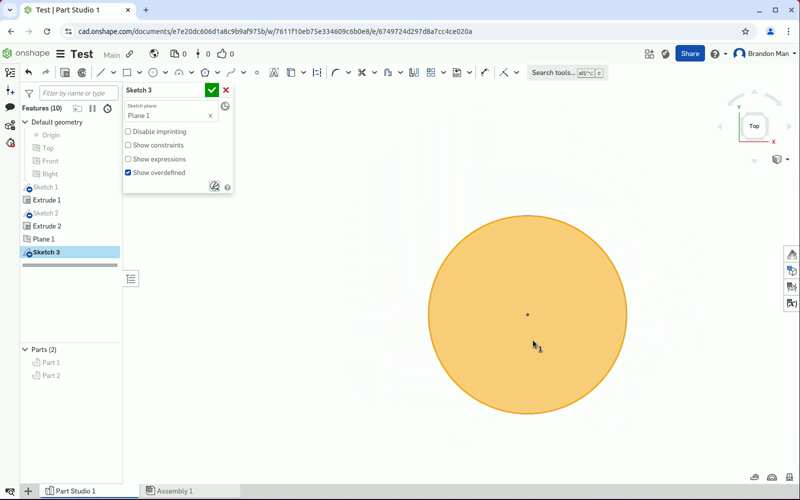
scroll(-6)
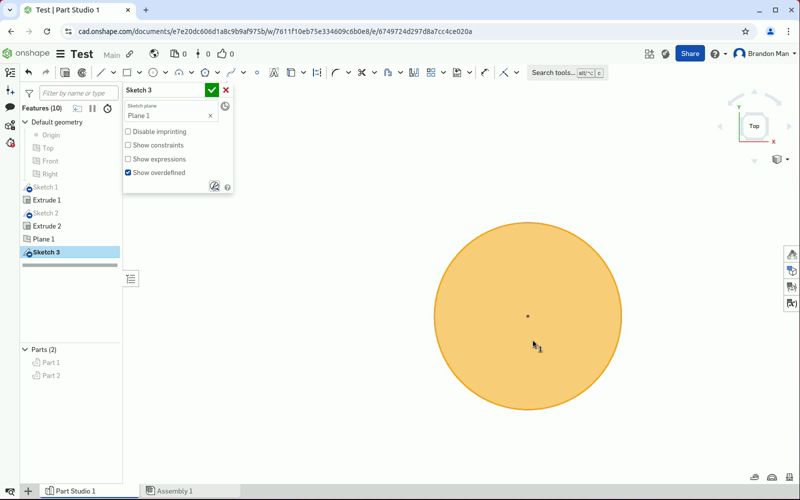
scroll(-6)
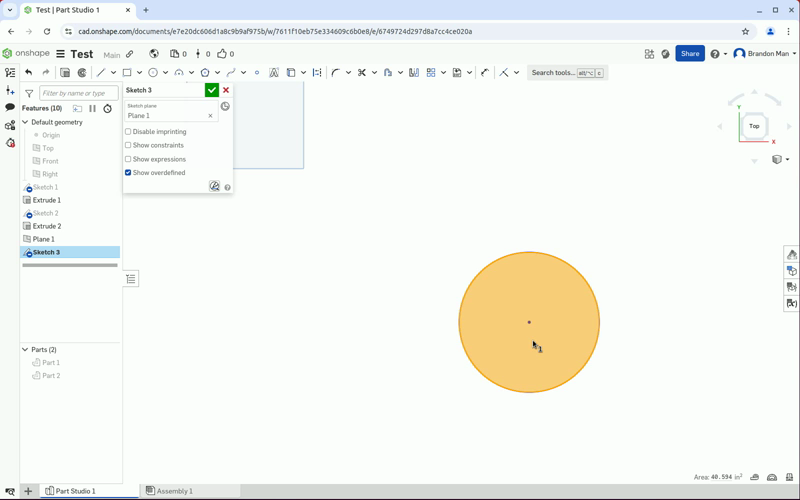
scroll(-6)
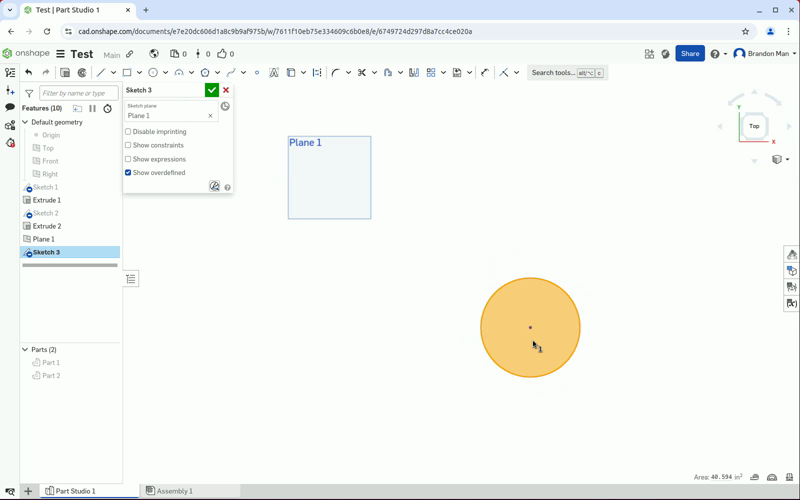
scroll(-6)
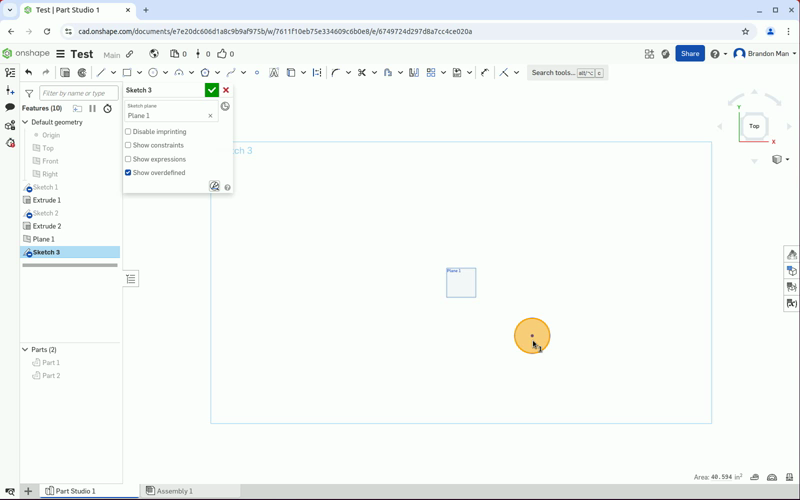
mouse_move(73, 352)
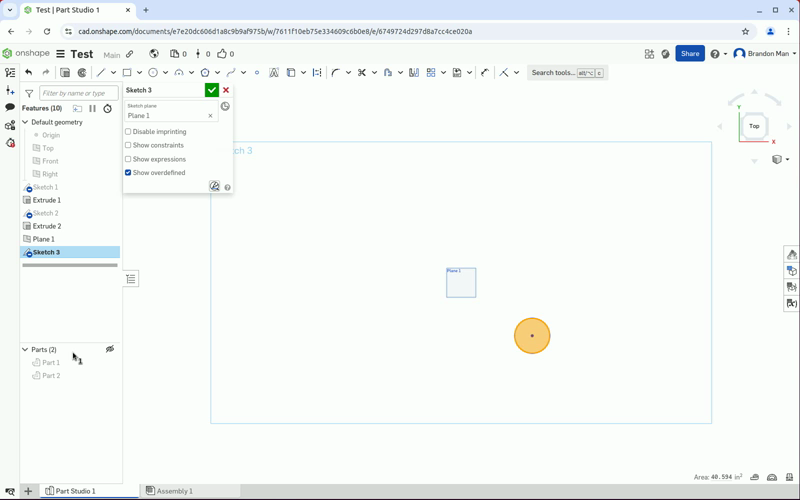
key(shift+y)
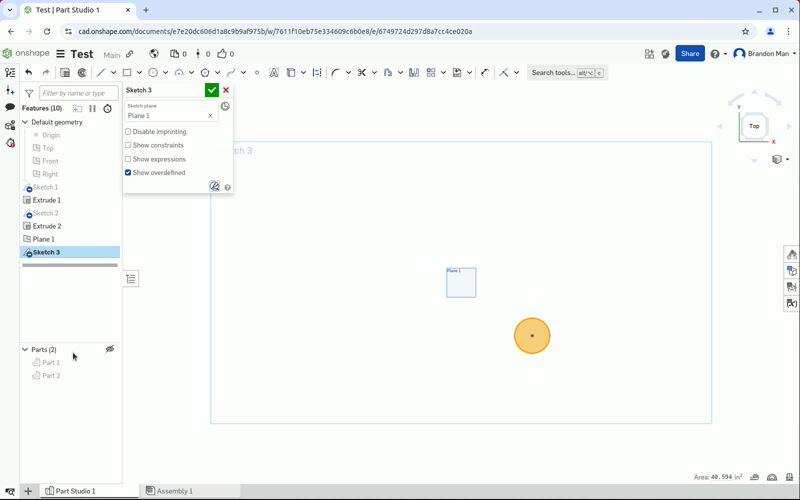
key(shift+e)
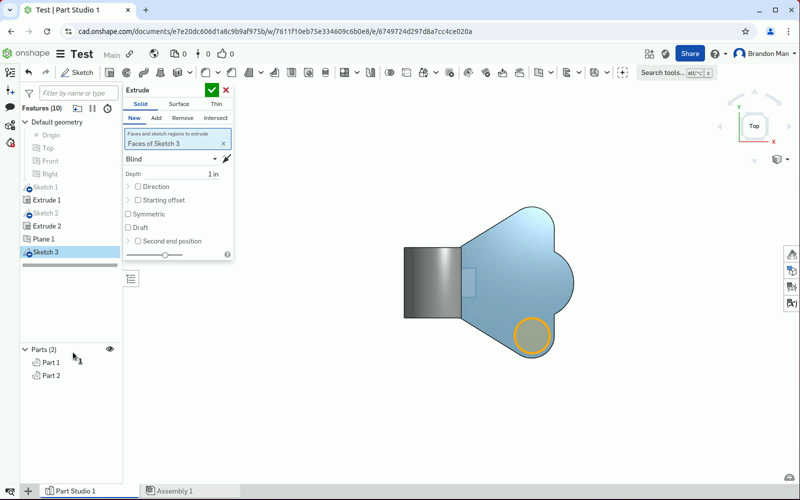
mouse_move(143, 106)
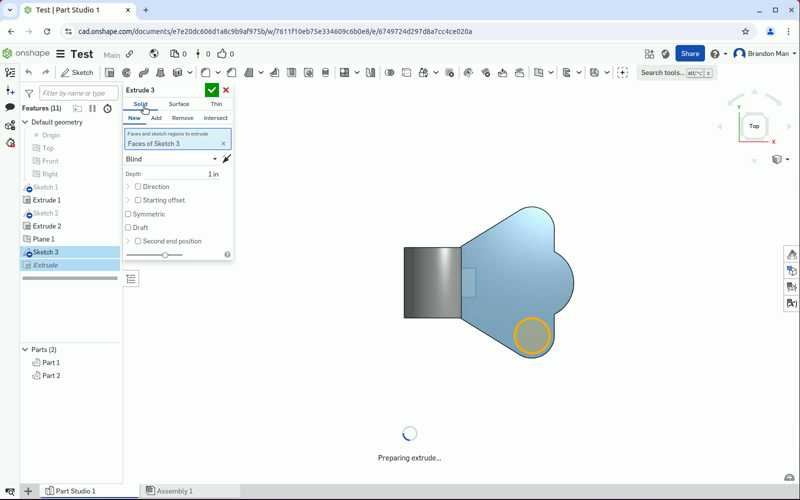
click(143, 106)
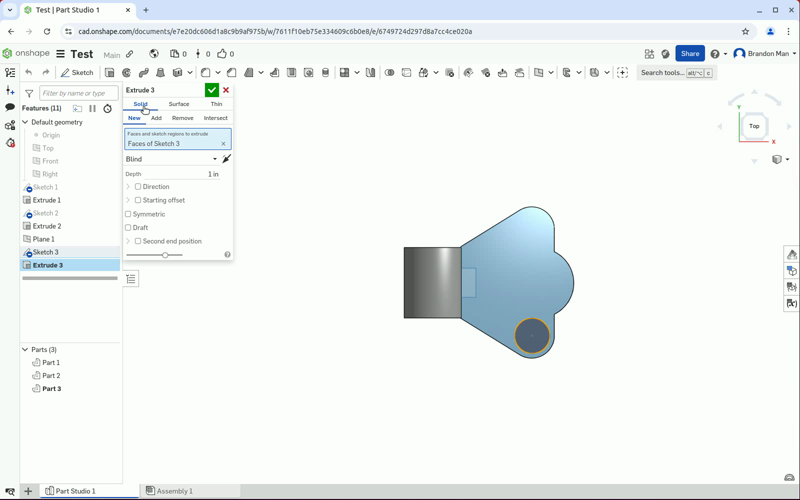
mouse_move(137, 120)
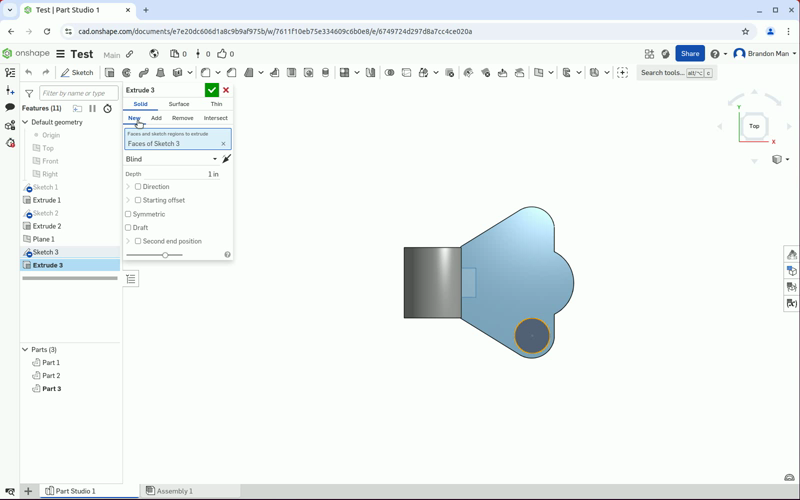
click(137, 120)
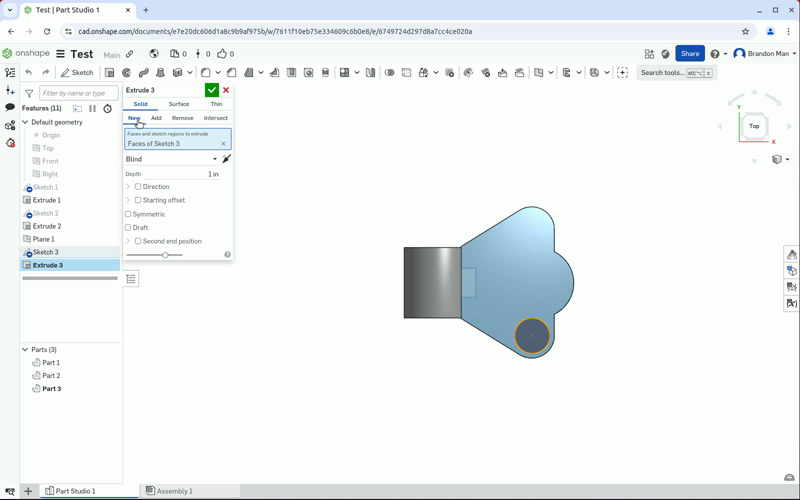
key(tab, 4)
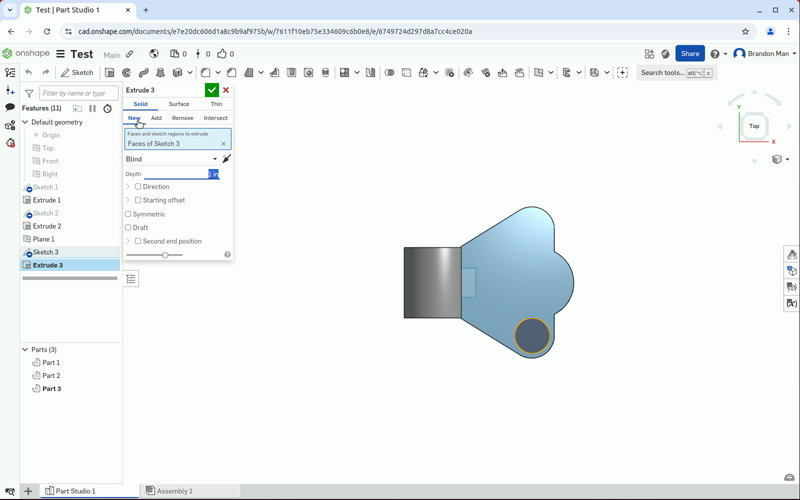
text(1.685)
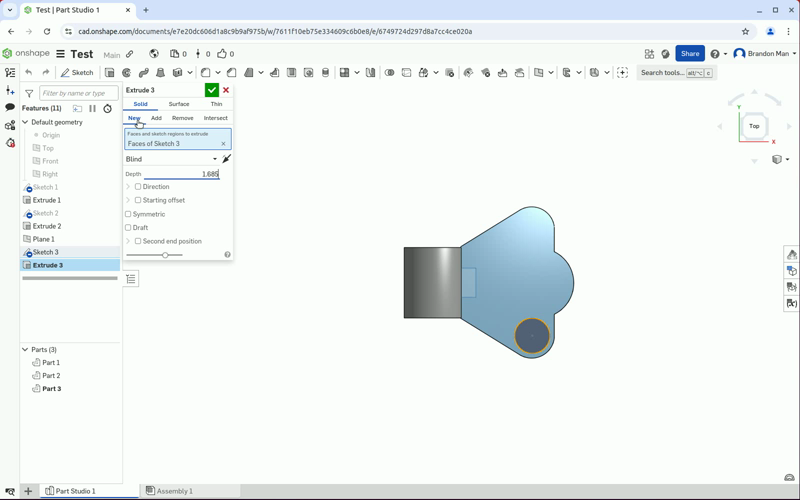
key(enter)
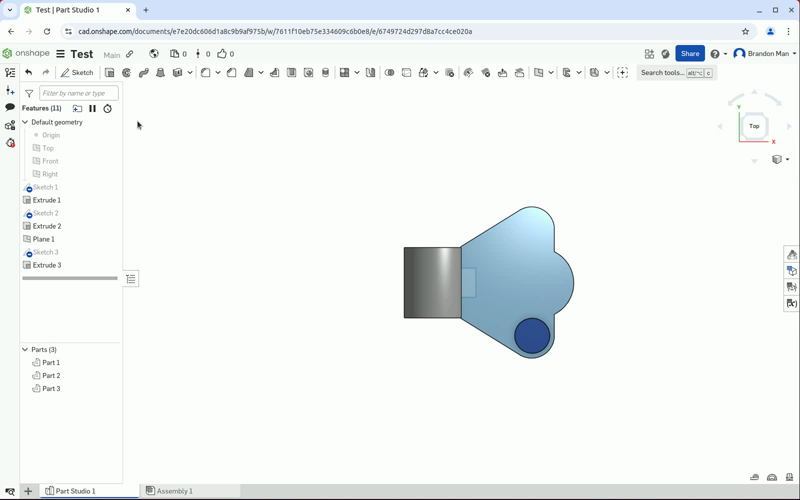
key(shift+h)
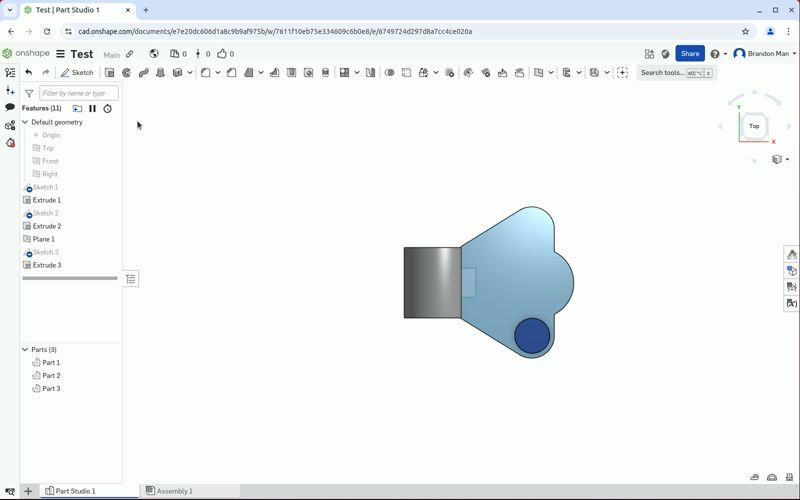
key(shift+h)
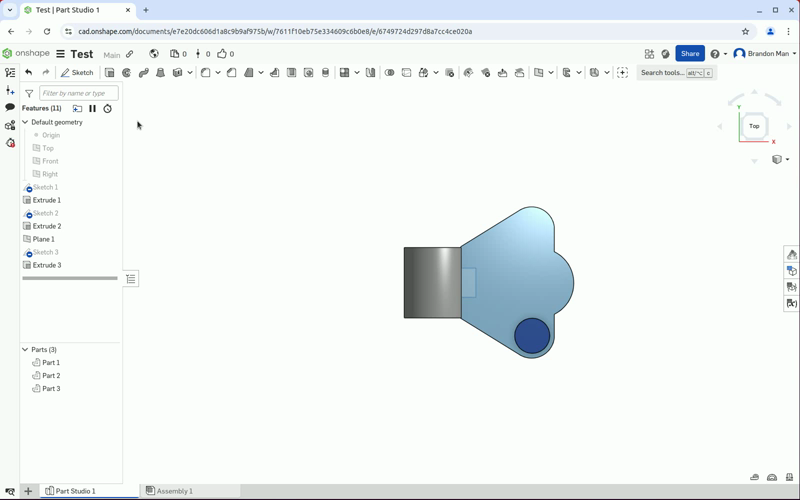
mouse_move(73, 189)
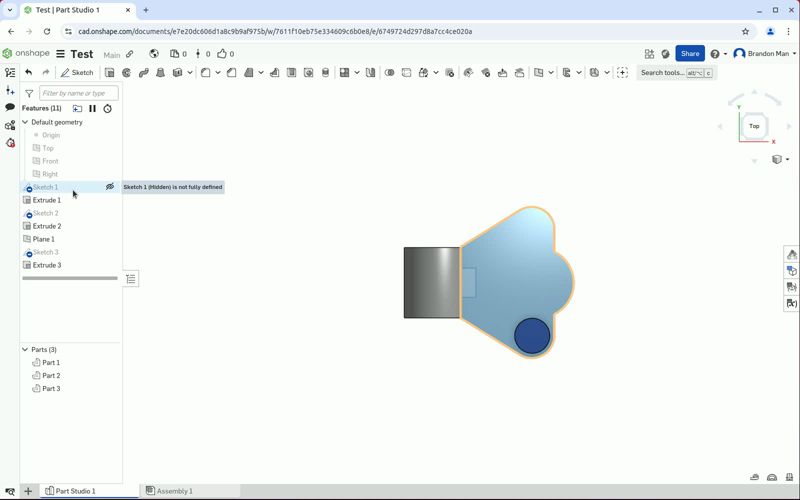
click(73, 189)
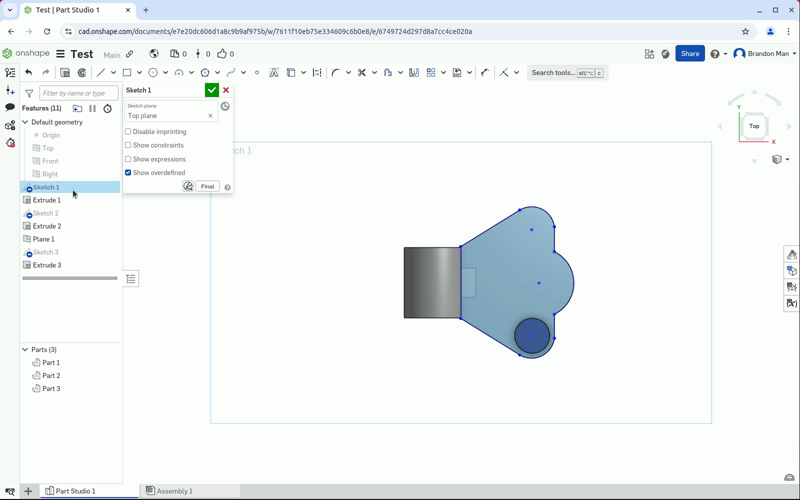
mouse_move(229, 92)
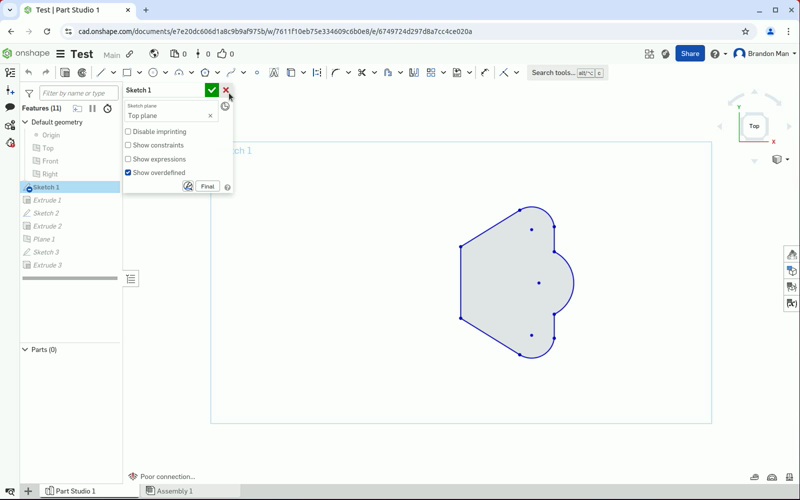
click(229, 92)
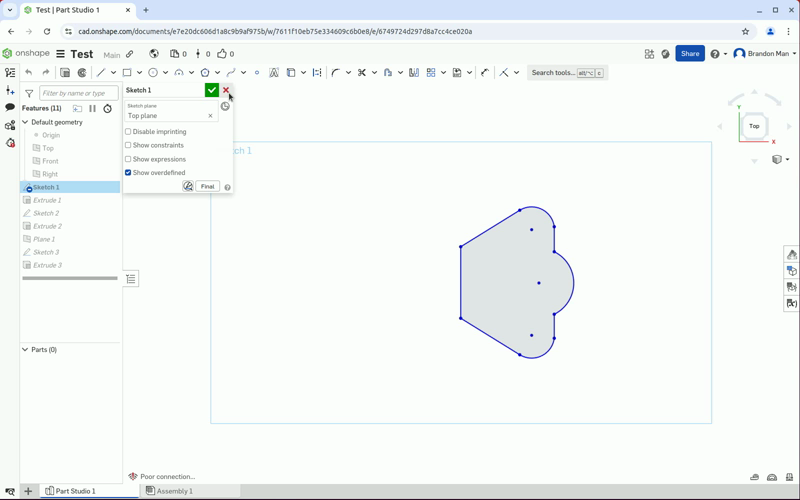
key(shift+s)
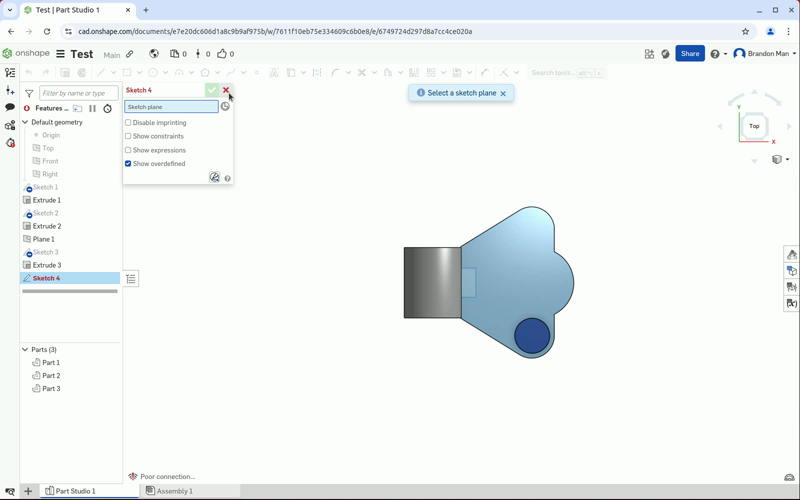
mouse_move(73, 241)
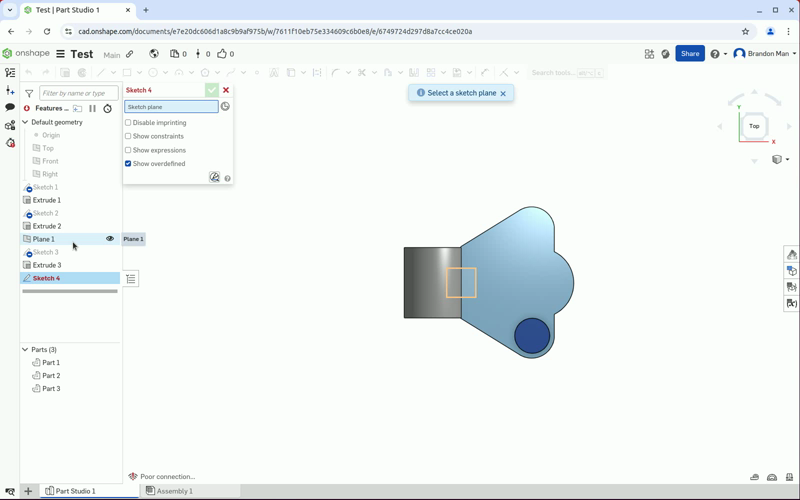
click(73, 241)
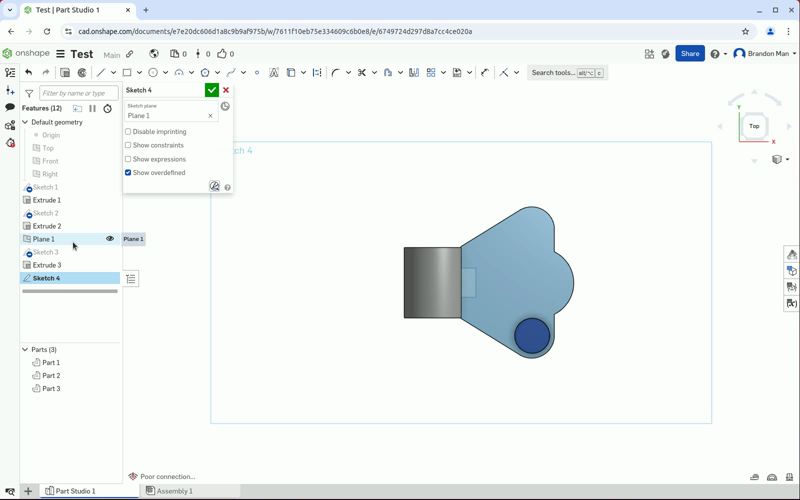
mouse_move(73, 352)
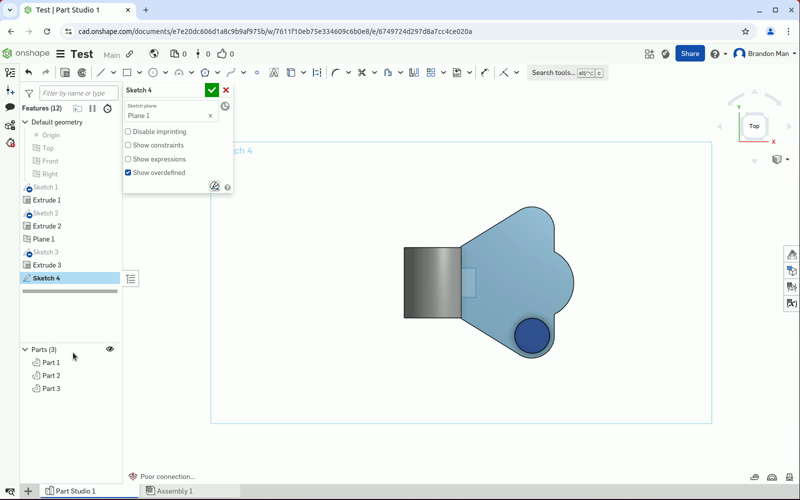
key(y)
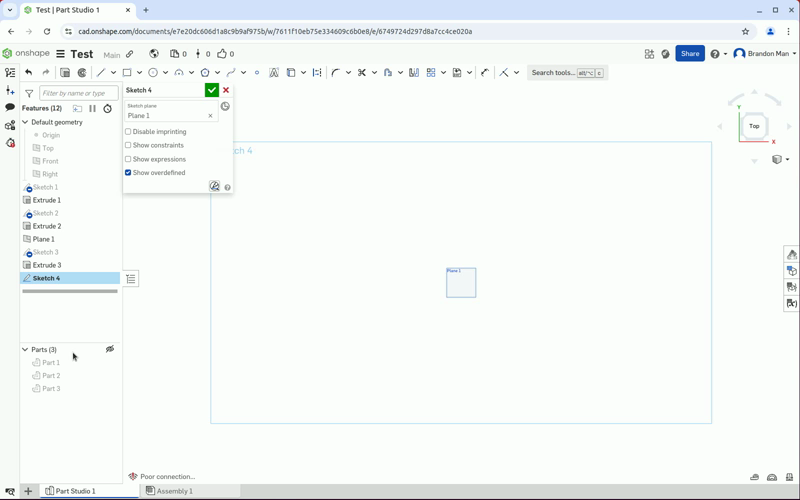
key(c)
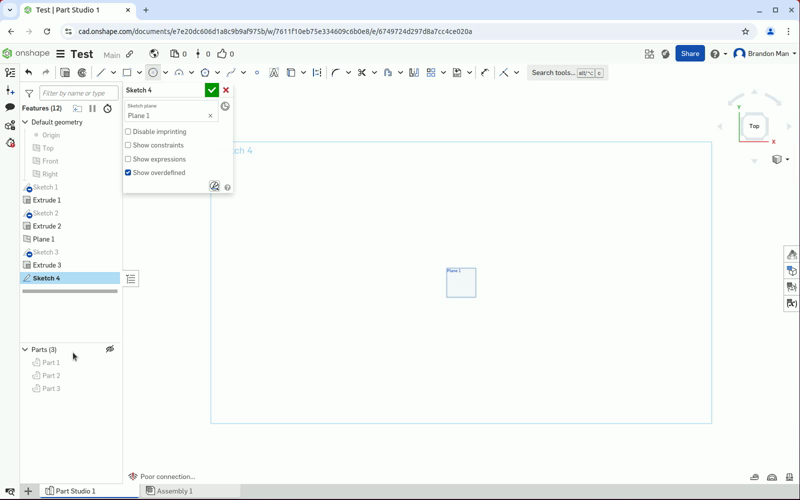
key_down(shift)
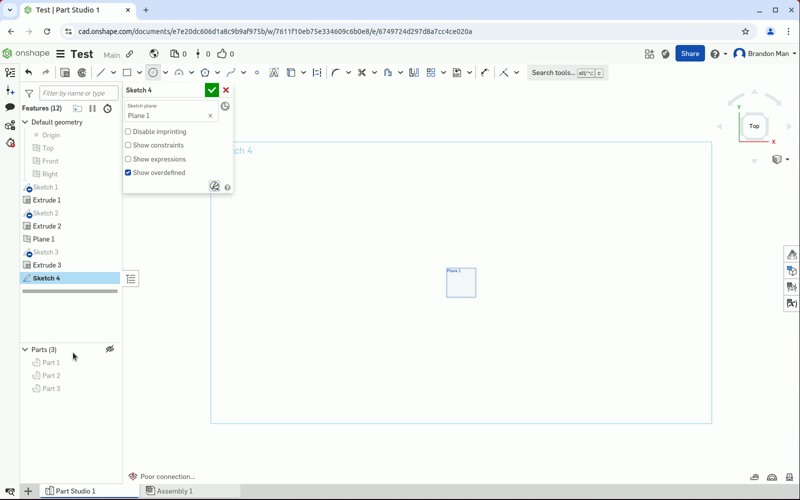
mouse_move(532, 230)
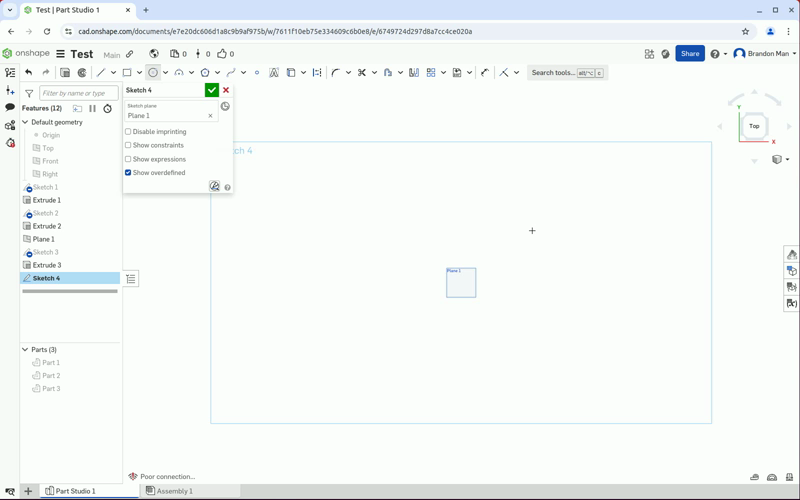
click(532, 230)
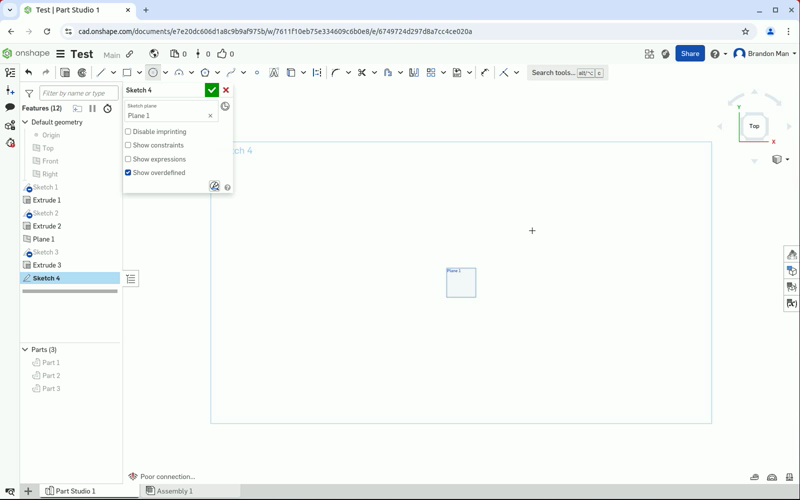
key_up(shift)
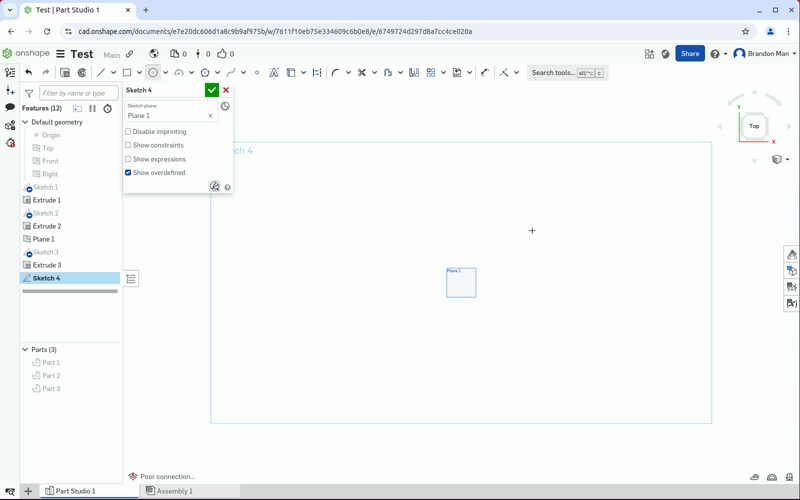
mouse_move(549, 230)
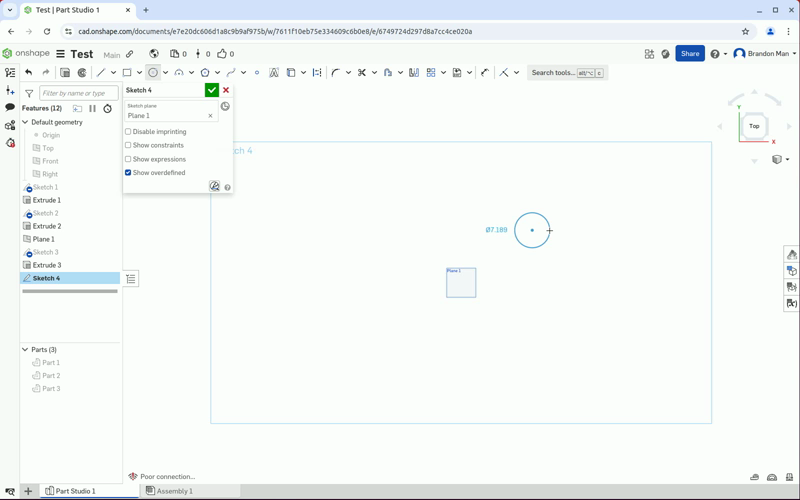
click(549, 230)
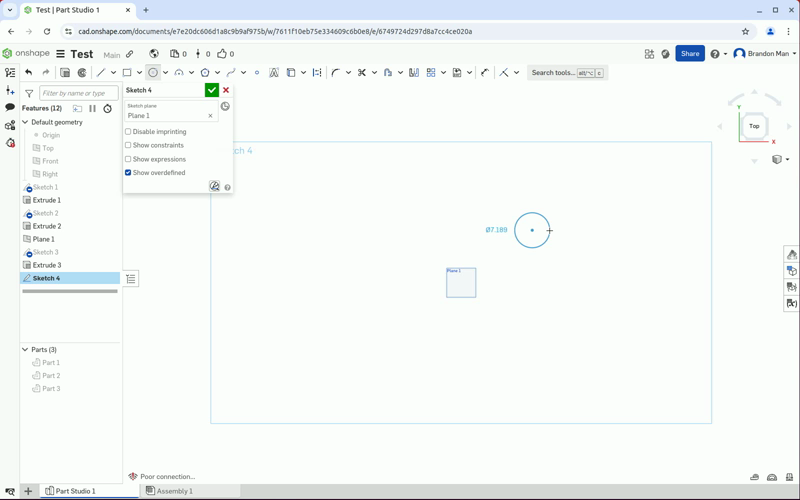
key(esc)
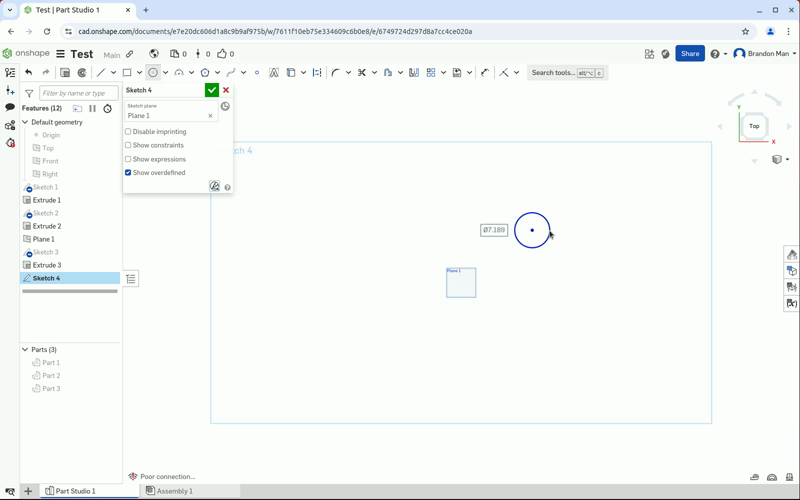
mouse_move(527, 220)
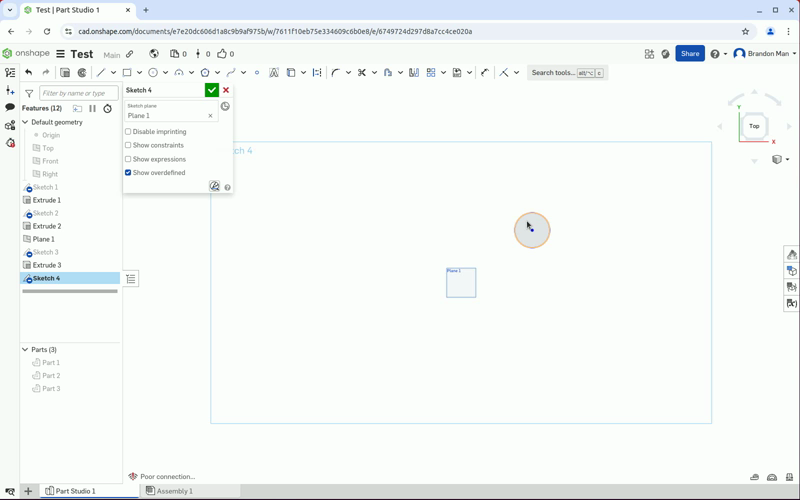
scroll(6)
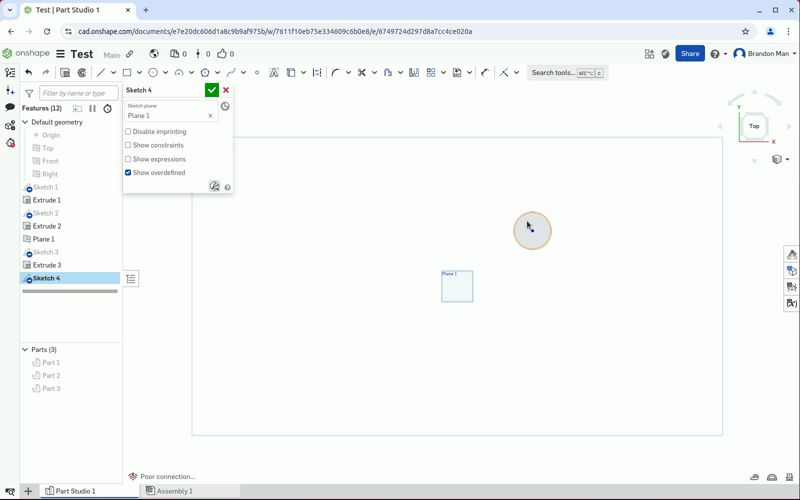
scroll(6)
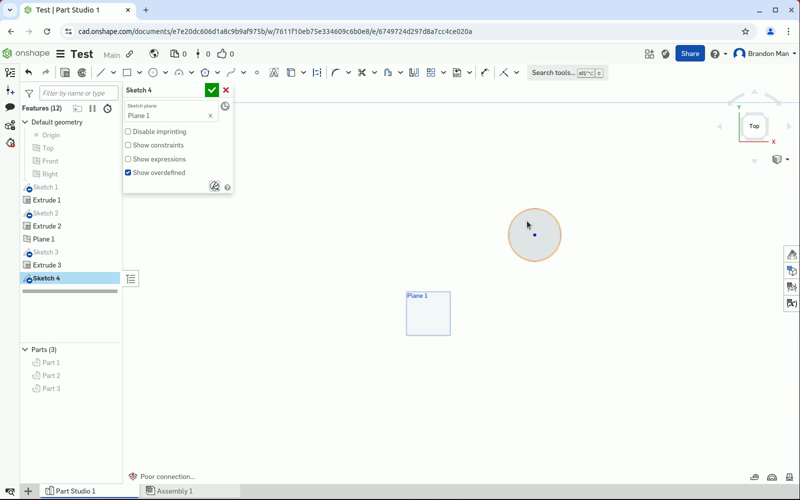
scroll(6)
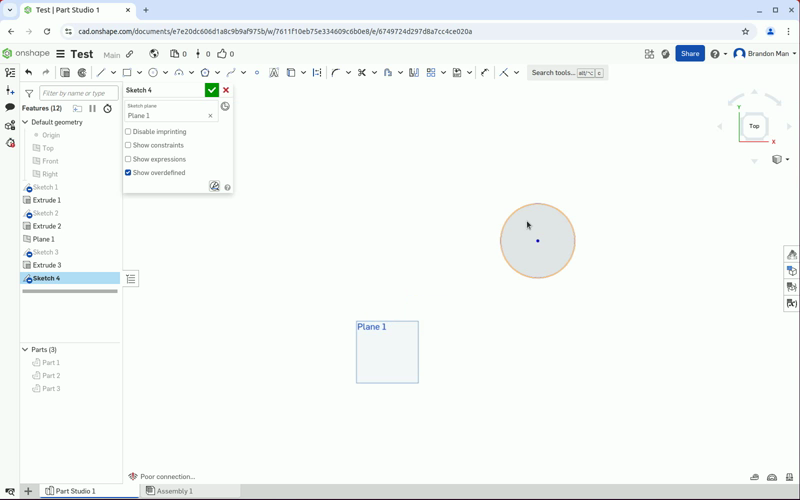
scroll(6)
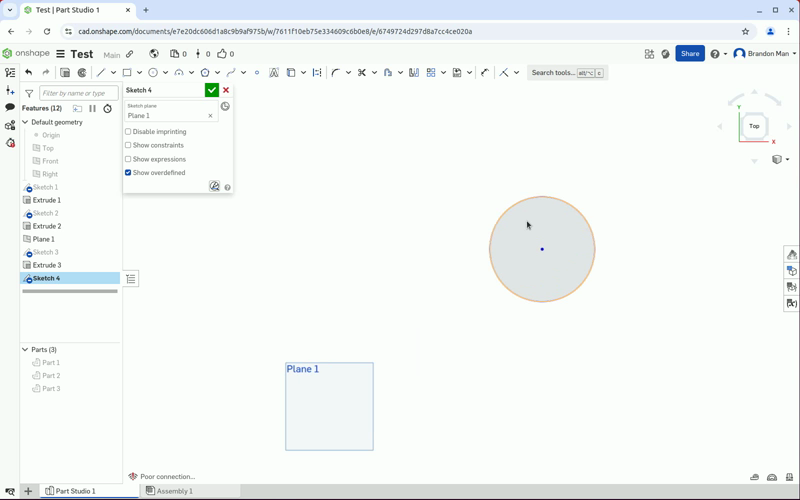
scroll(6)
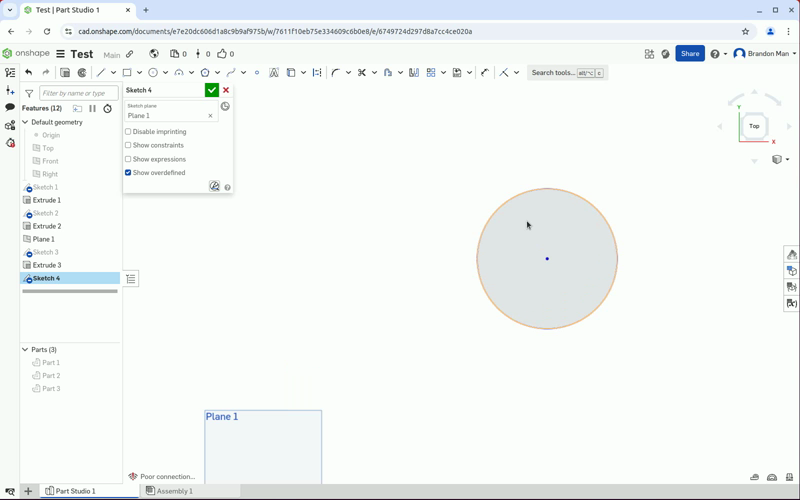
scroll(6)
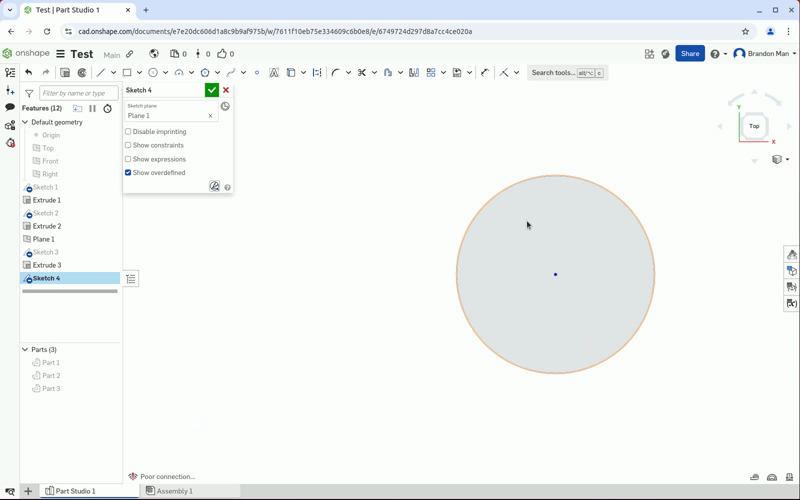
scroll(6)
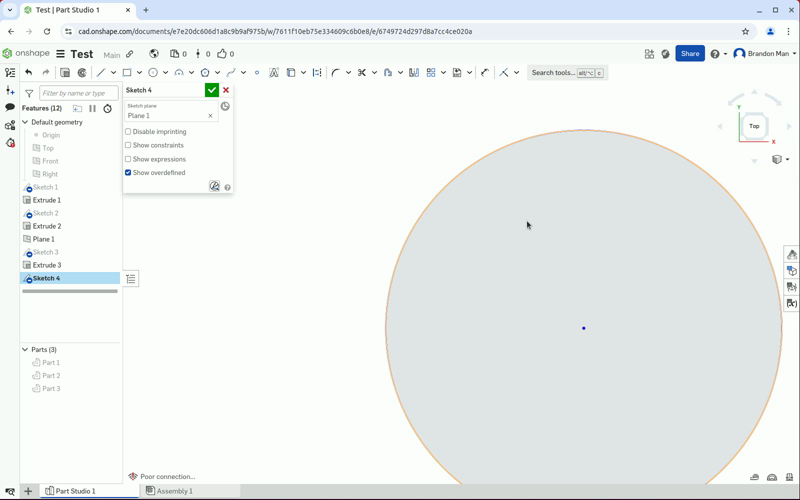
click(527, 220)
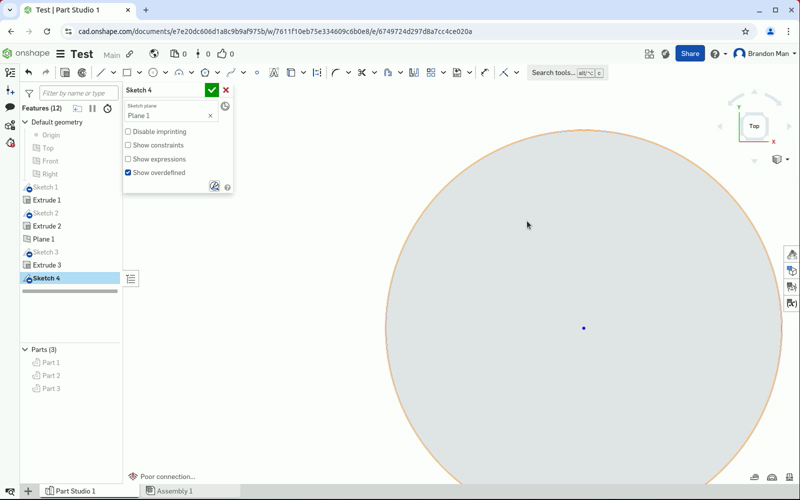
scroll(-6)
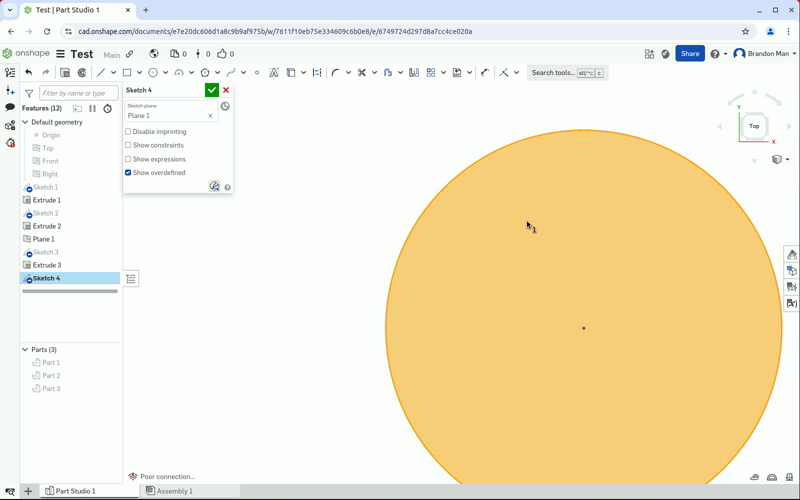
scroll(-6)
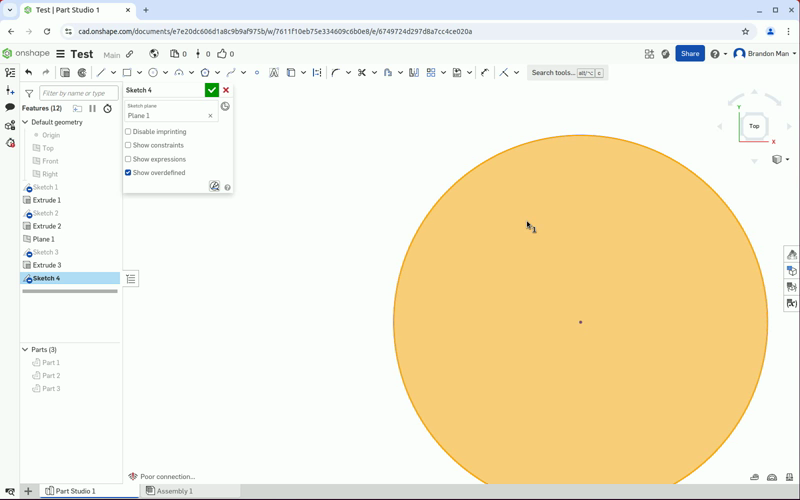
scroll(-6)
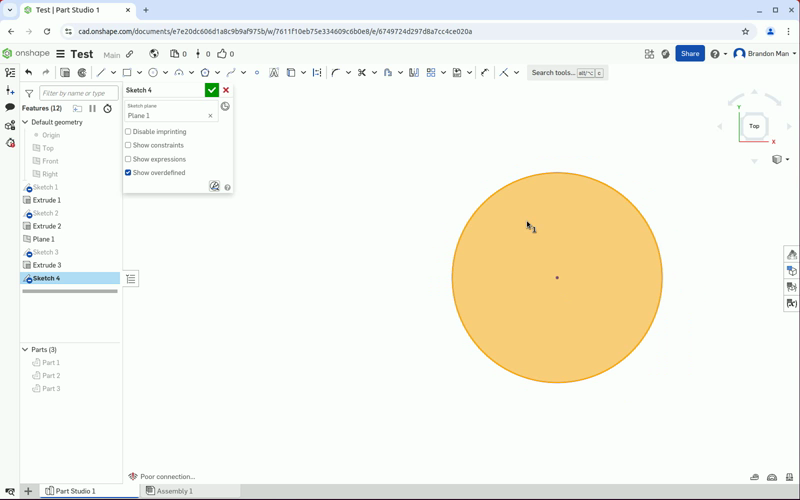
scroll(-6)
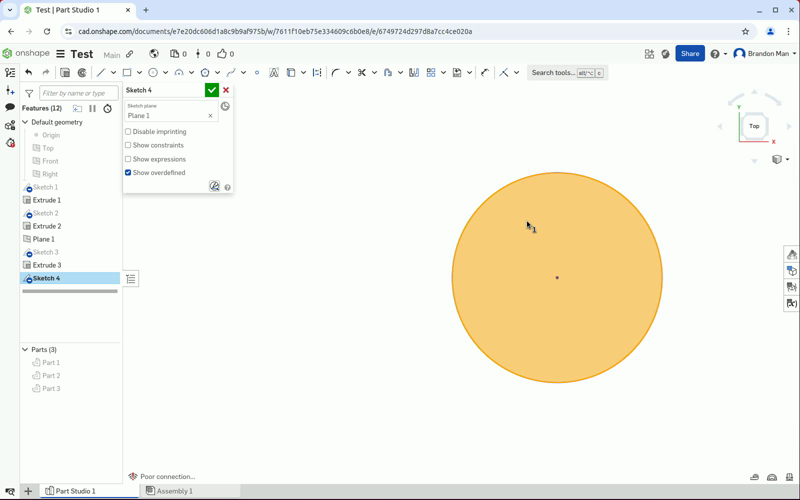
scroll(-6)
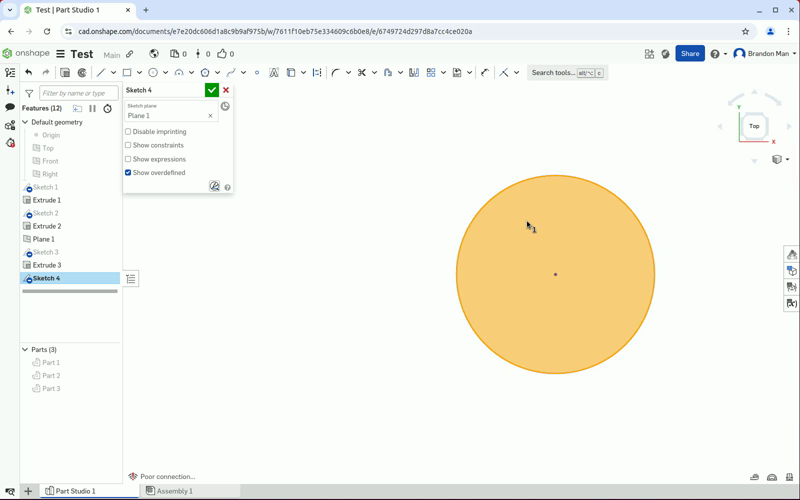
scroll(-6)
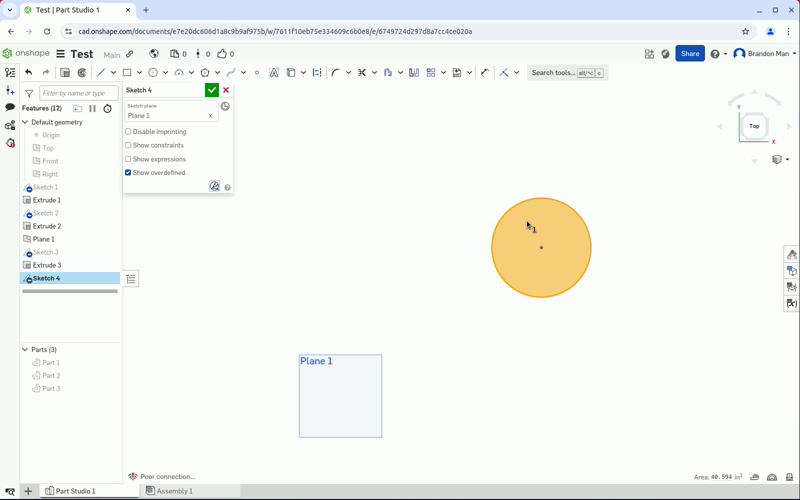
scroll(-6)
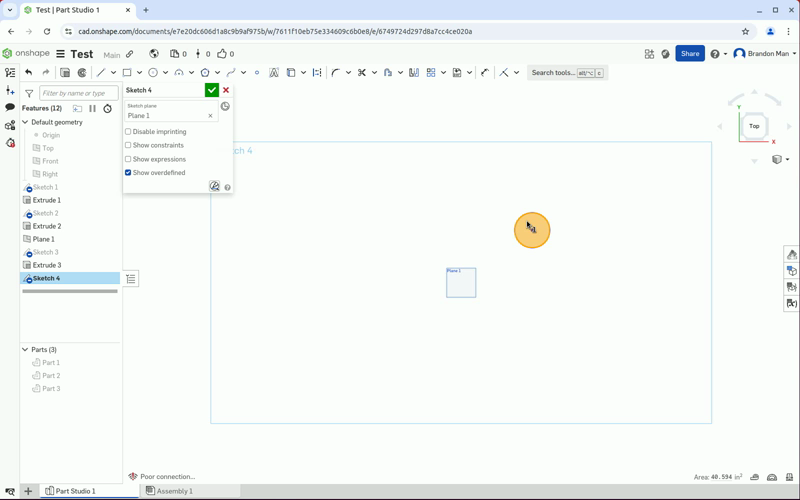
mouse_move(73, 352)
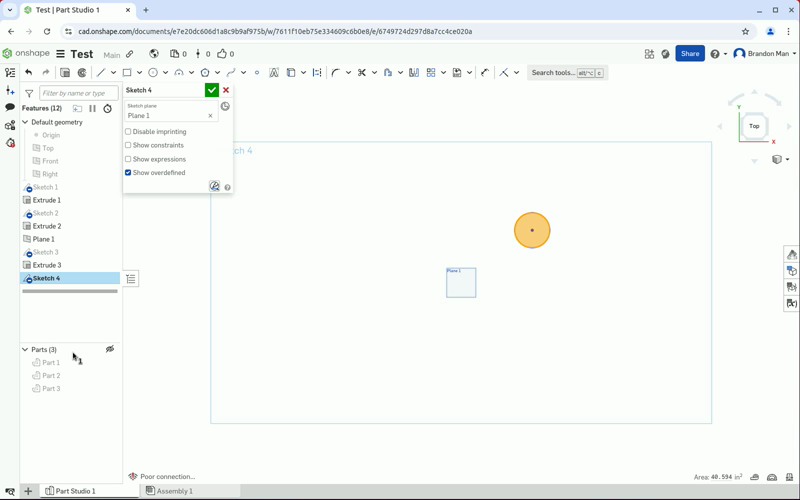
key(shift+y)
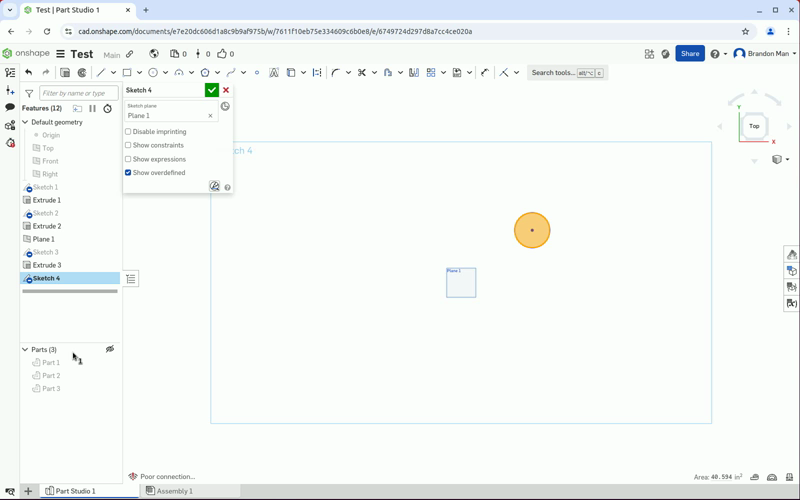
key(shift+e)
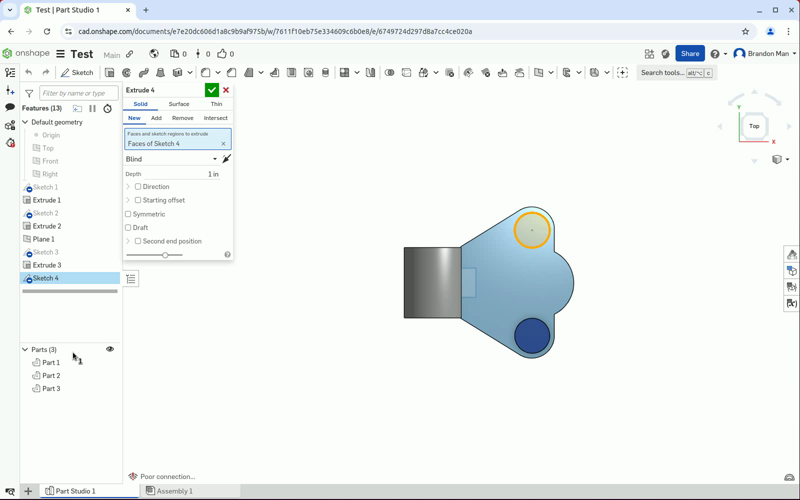
mouse_move(143, 106)
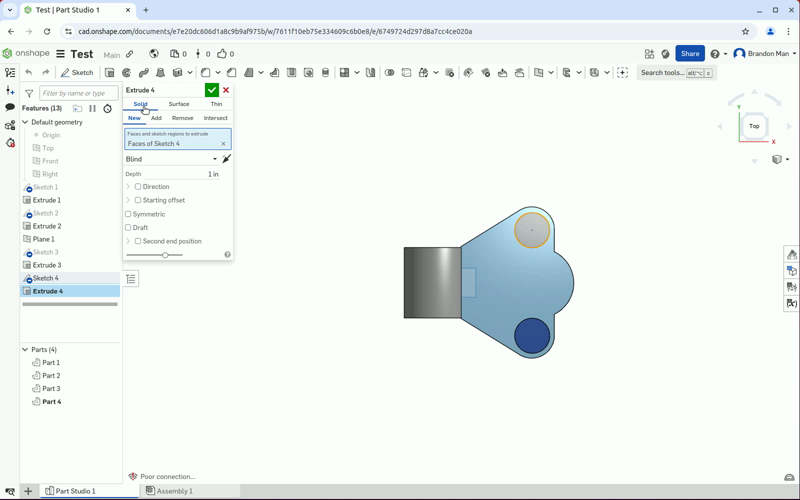
click(143, 106)
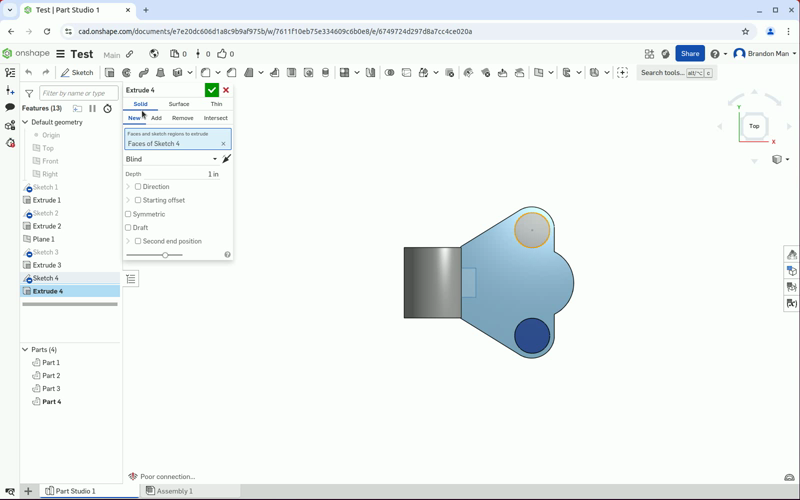
mouse_move(137, 120)
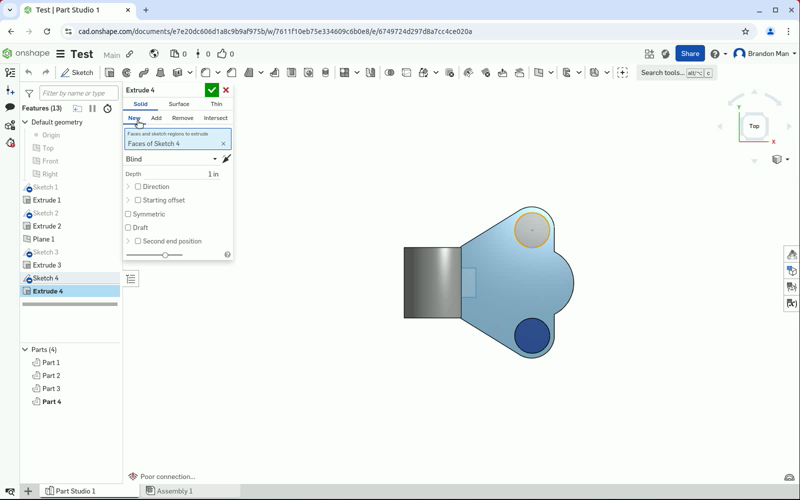
click(137, 120)
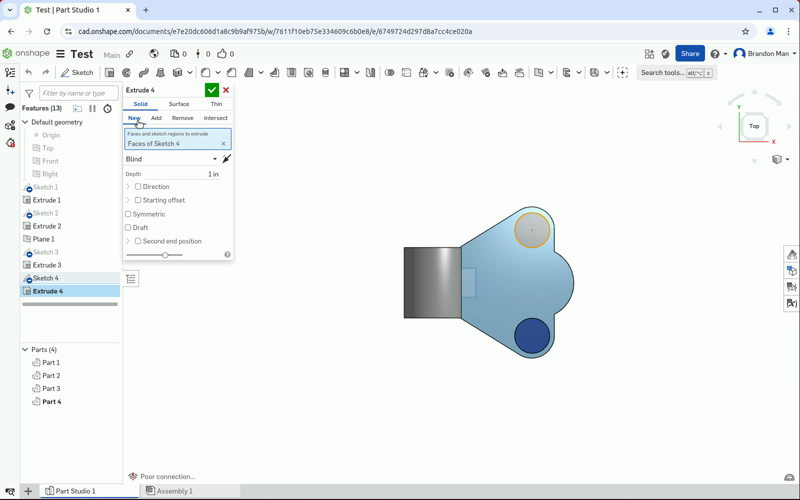
key(tab, 4)
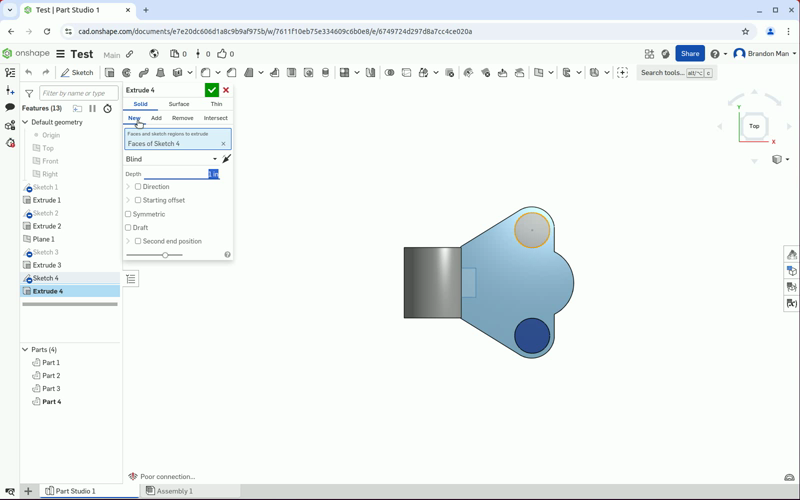
text(1.685)
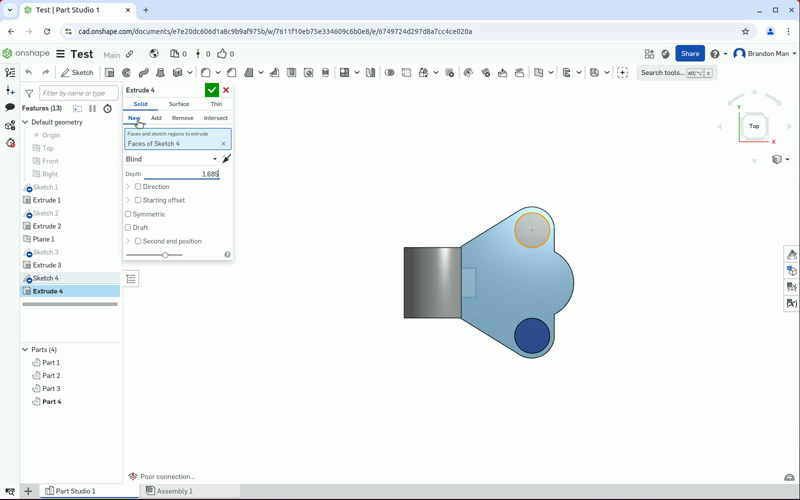
key(enter)
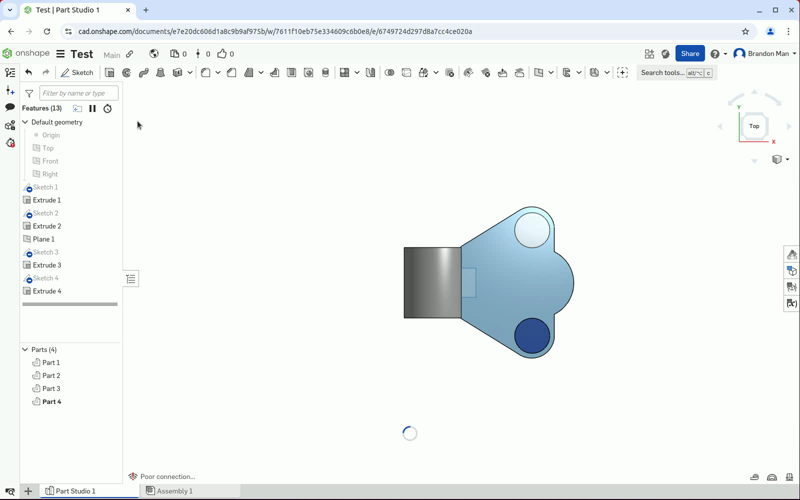
key(shift+h)
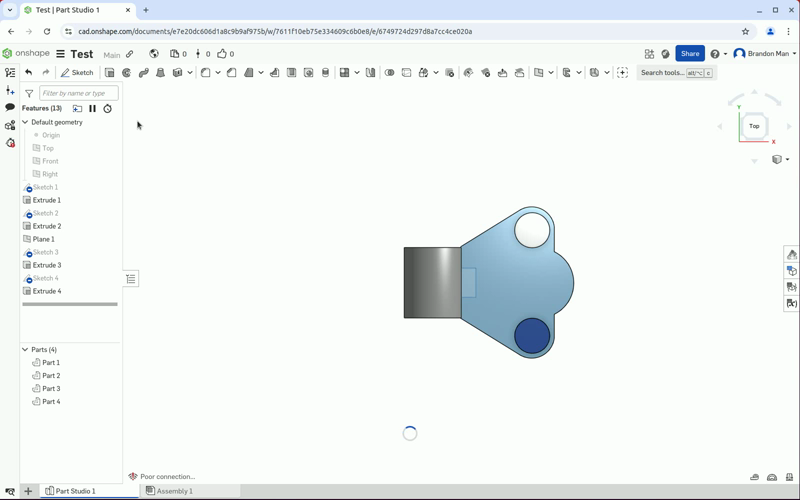
key(shift+h)
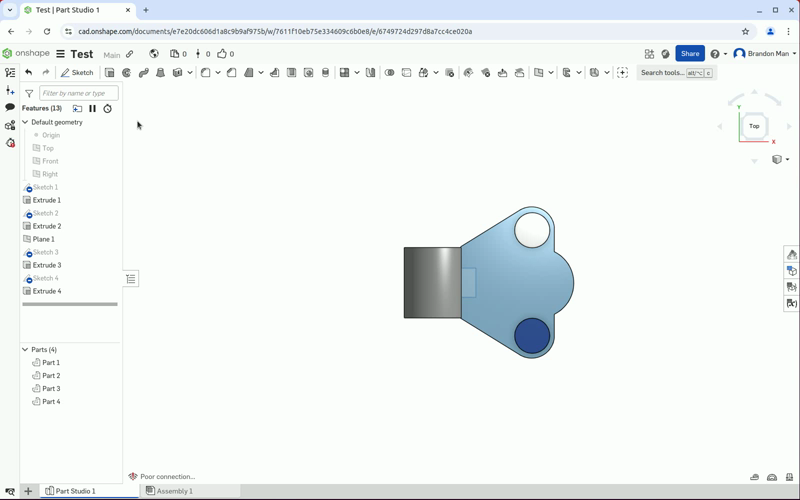
mouse_move(73, 189)
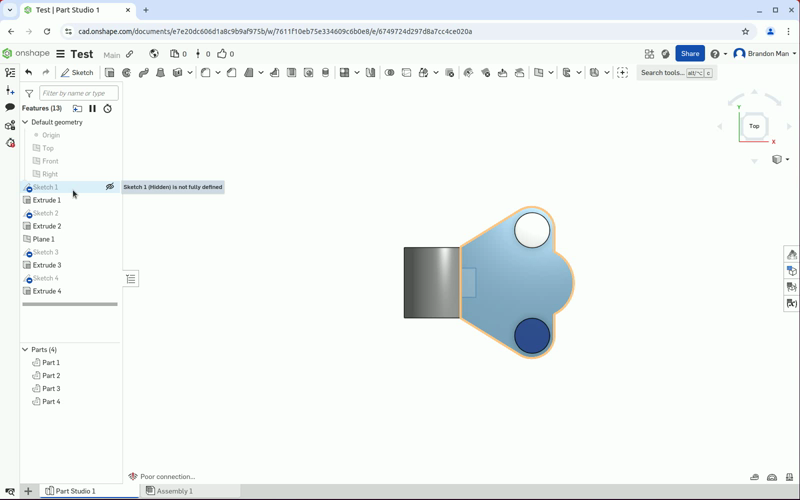
click(73, 189)
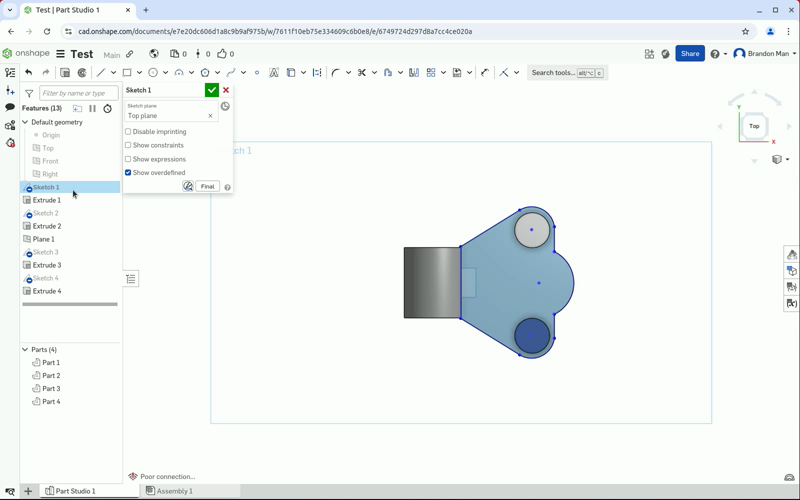
mouse_move(229, 92)
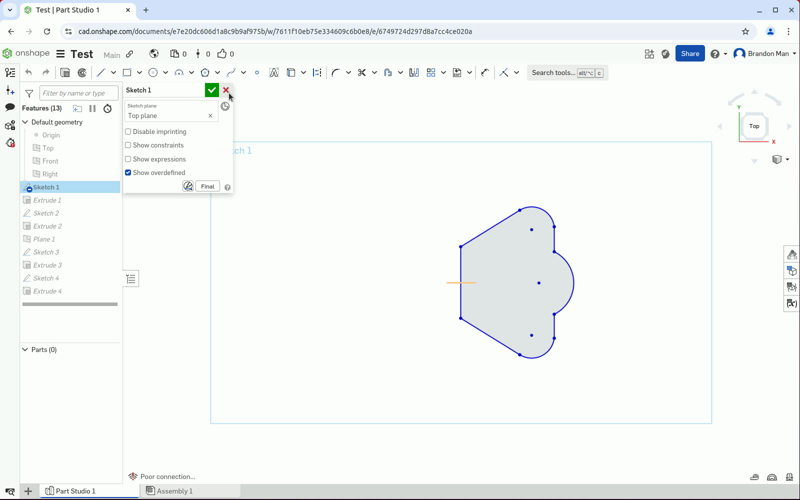
click(229, 92)
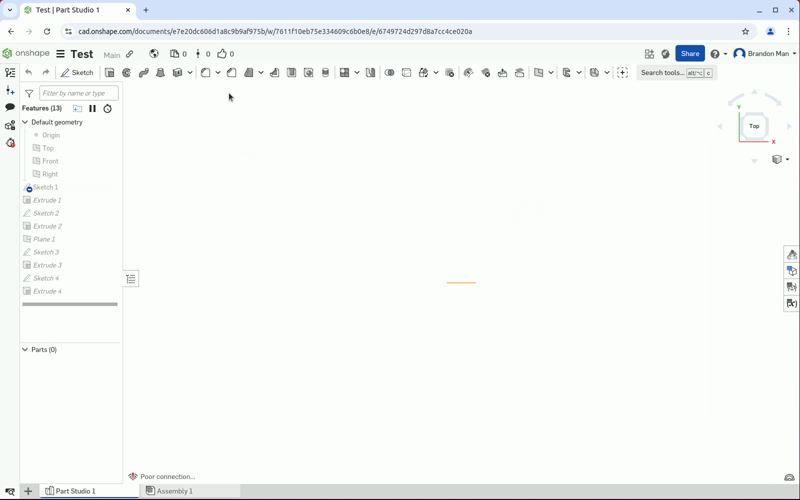
key(shift+s)
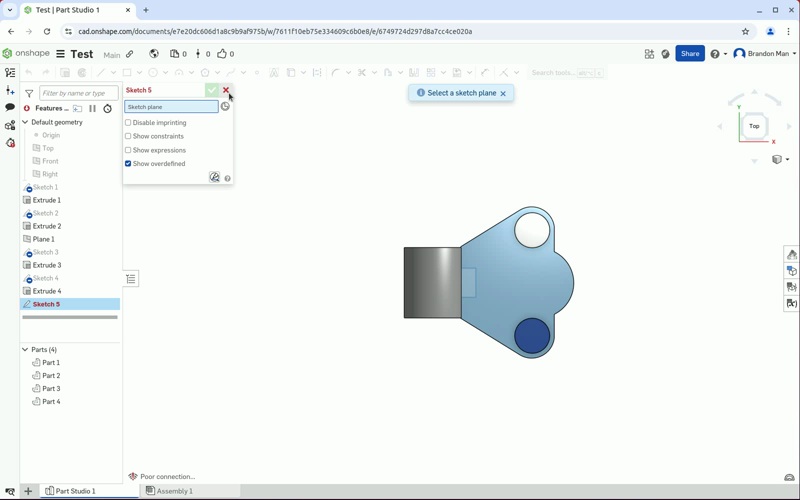
mouse_move(73, 241)
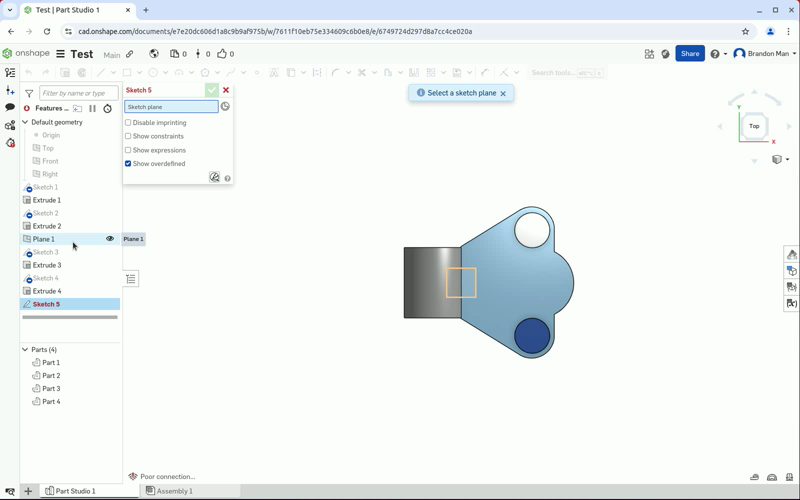
click(73, 241)
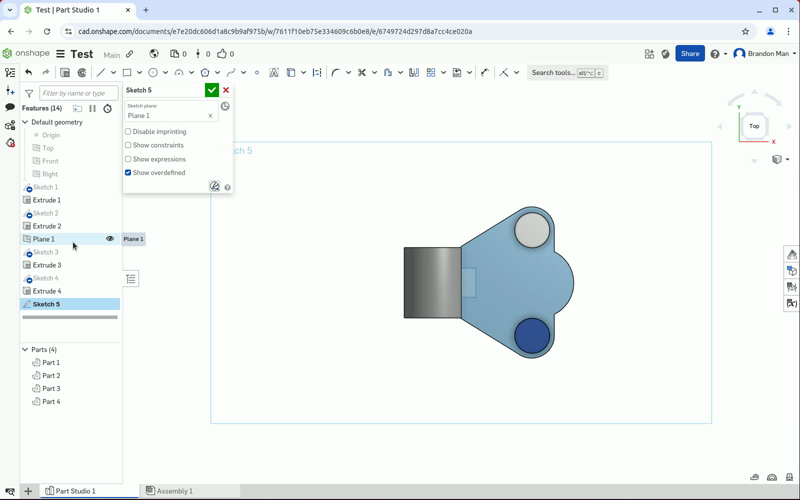
mouse_move(73, 352)
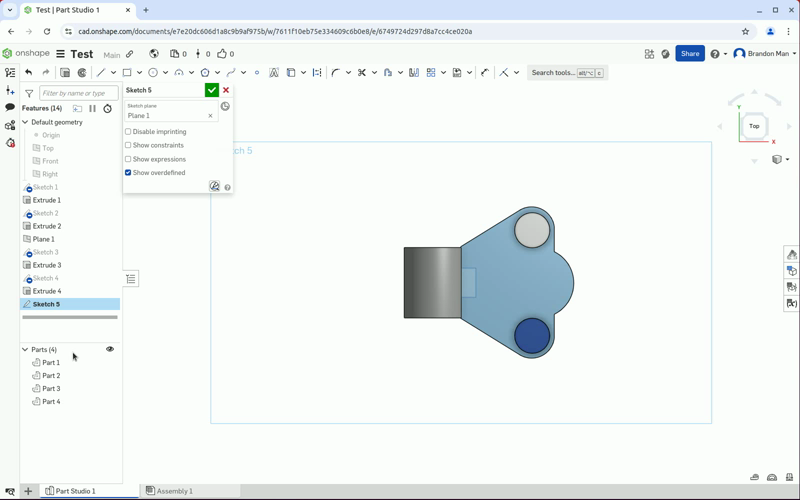
key(y)
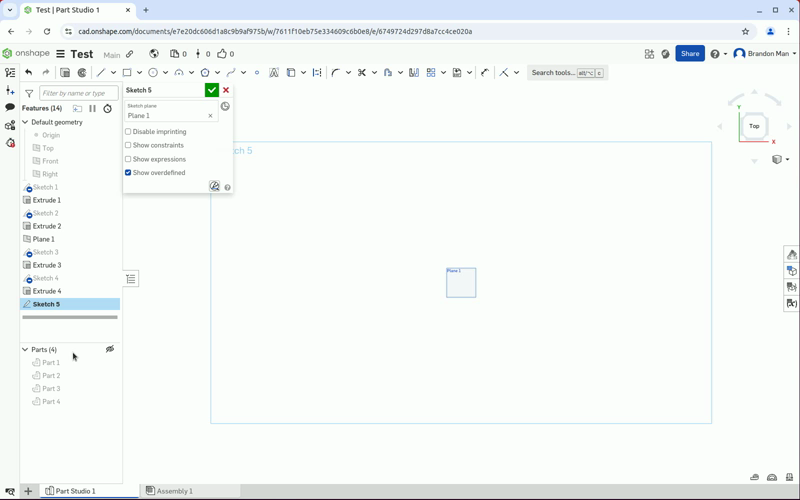
key(c)
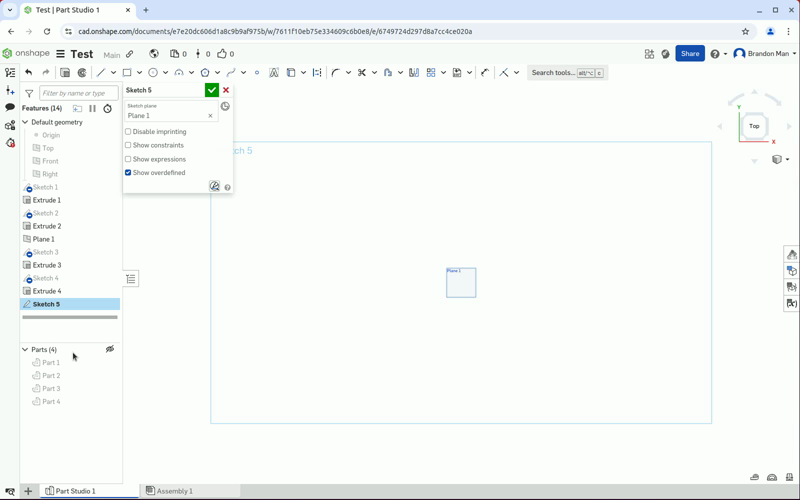
key_down(shift)
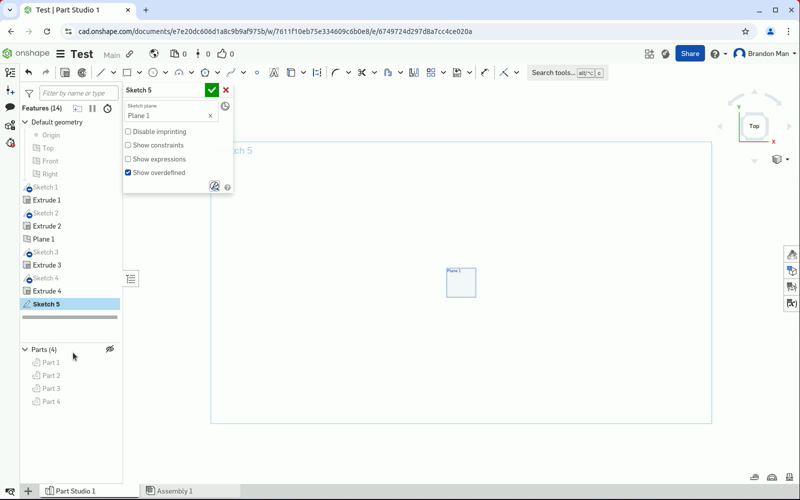
mouse_move(538, 284)
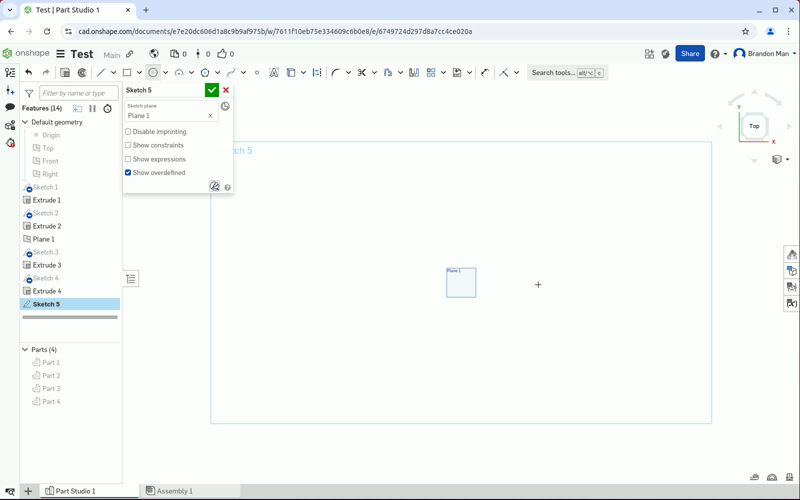
click(538, 284)
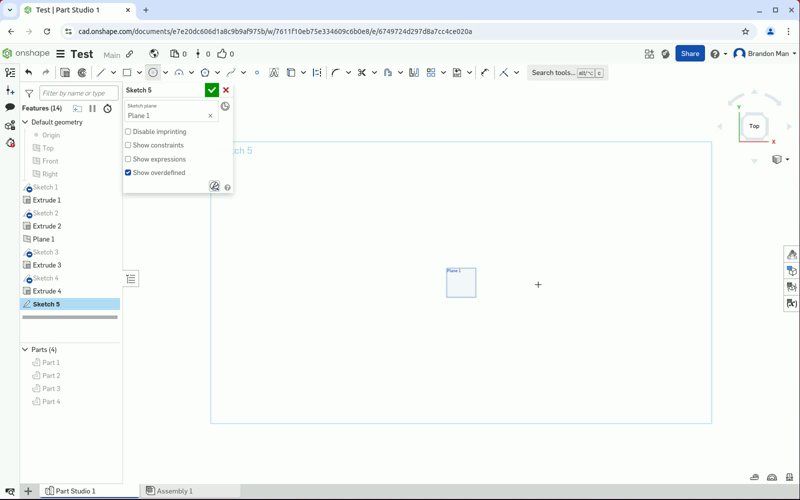
key_up(shift)
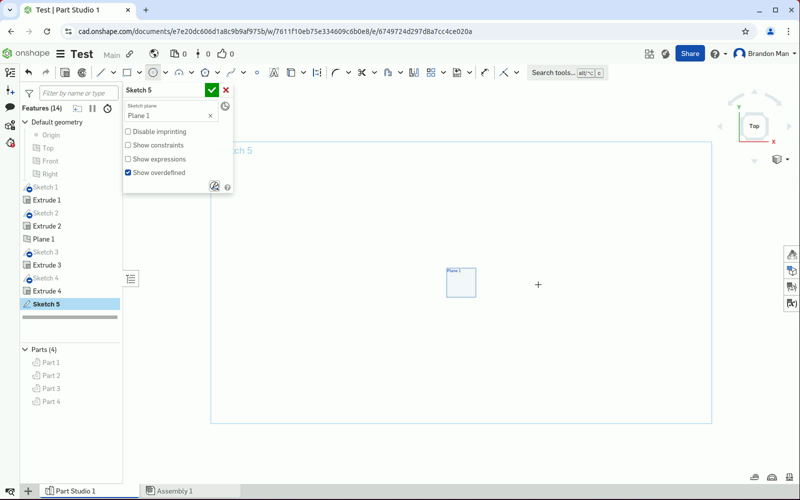
mouse_move(565, 284)
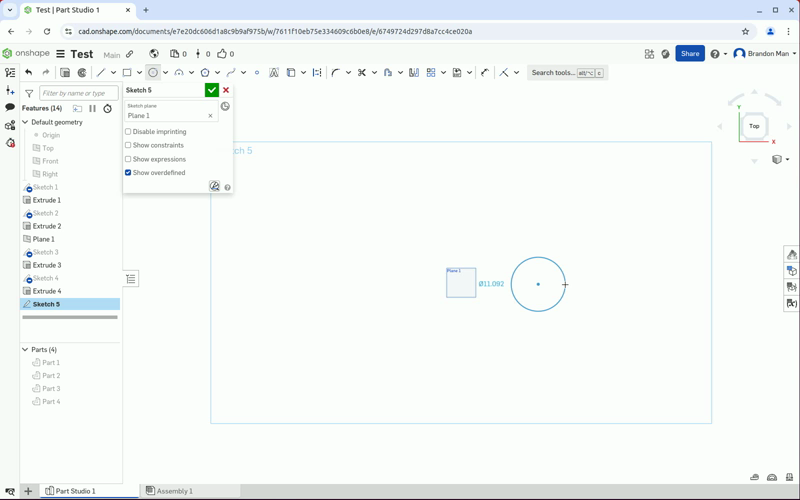
click(565, 284)
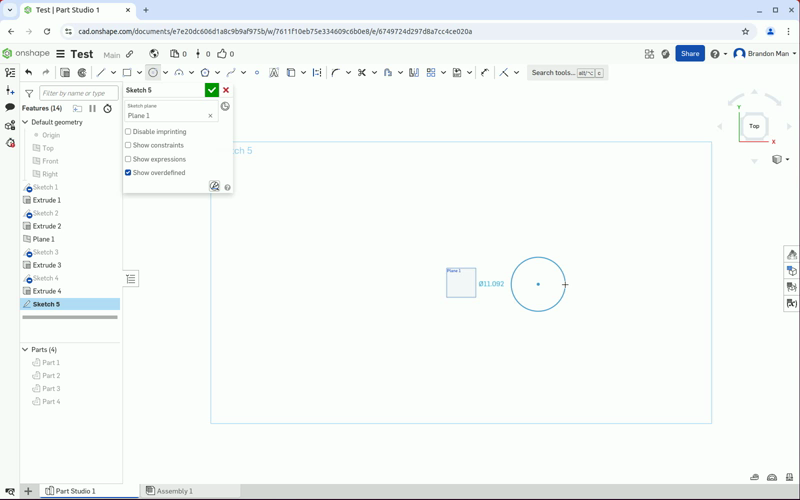
key(esc)
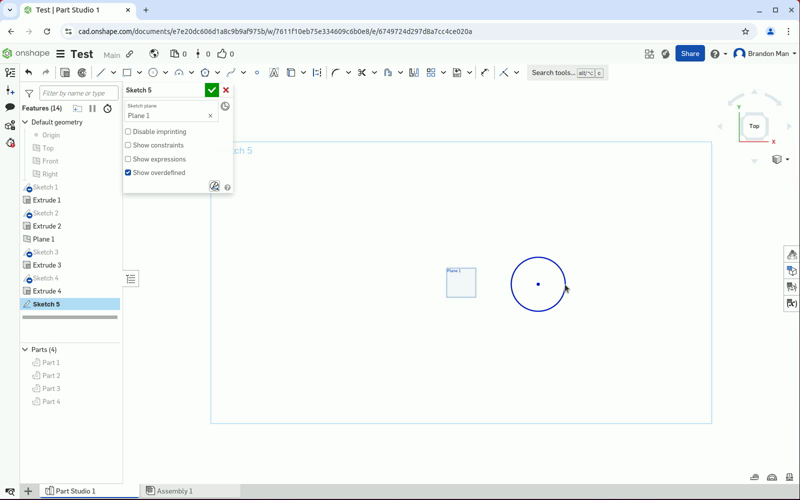
mouse_move(557, 292)
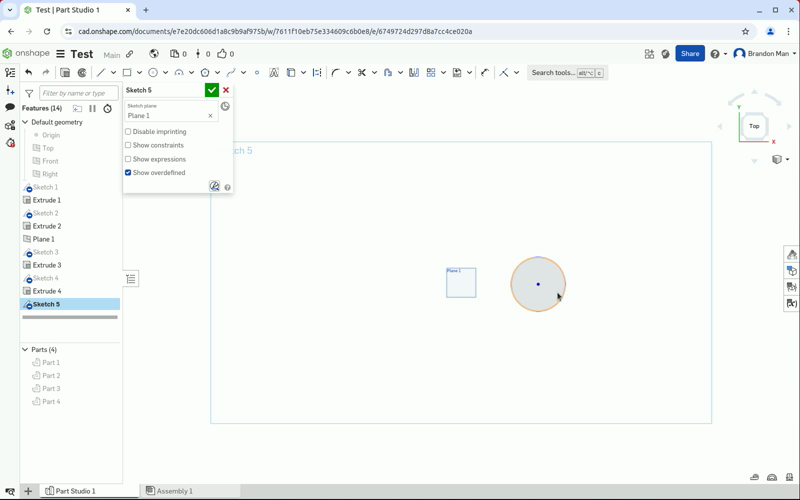
click(557, 292)
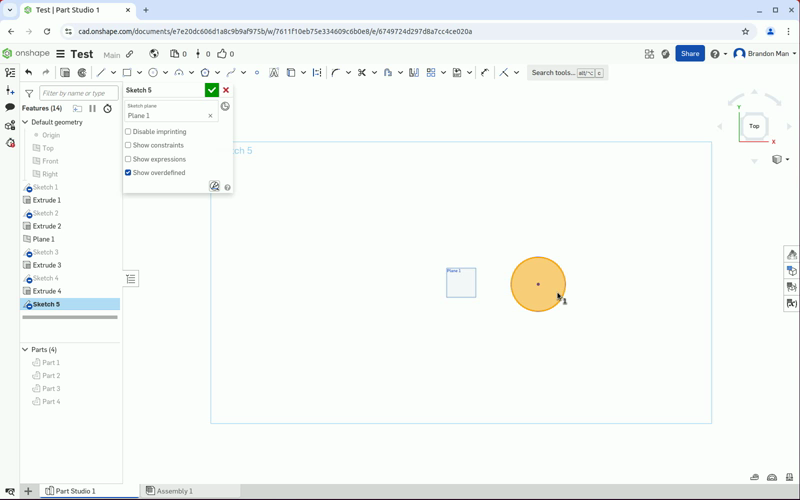
mouse_move(73, 352)
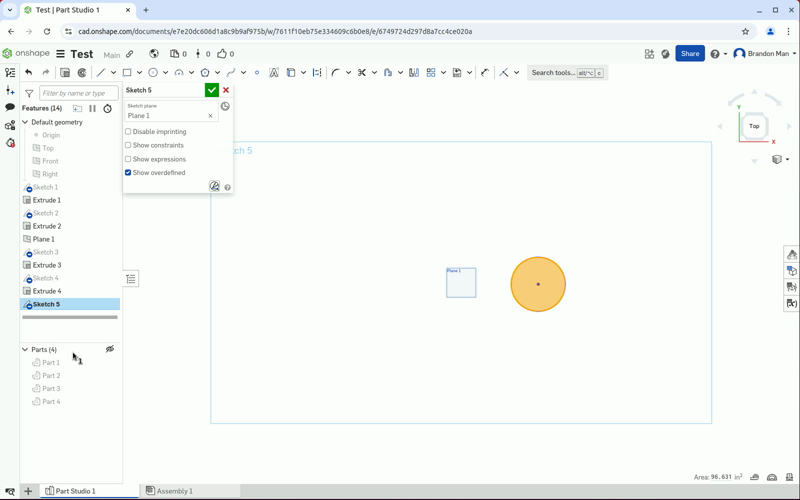
key(shift+y)
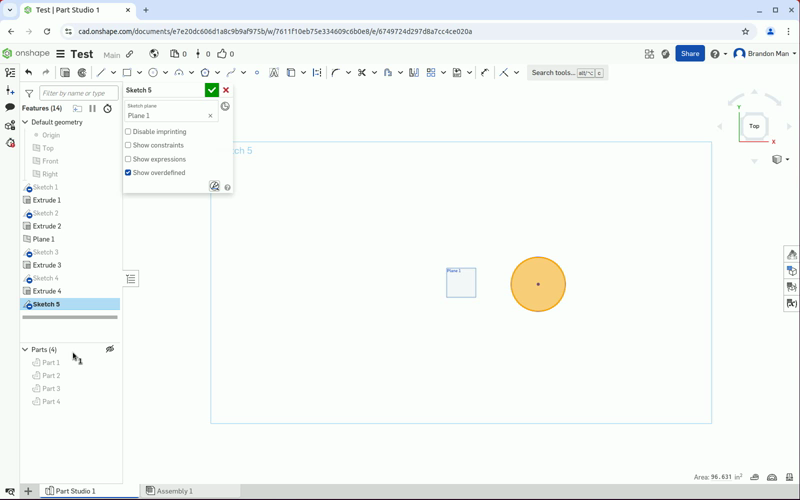
key(shift+e)
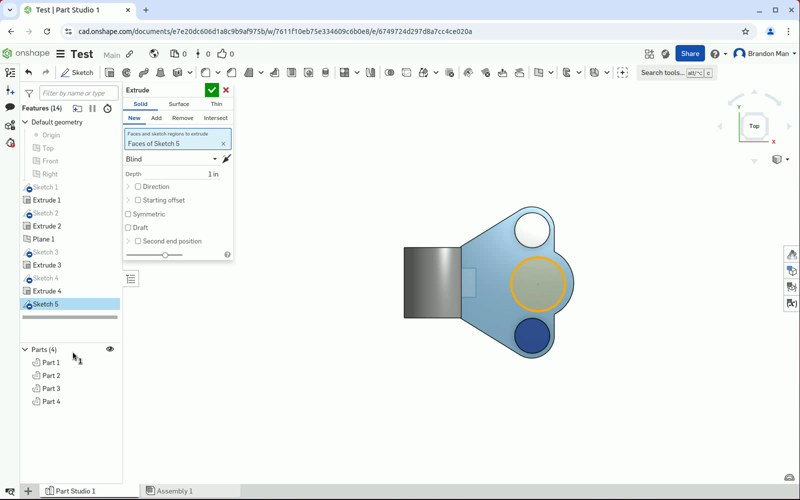
mouse_move(143, 106)
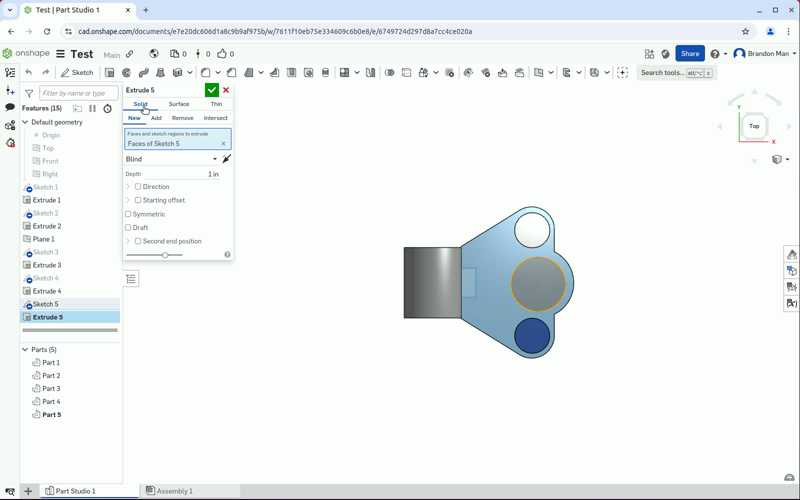
click(143, 106)
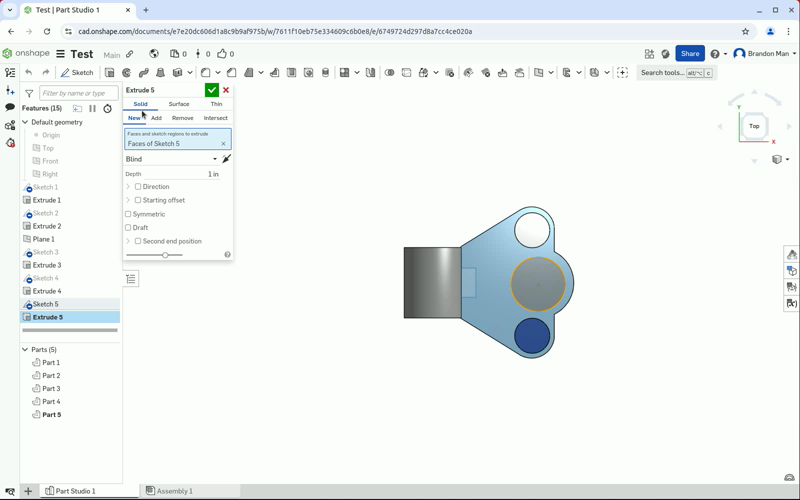
mouse_move(137, 120)
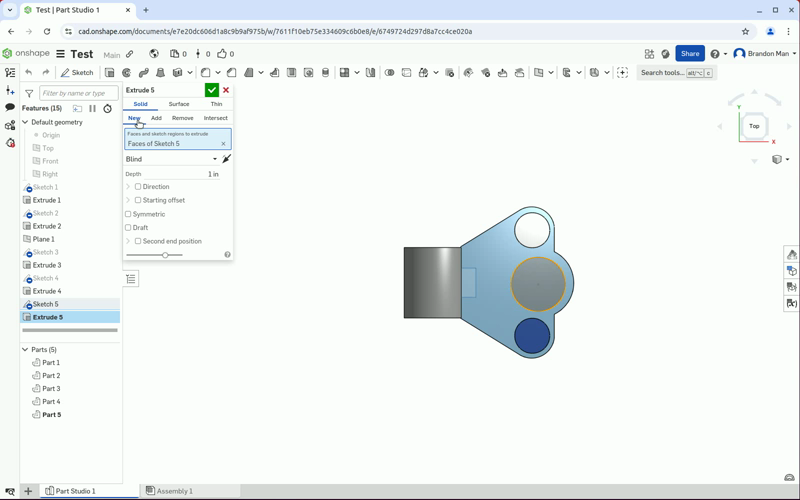
click(137, 120)
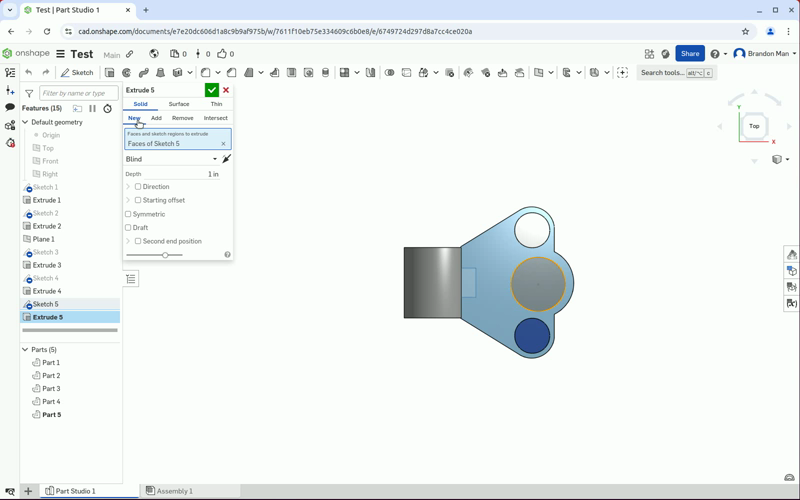
key(tab, 4)
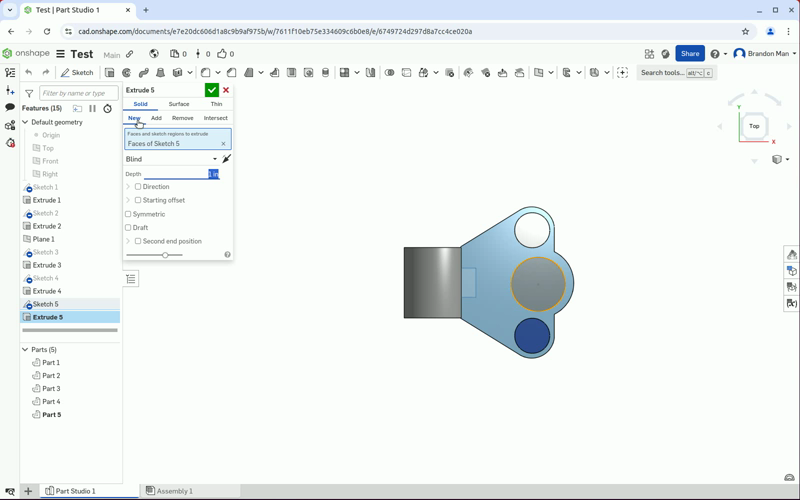
text(16.85)
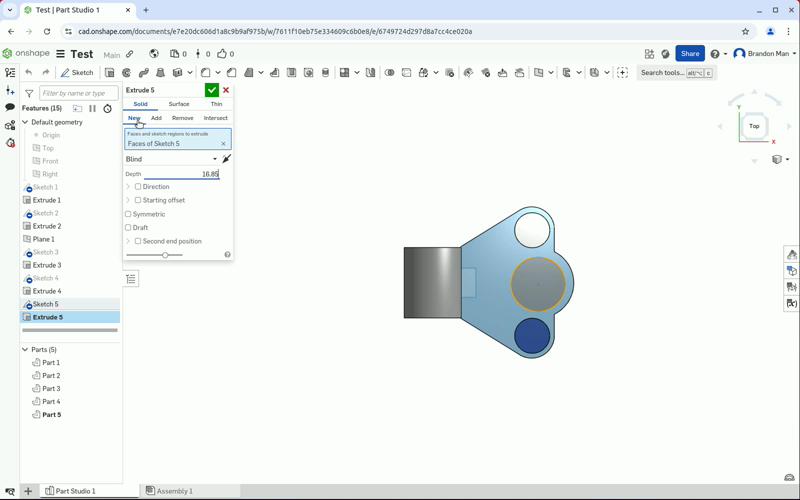
key(enter)
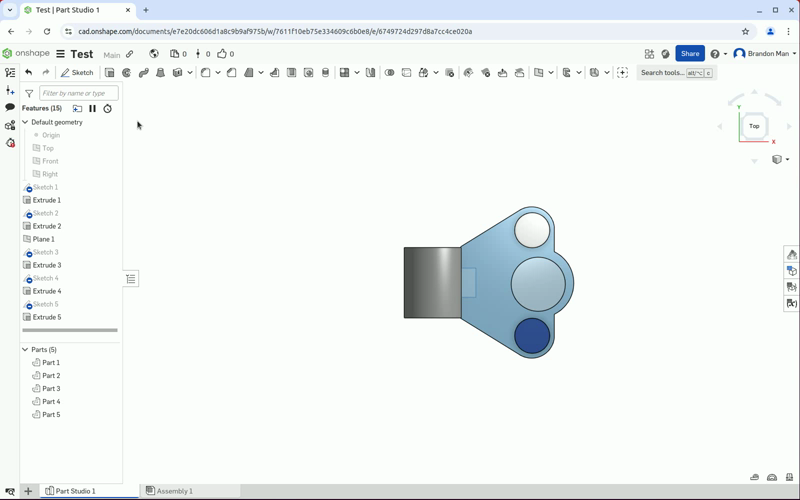
key(shift+h)
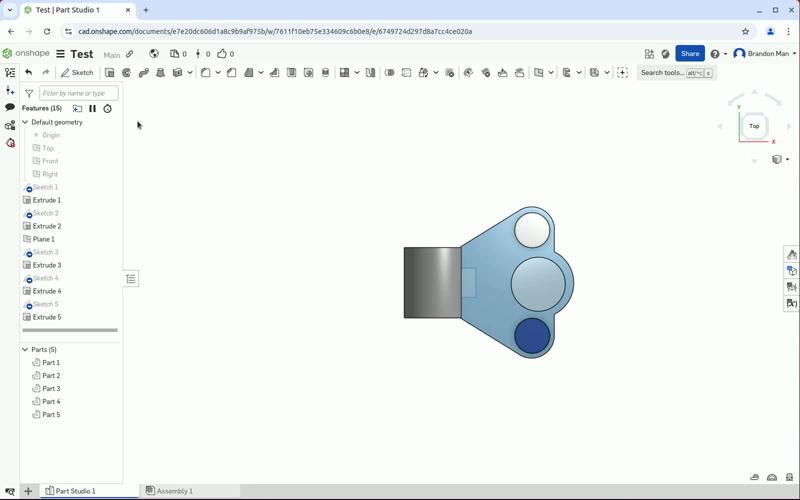
key(shift+h)
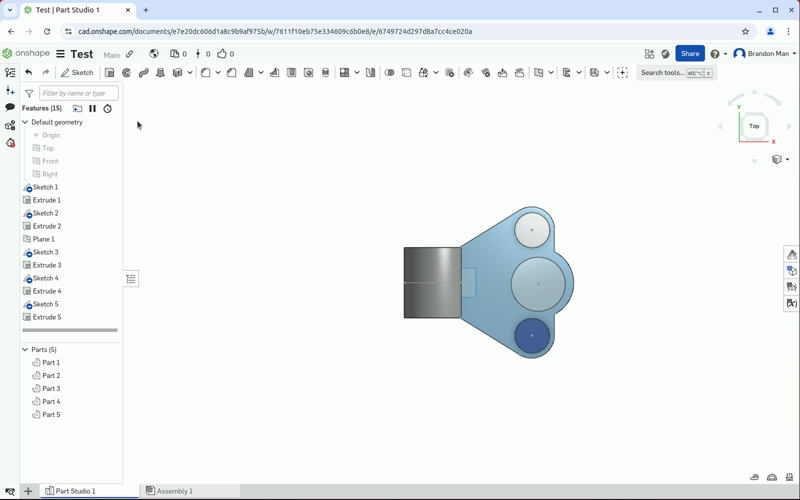
key(shift+7)
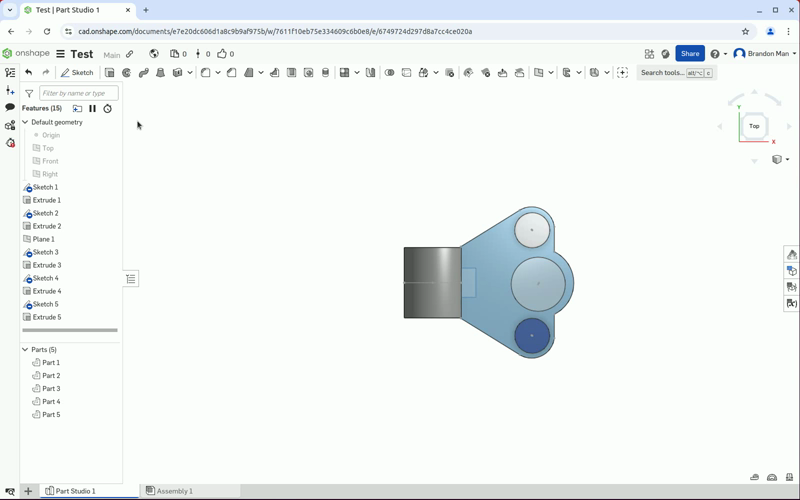
key(up, 3)
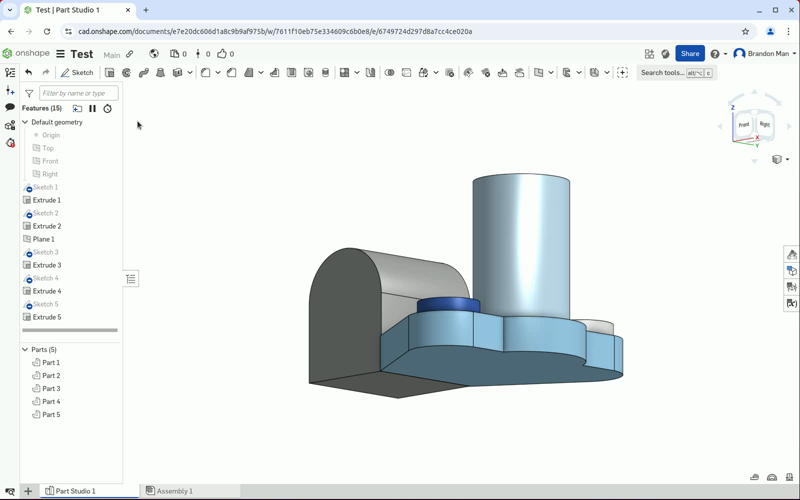
key(left, 3)
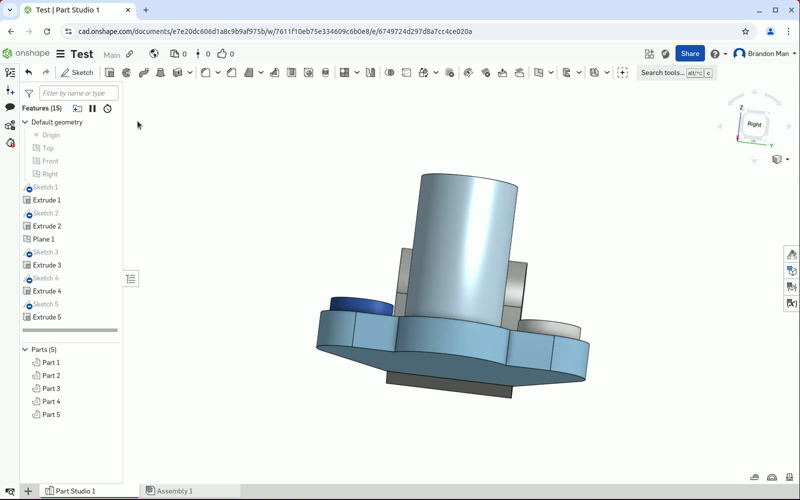
key(right, 3)
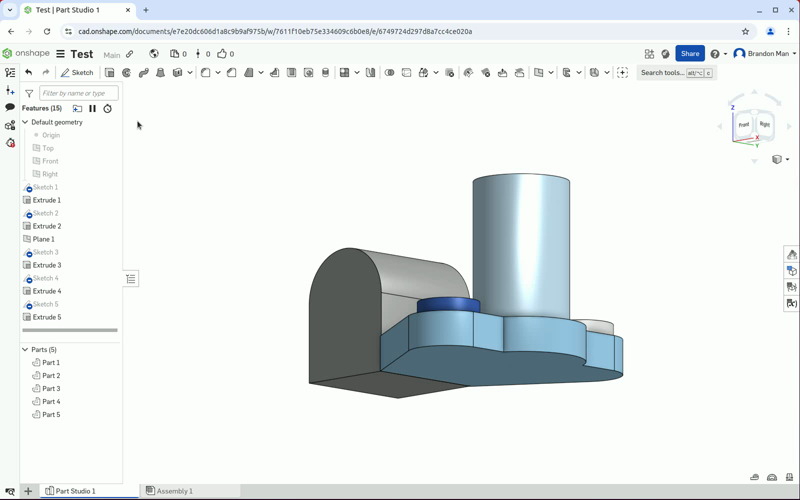
key(down, 3)
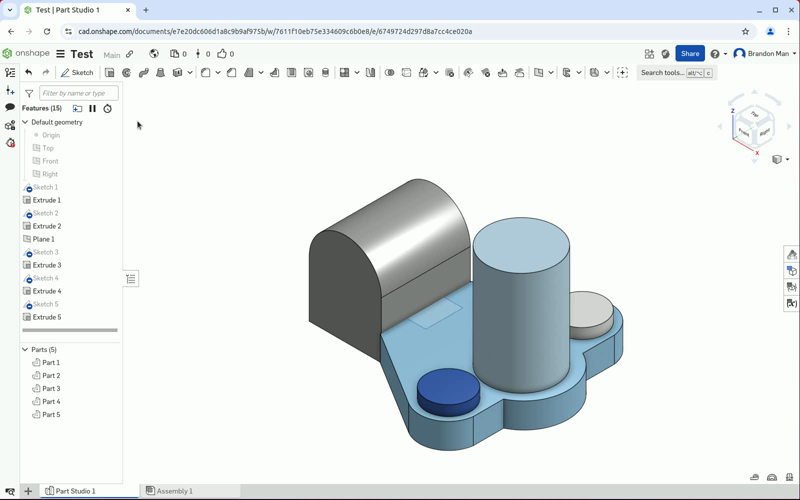
mouse_move(73, 189)
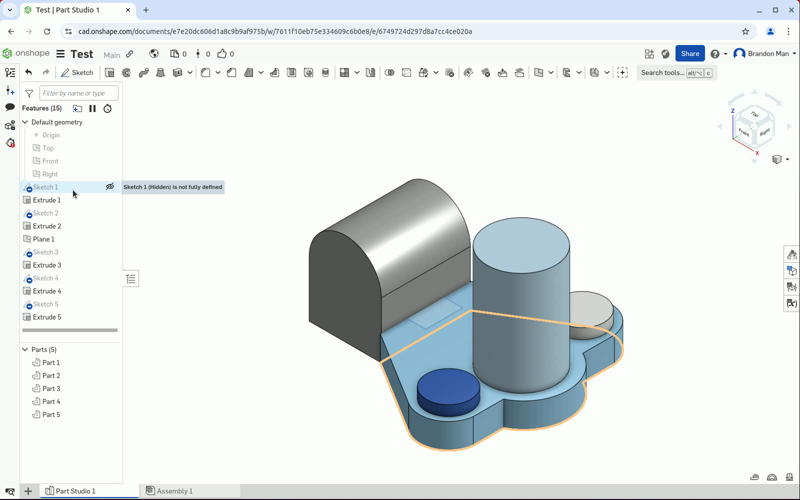
click(73, 189)